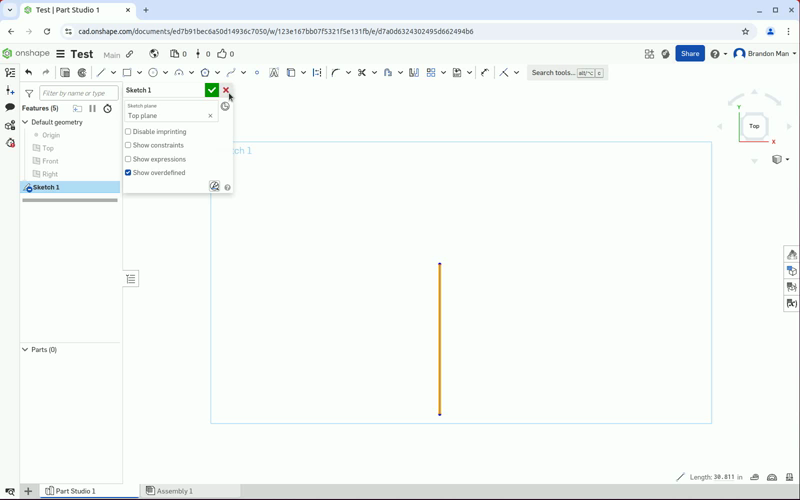
key(shift+h)
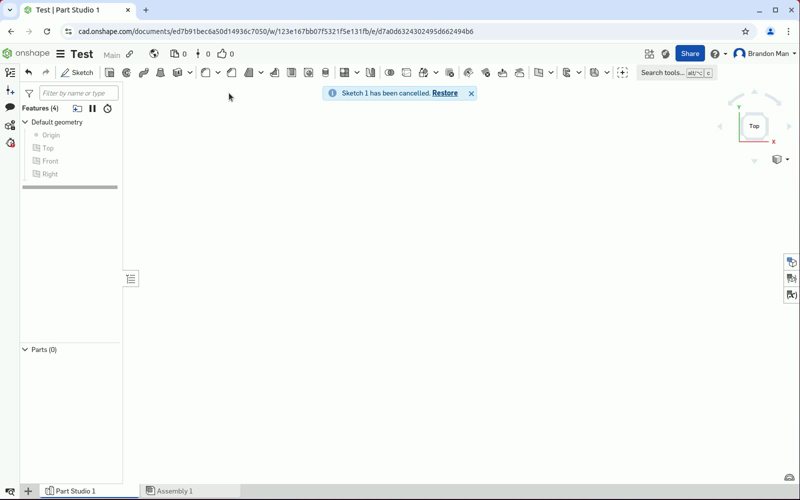
mouse_move(73, 352)
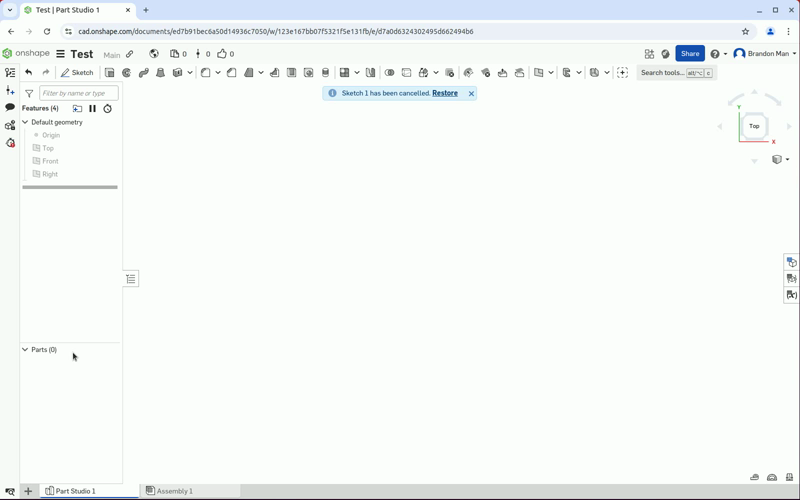
key(y)
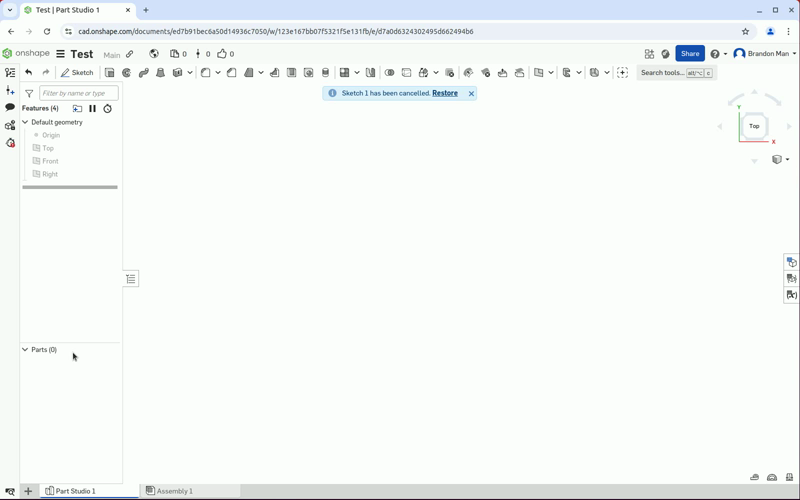
key(shift+p)
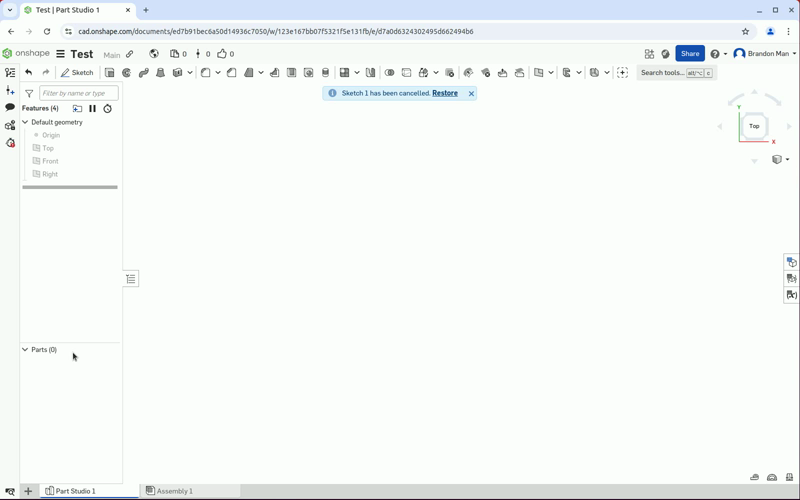
key(space)
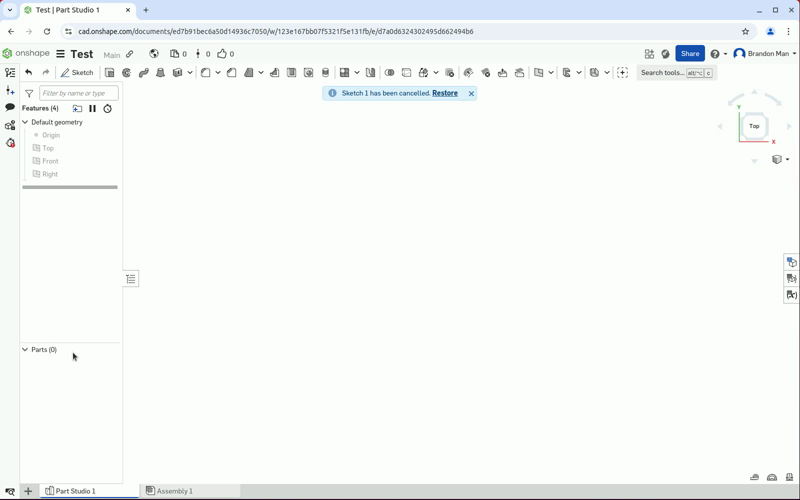
key_down(shift)
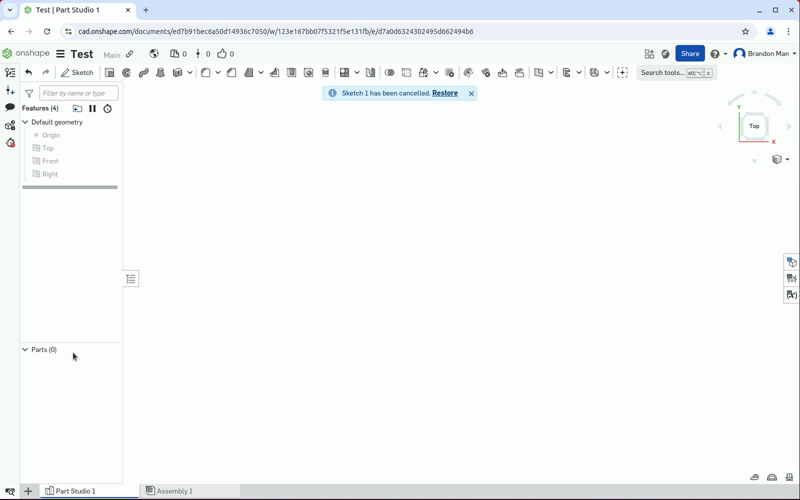
key(up)
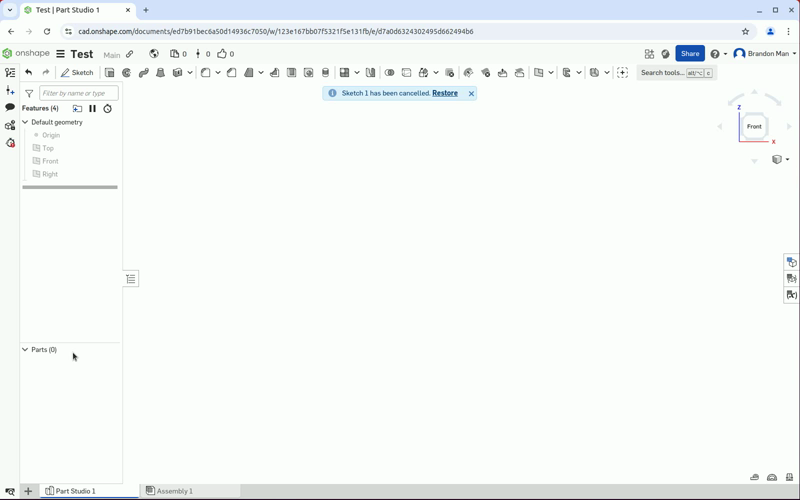
key_up(shift)
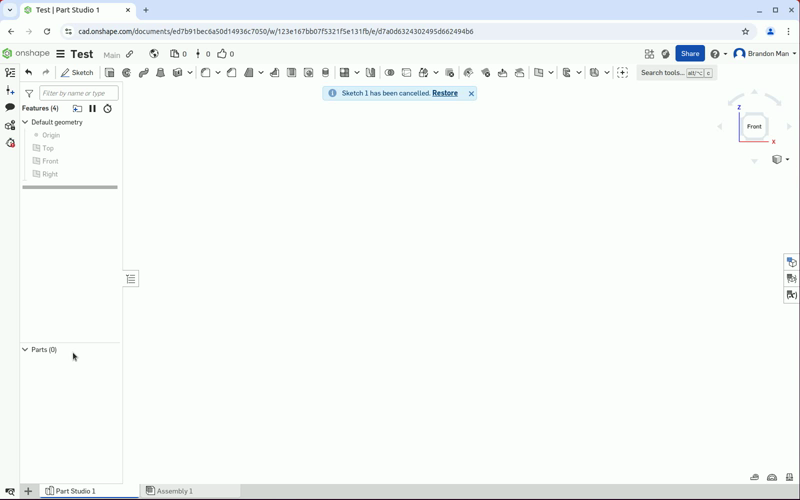
key(space)
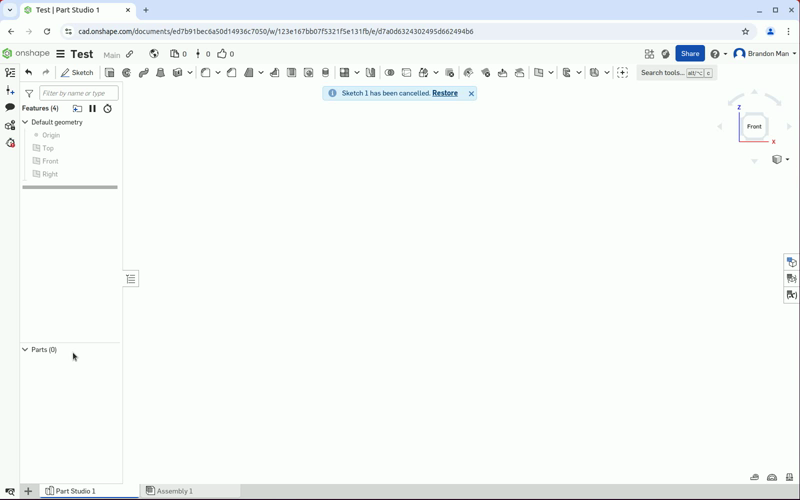
key_down(shift)
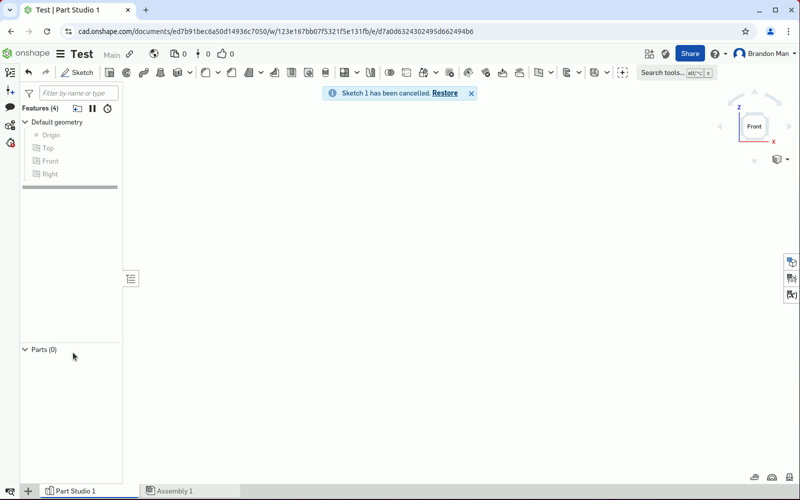
key(left)
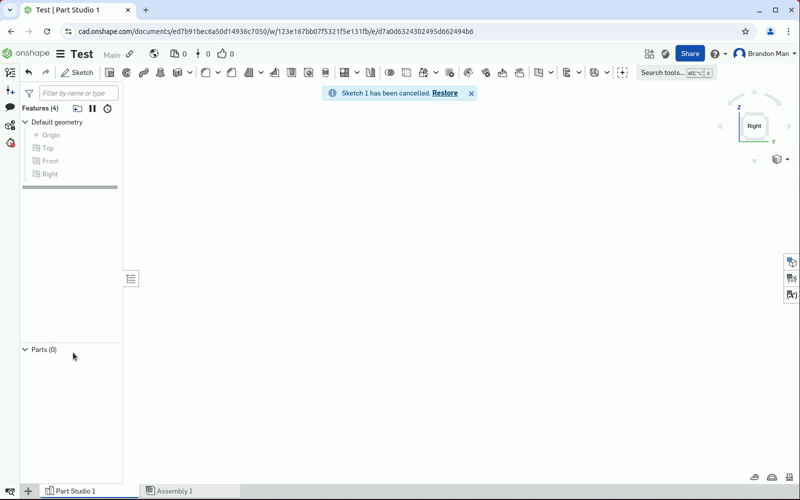
key_up(shift)
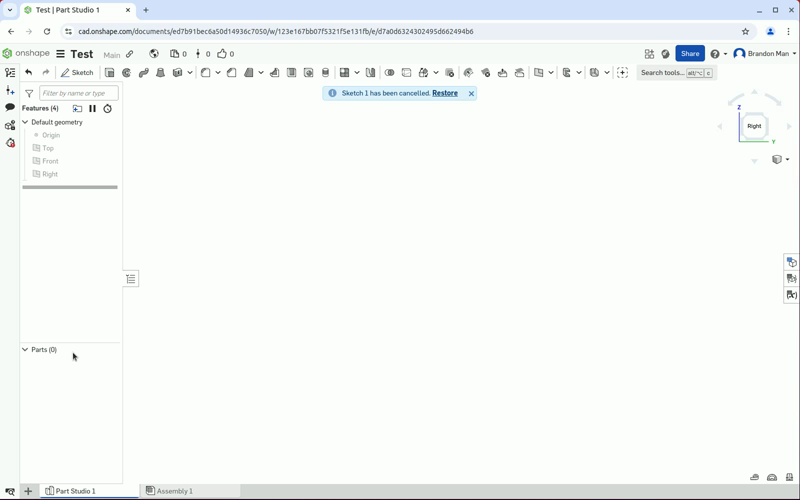
mouse_move(73, 352)
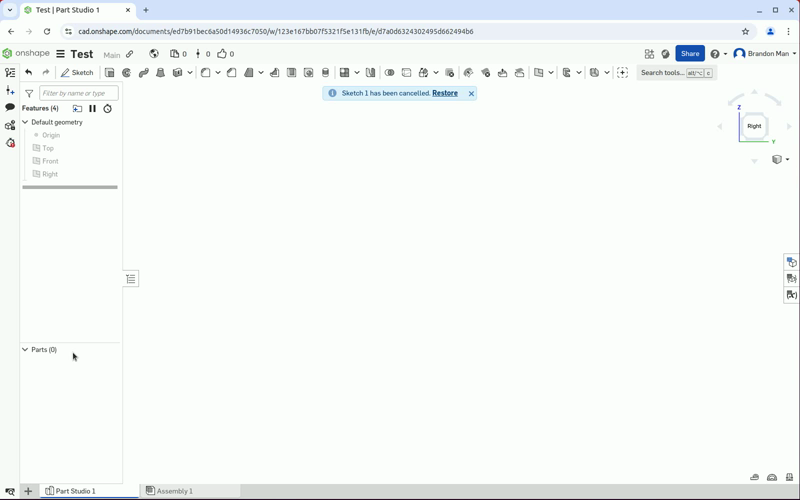
key(shift+y)
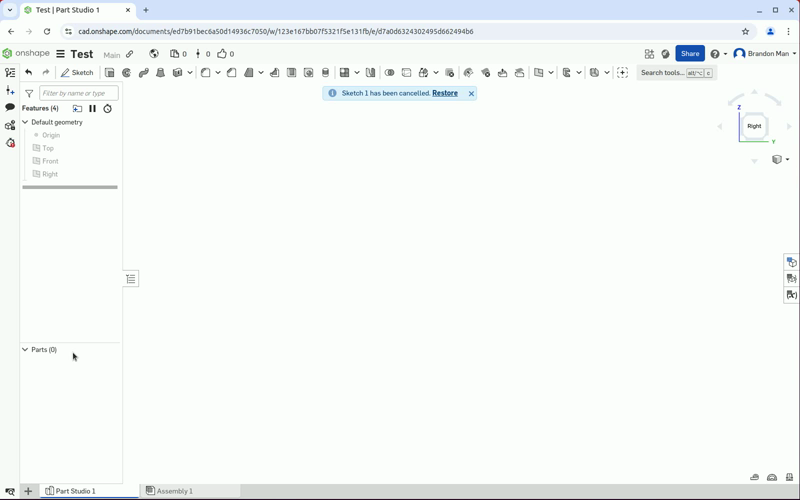
key(shift+s)
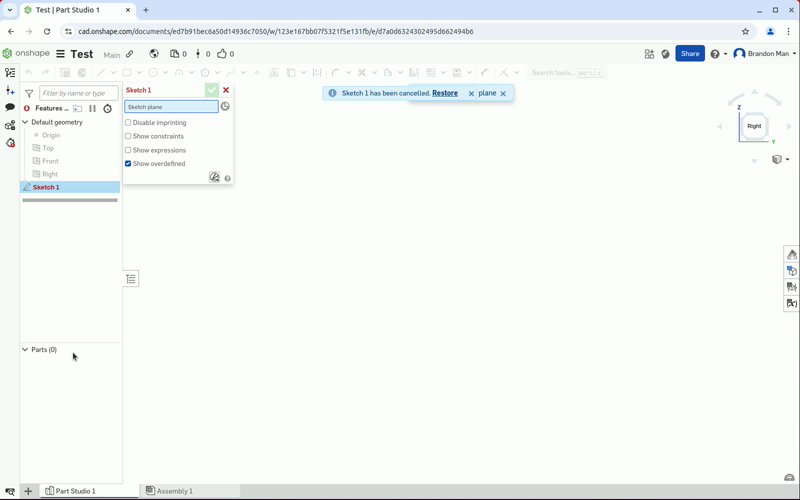
mouse_move(73, 176)
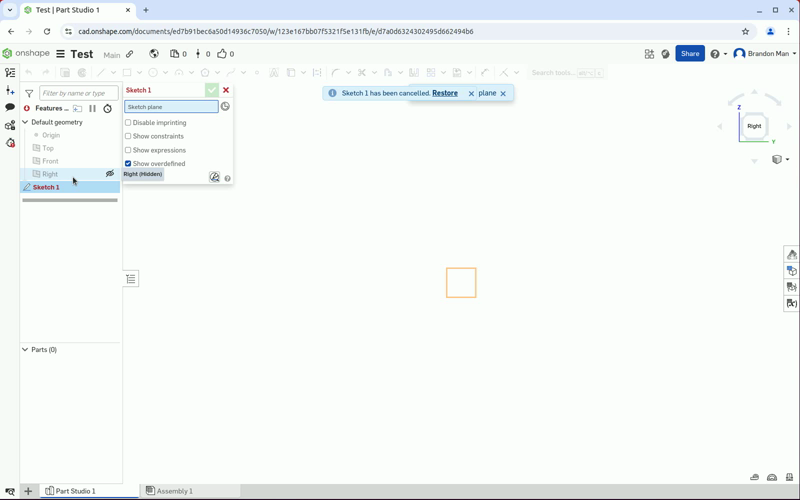
click(73, 176)
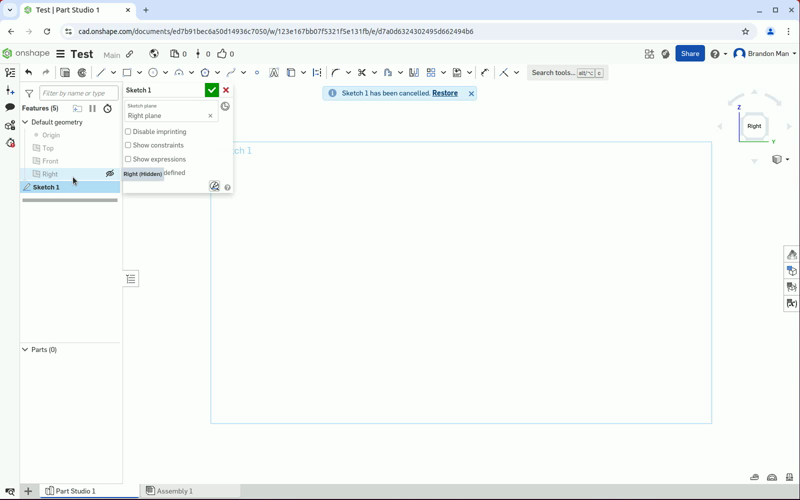
mouse_move(73, 352)
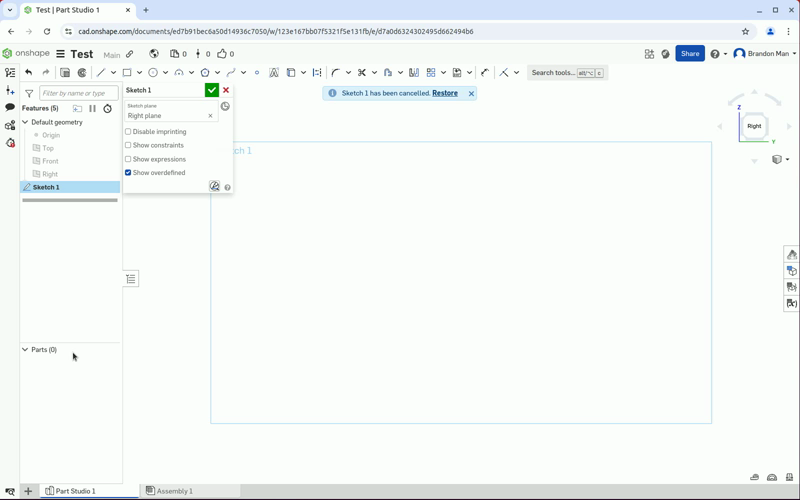
key(y)
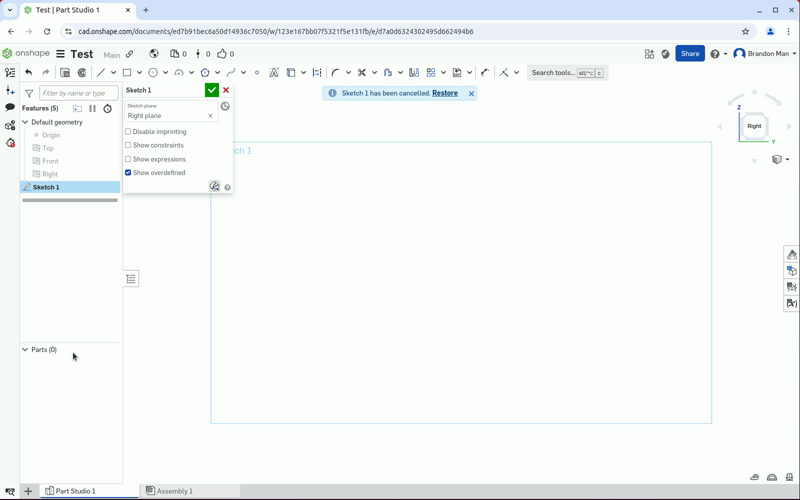
key(l)
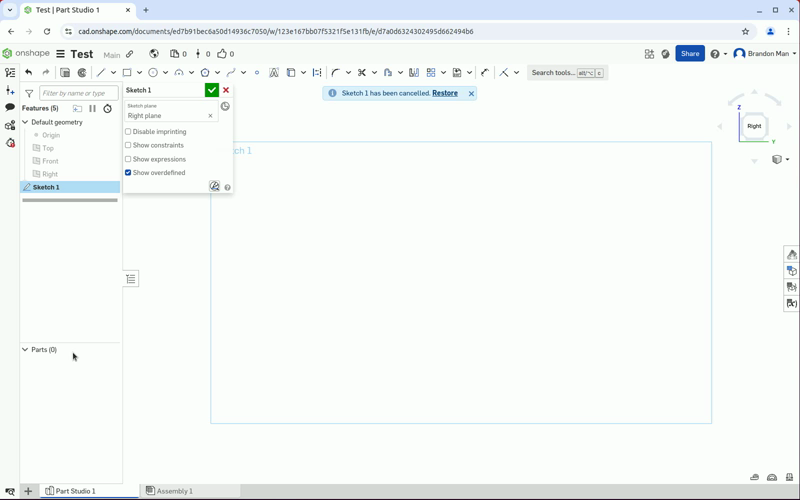
key_down(shift)
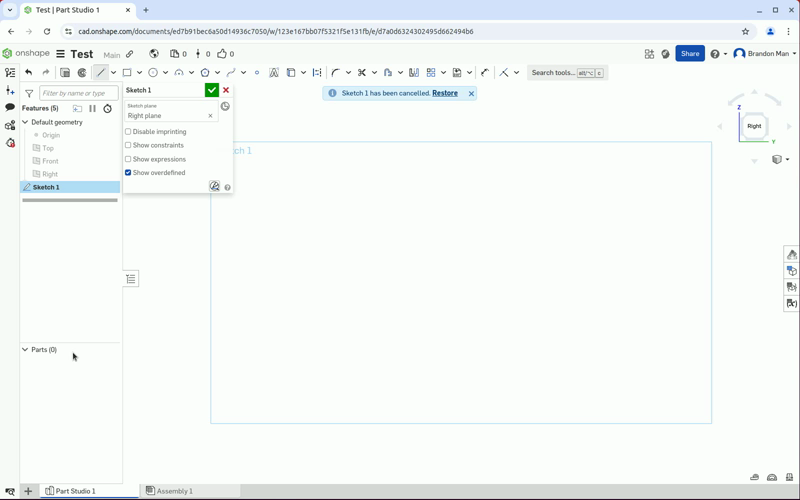
mouse_move(423, 282)
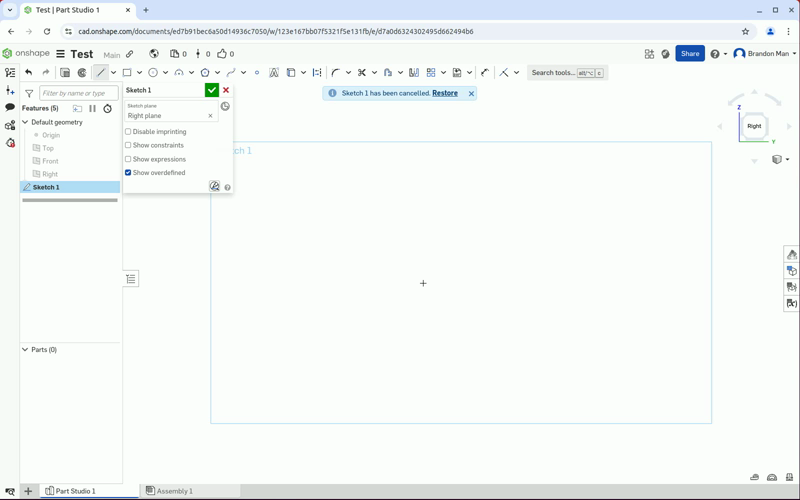
click(423, 282)
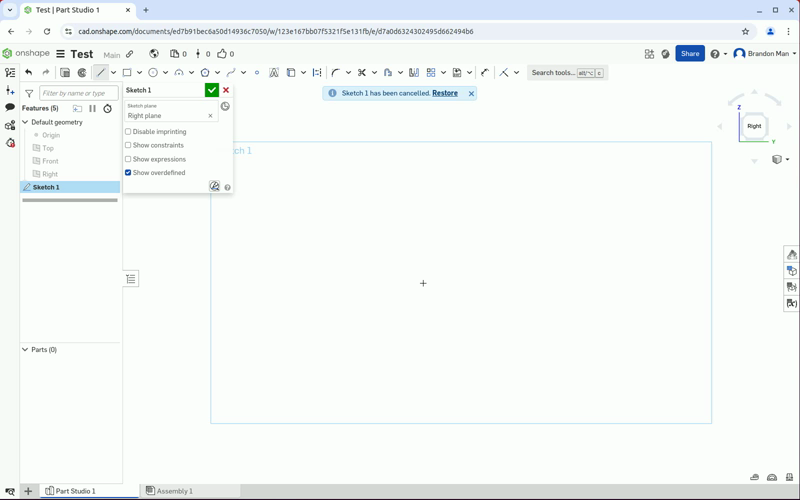
key_up(shift)
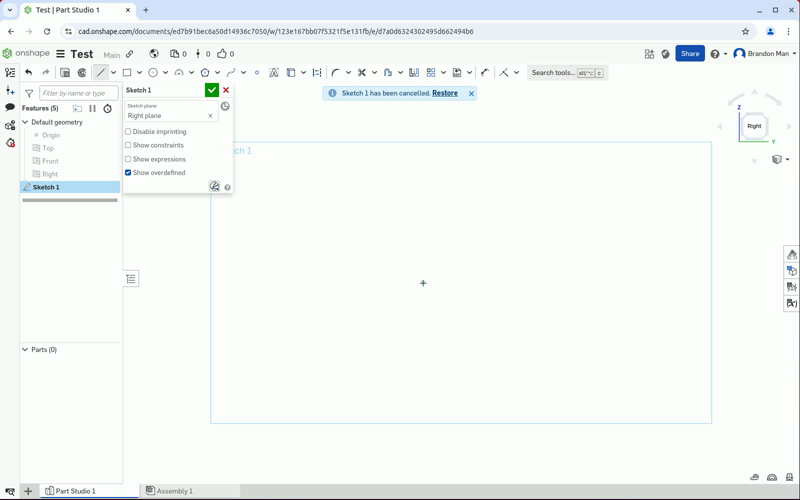
key_down(shift)
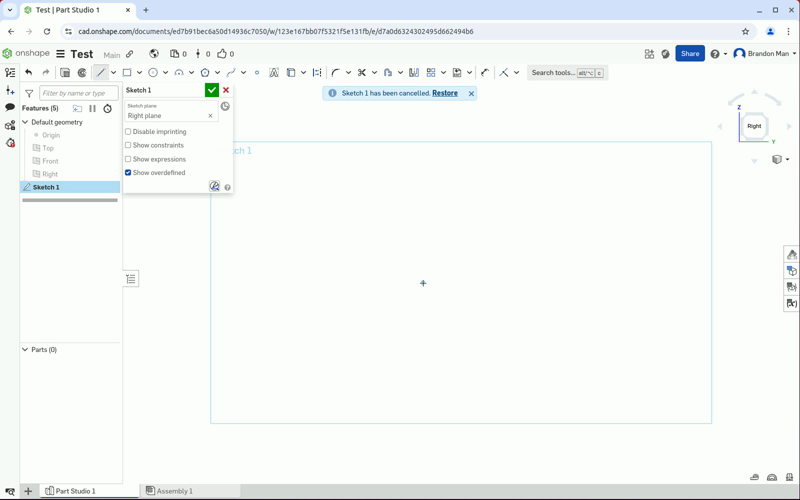
mouse_move(453, 282)
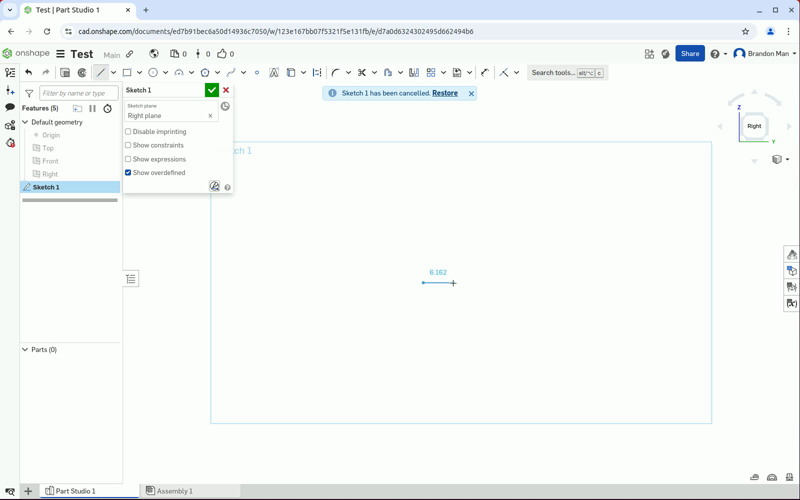
mouse_move(442, 282)
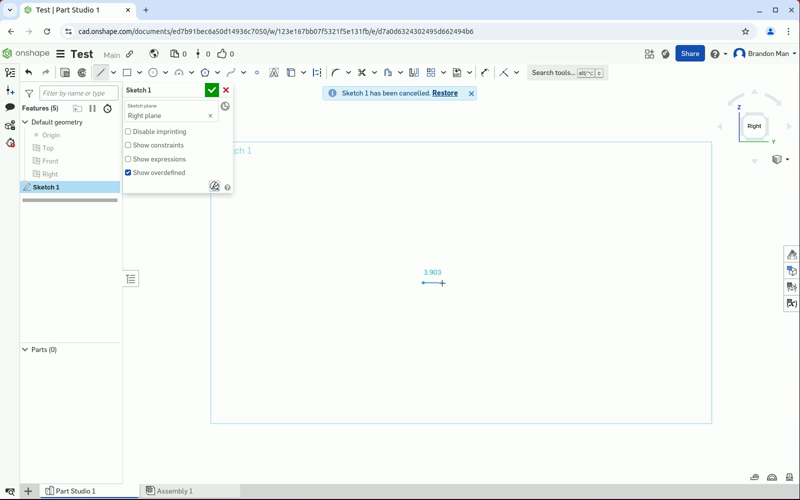
click(442, 282)
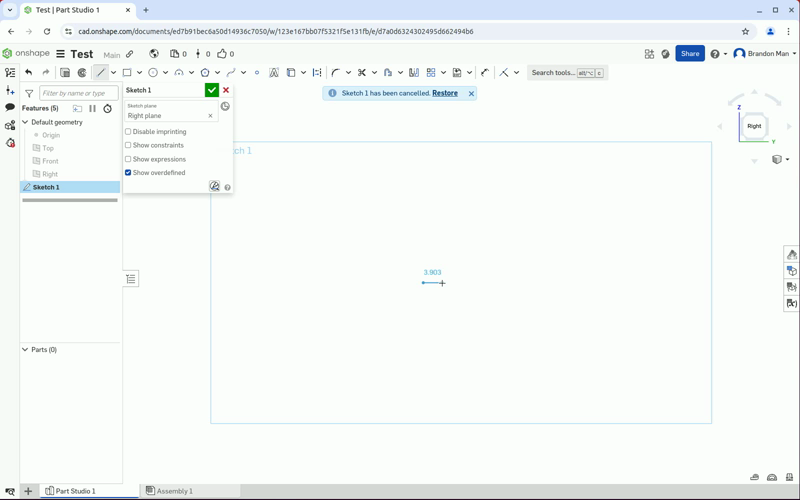
key_up(shift)
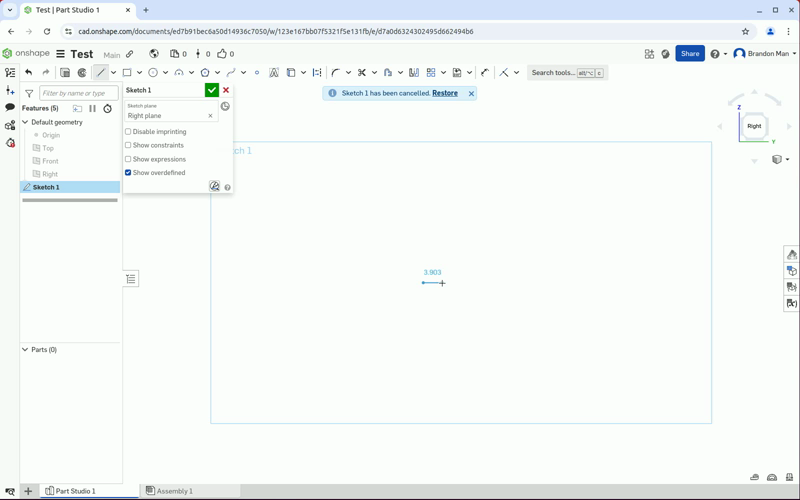
key_down(shift)
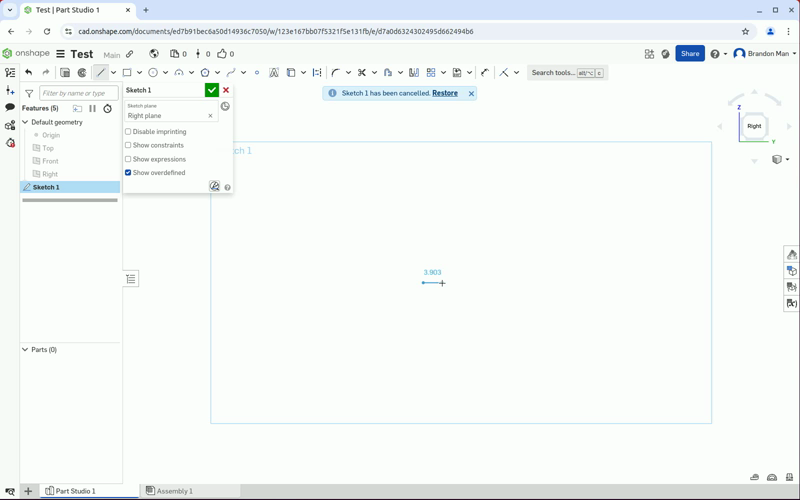
mouse_move(472, 282)
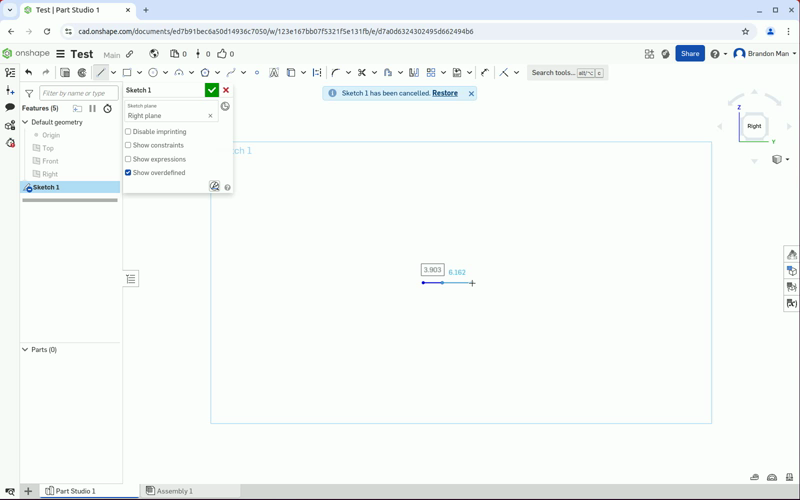
mouse_move(442, 230)
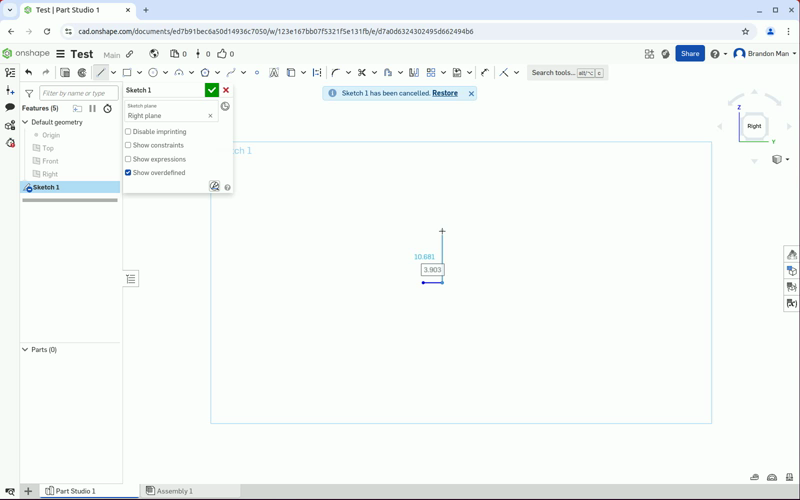
click(442, 230)
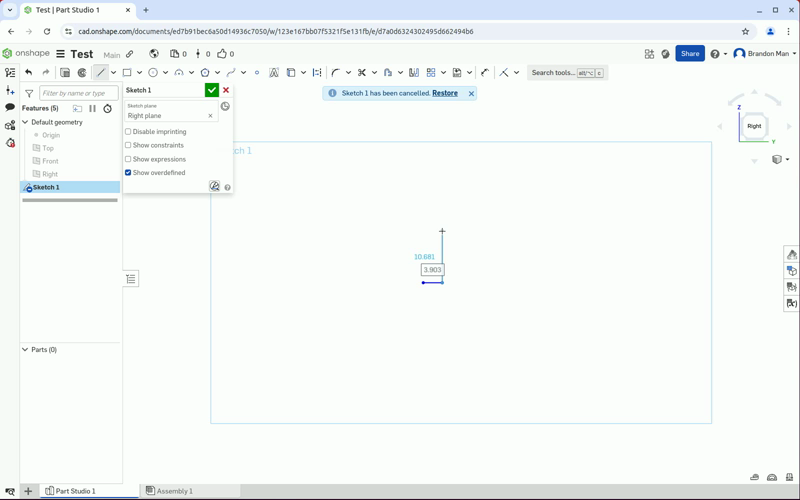
key_up(shift)
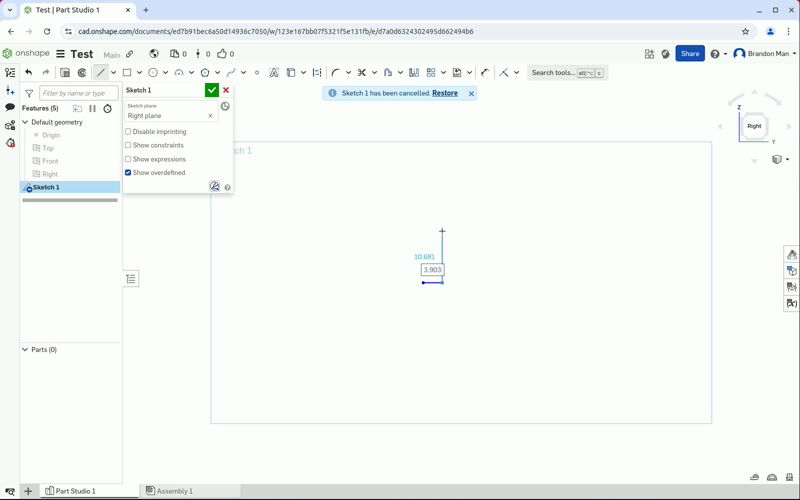
key_down(shift)
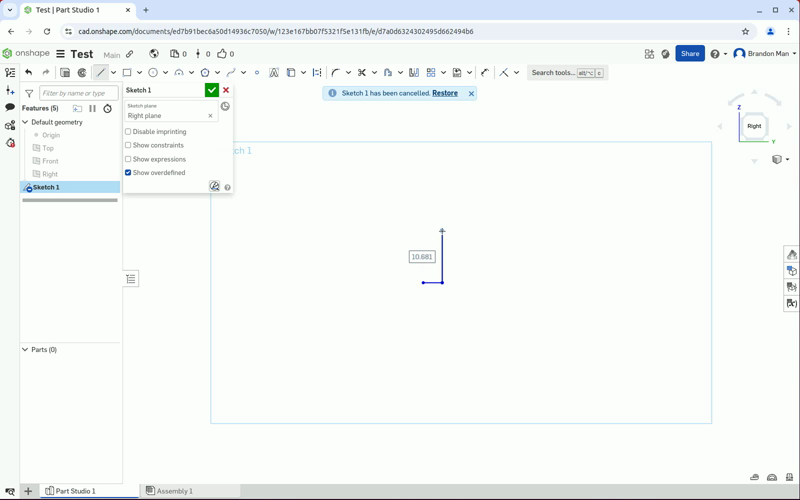
mouse_move(472, 230)
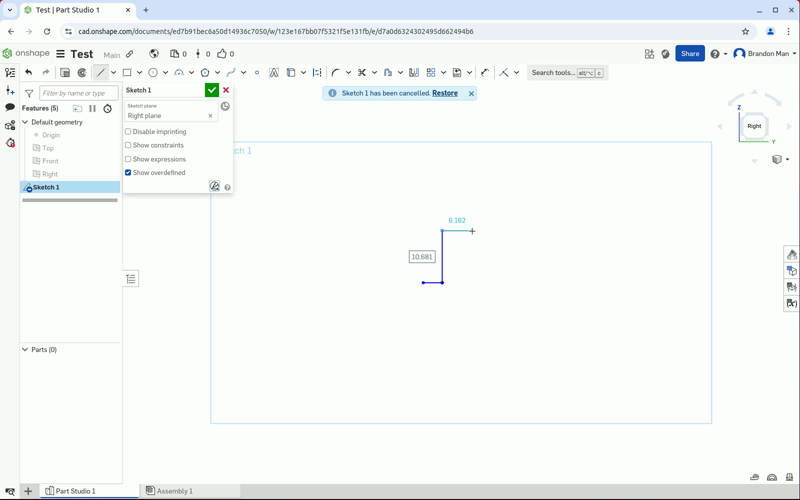
mouse_move(461, 230)
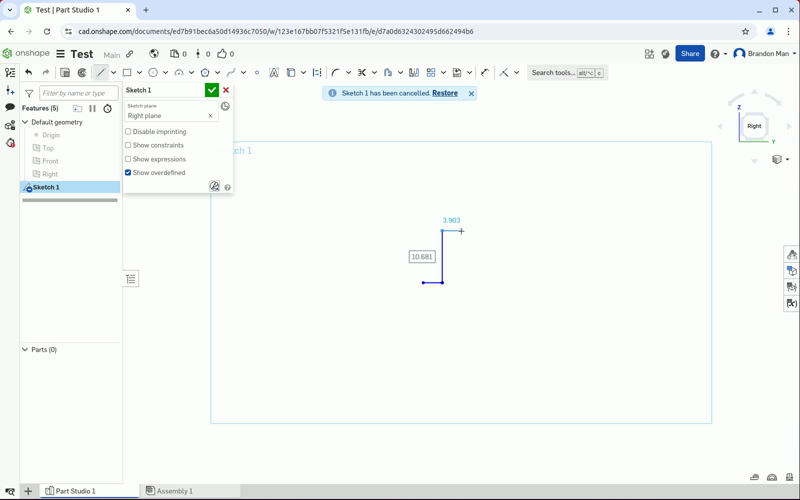
click(461, 230)
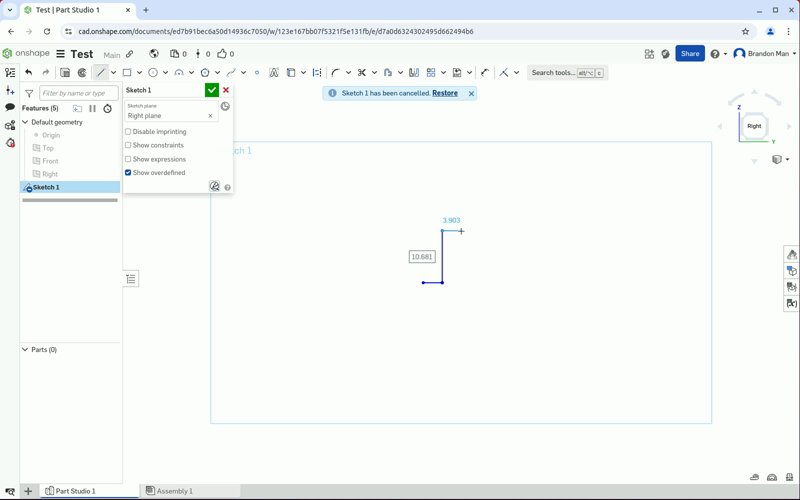
key_up(shift)
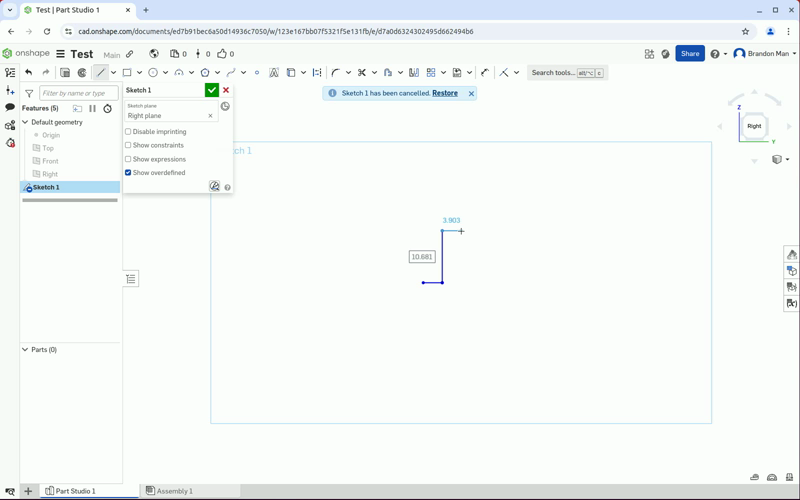
key_down(shift)
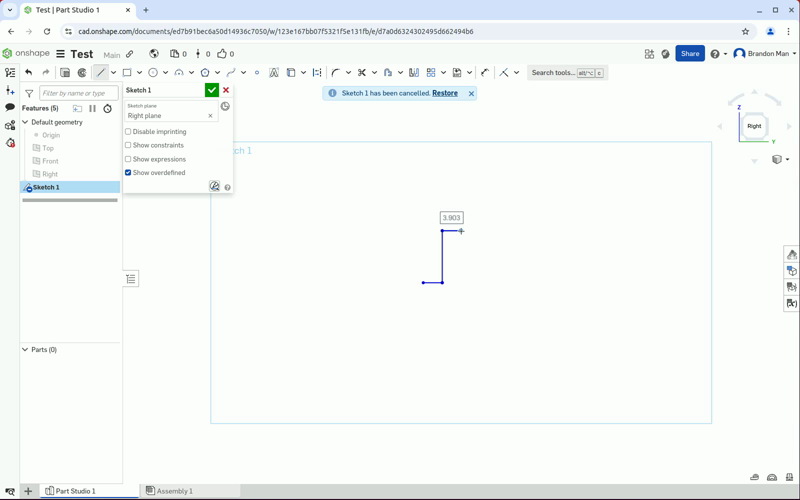
mouse_move(491, 230)
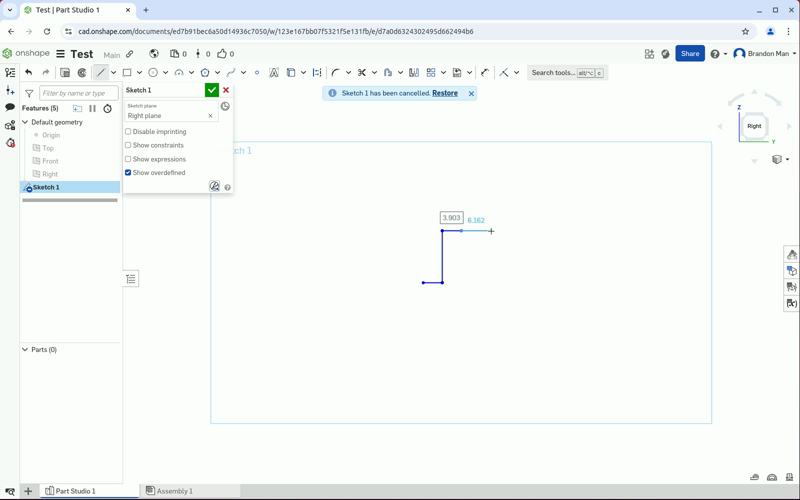
mouse_move(470, 214)
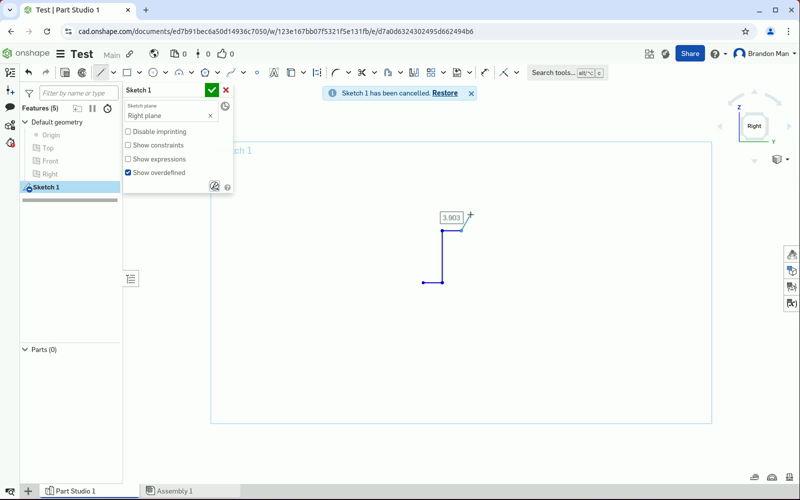
click(470, 214)
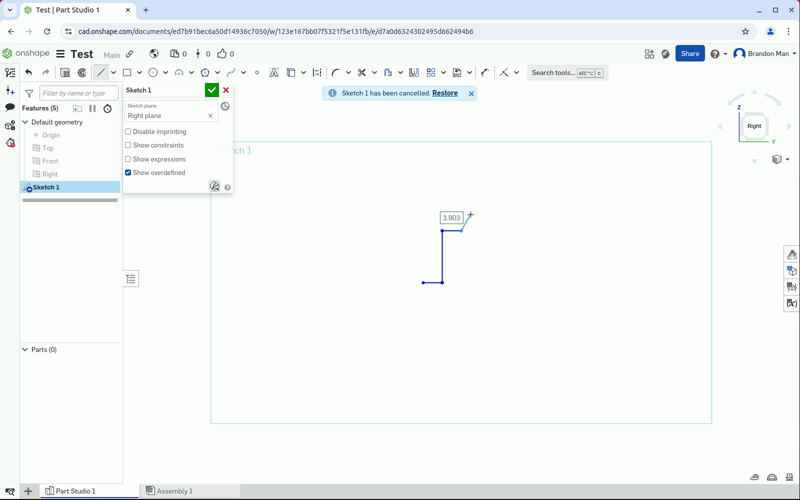
key_up(shift)
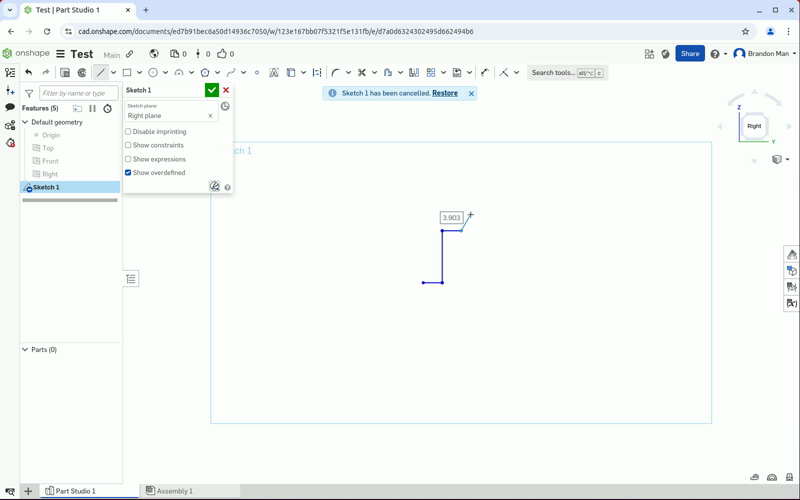
key_down(shift)
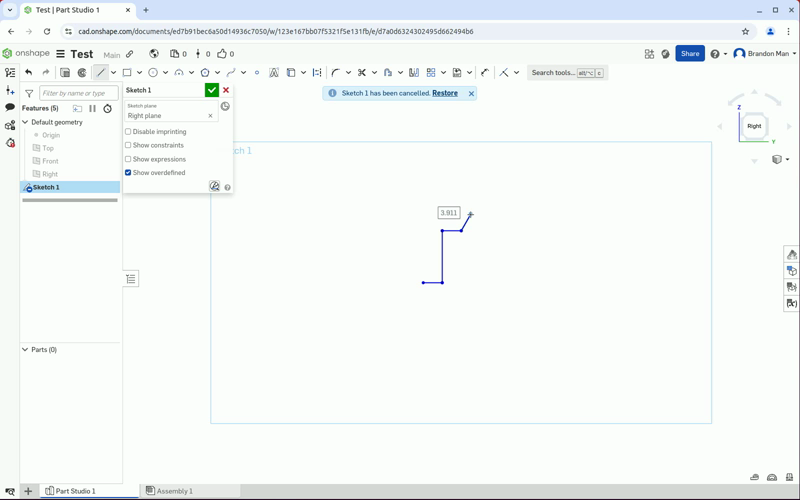
mouse_move(500, 214)
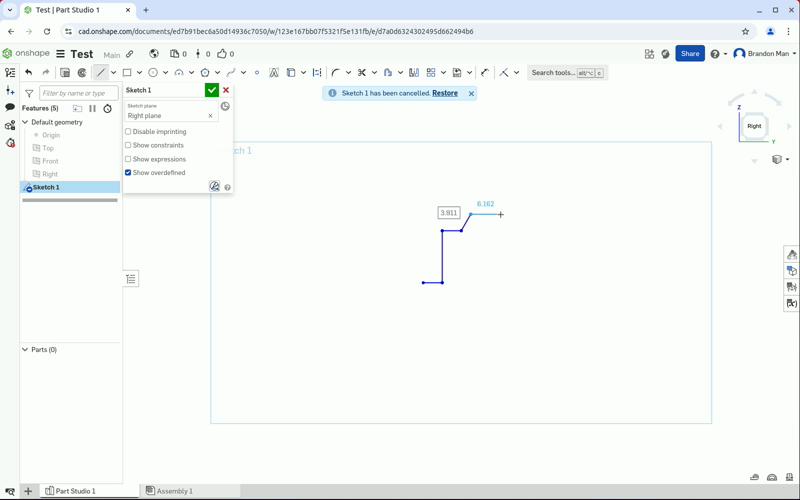
mouse_move(442, 214)
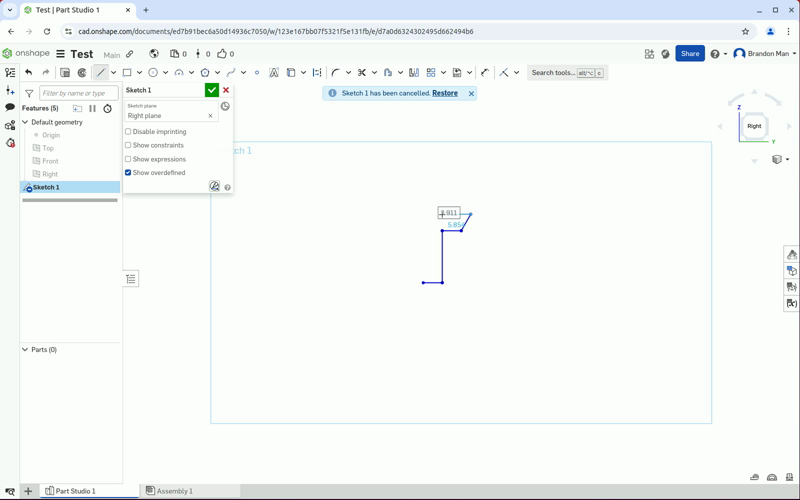
click(442, 214)
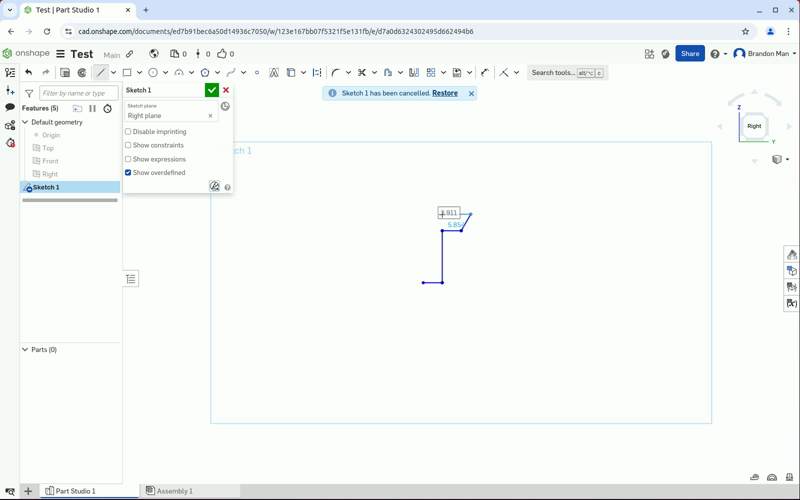
key_up(shift)
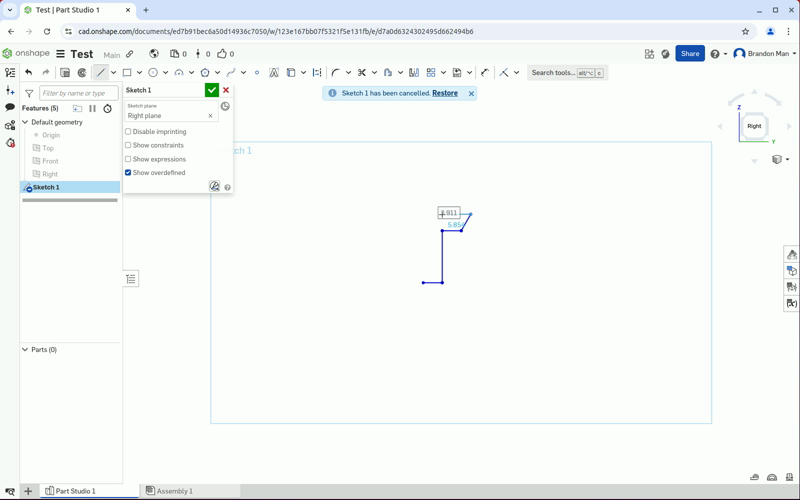
key_down(shift)
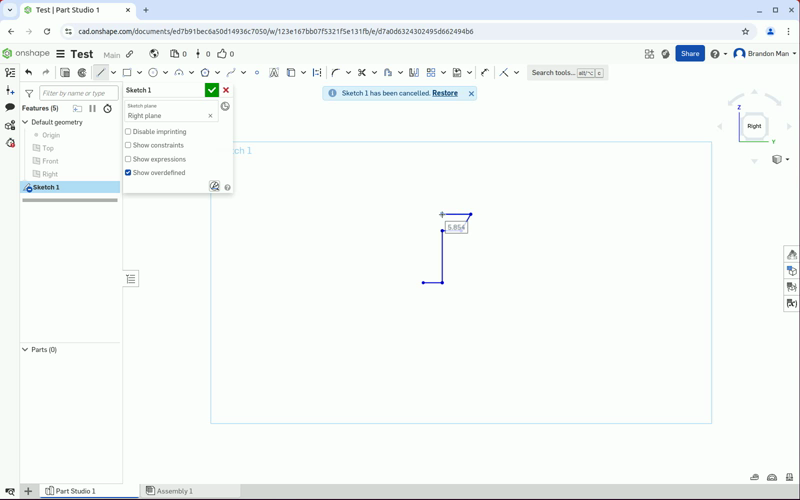
mouse_move(472, 214)
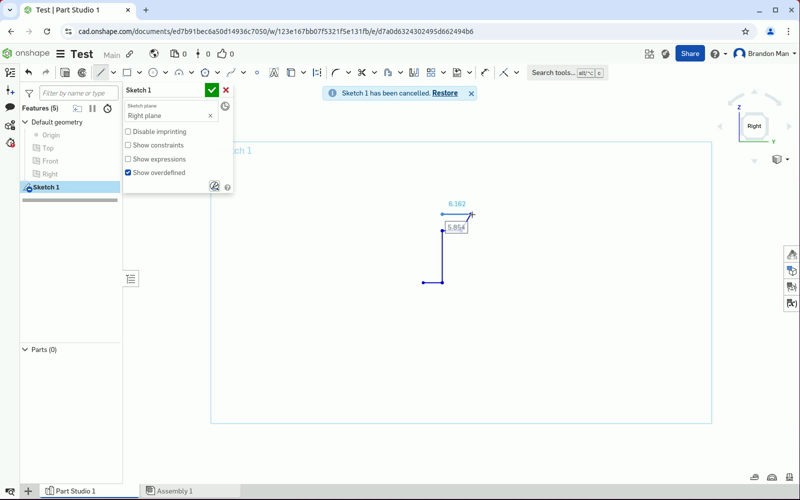
mouse_move(442, 189)
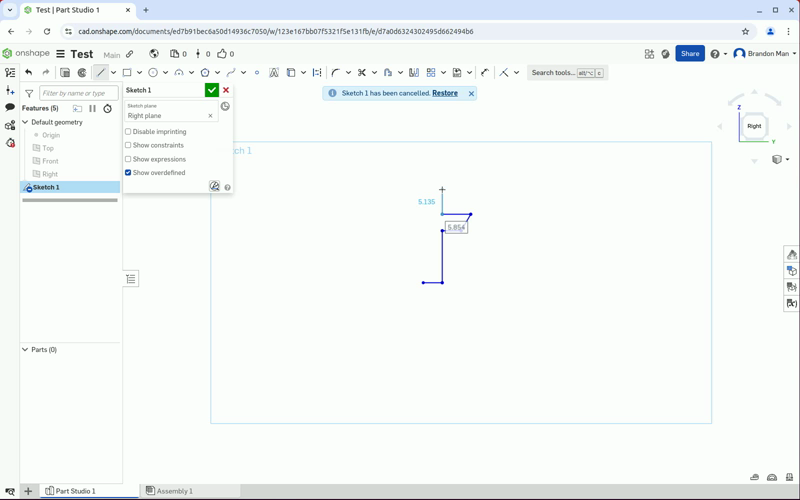
click(442, 189)
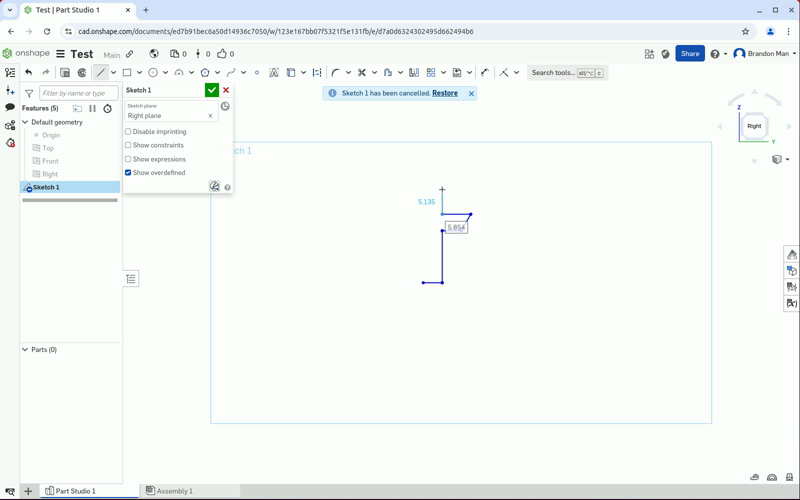
key_up(shift)
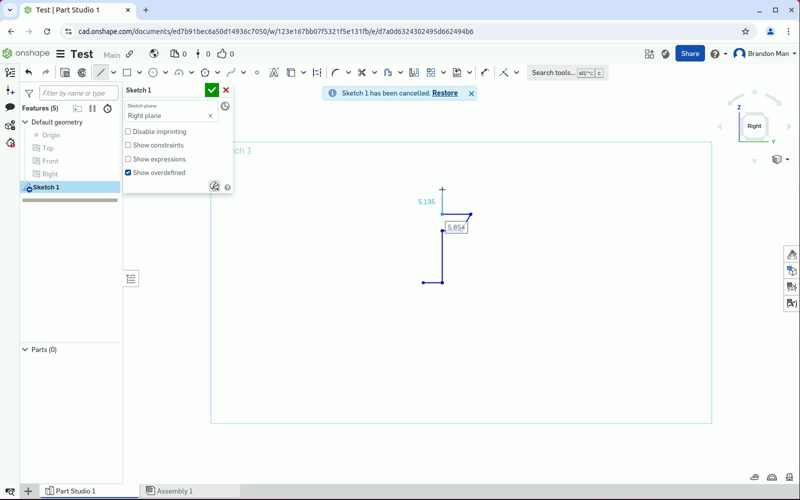
key_down(shift)
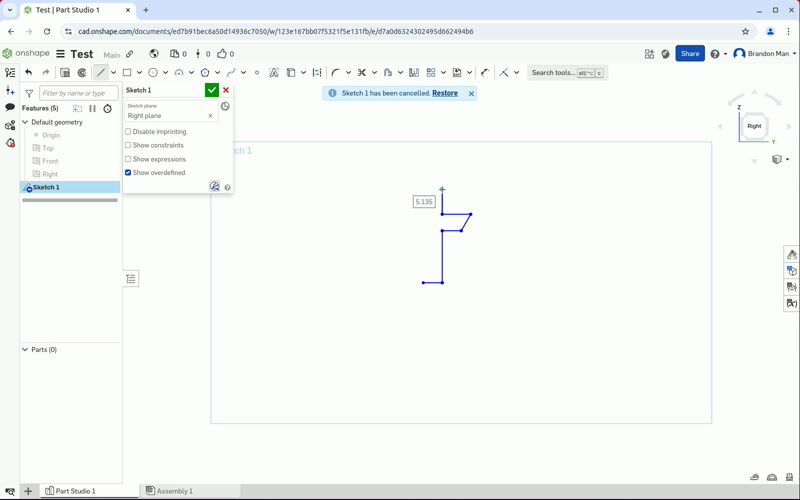
mouse_move(472, 189)
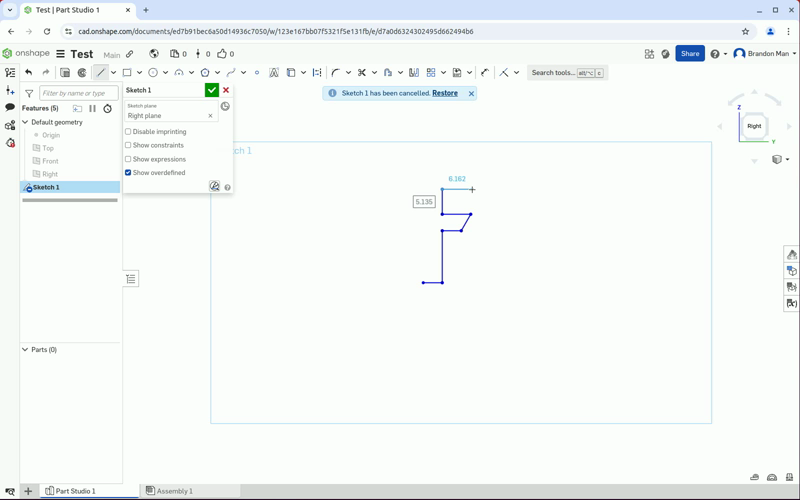
mouse_move(498, 189)
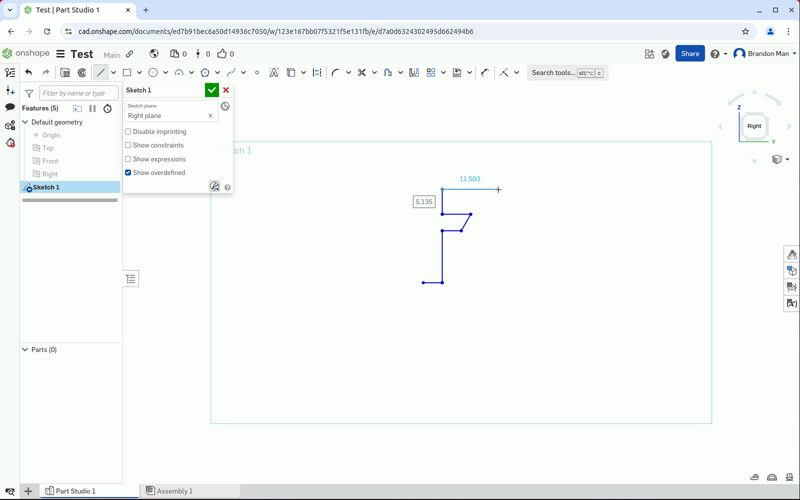
click(498, 189)
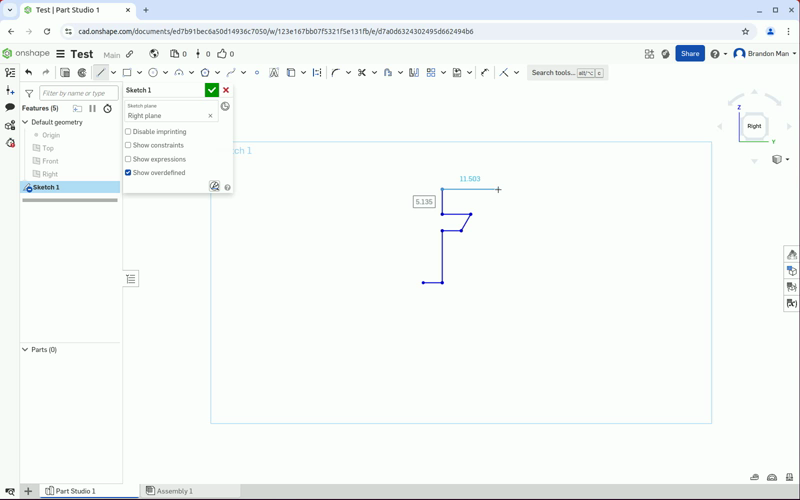
key_up(shift)
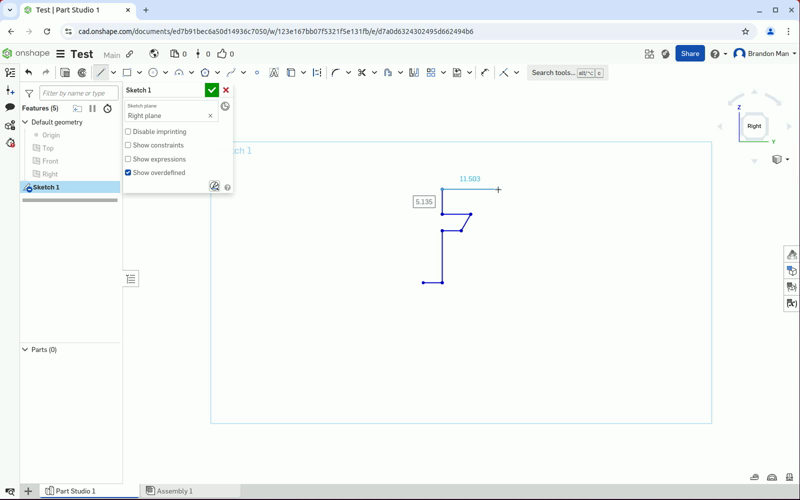
key_down(shift)
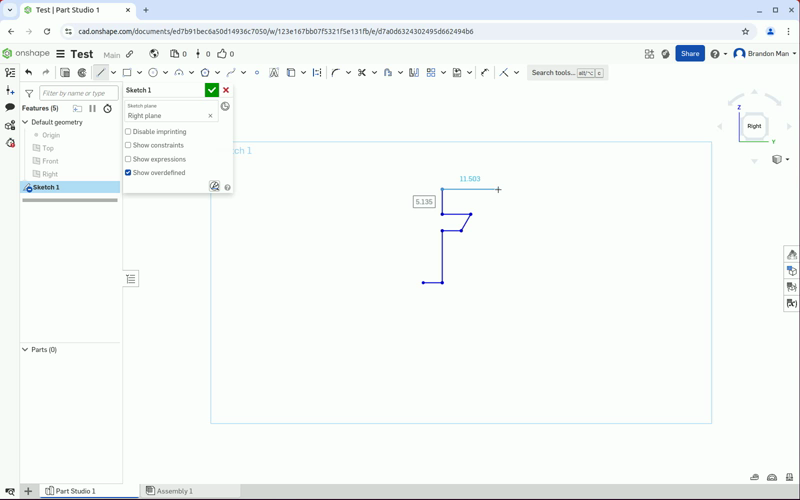
mouse_move(528, 189)
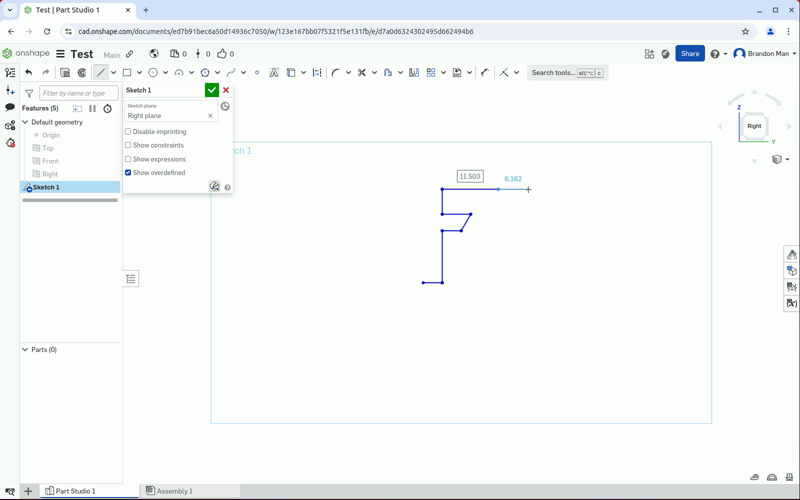
mouse_move(498, 170)
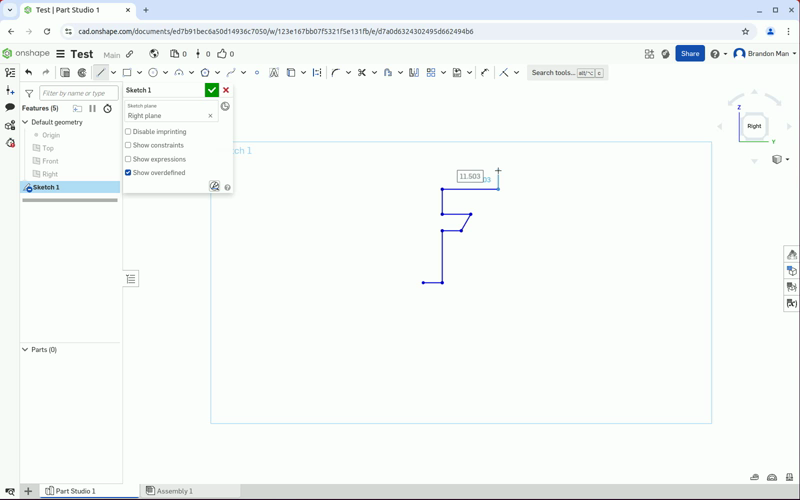
click(498, 170)
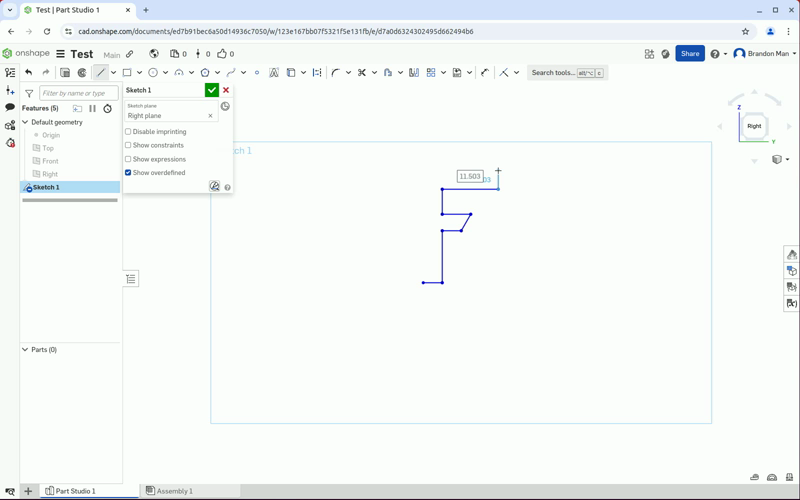
key_up(shift)
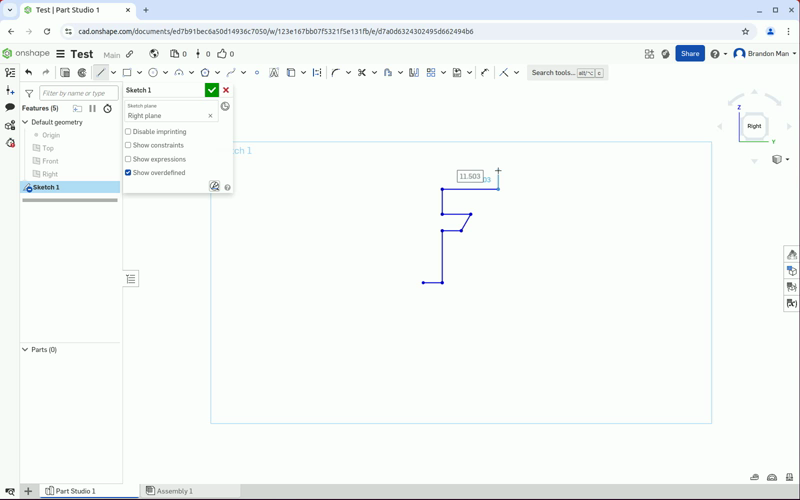
key_down(shift)
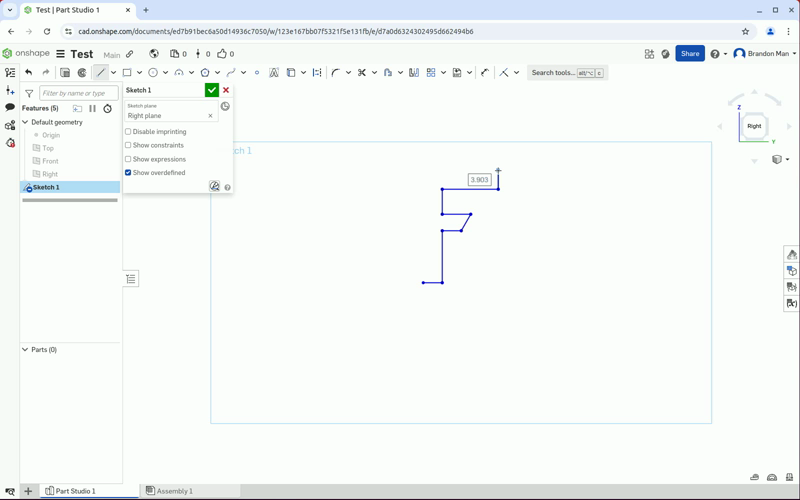
mouse_move(423, 170)
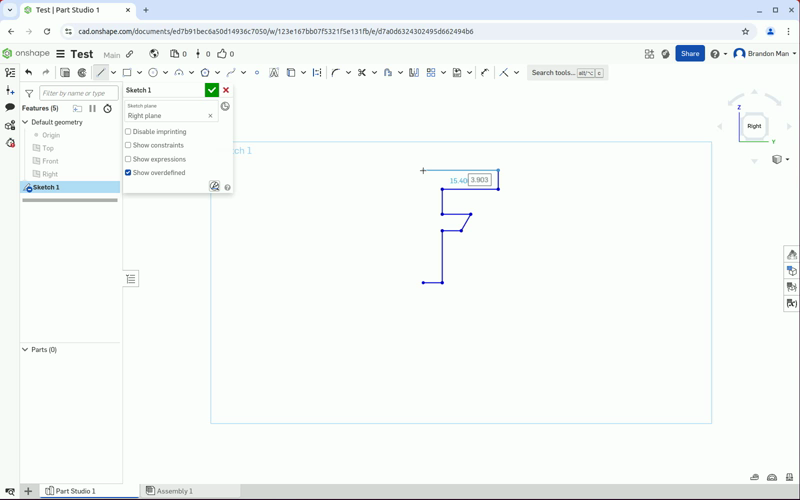
click(423, 170)
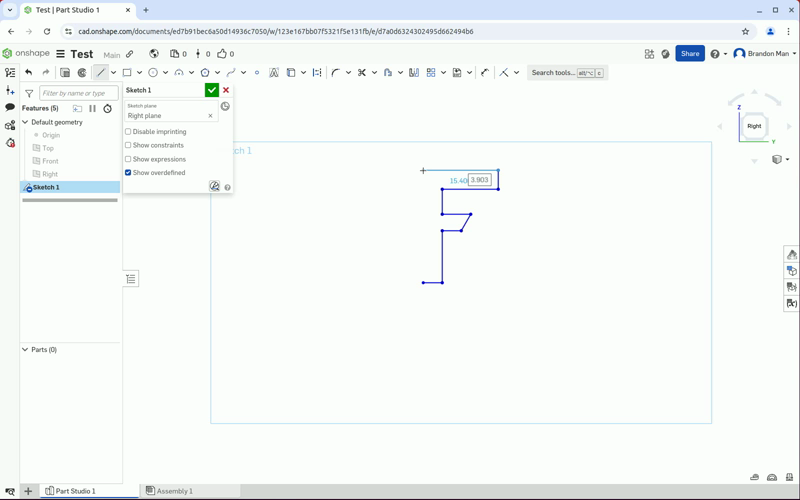
key_up(shift)
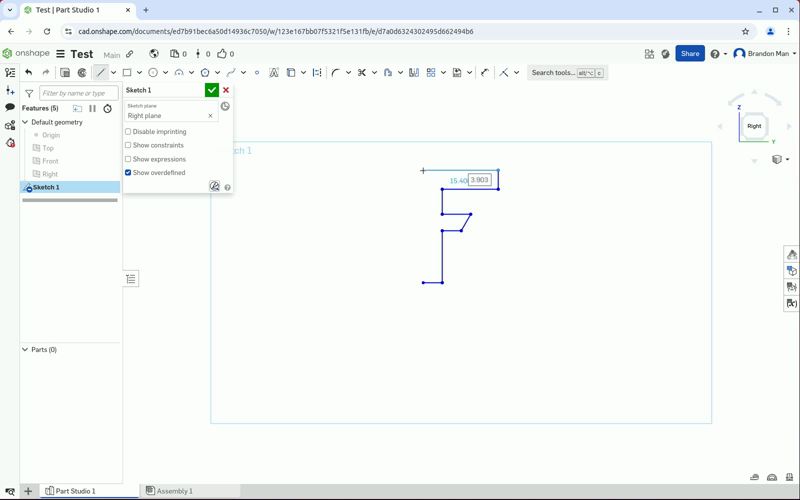
key_down(shift)
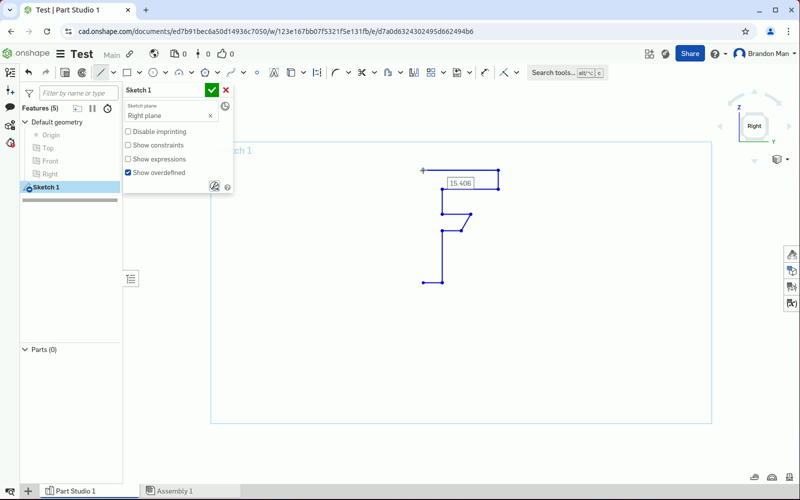
mouse_move(423, 282)
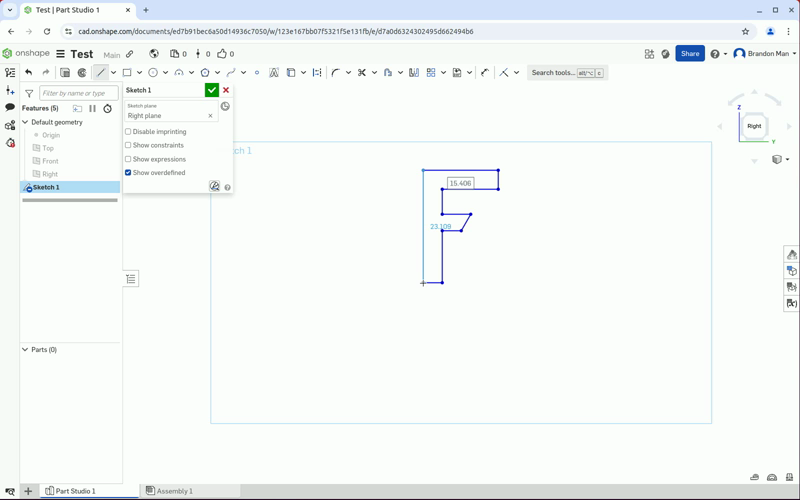
key_up(shift)
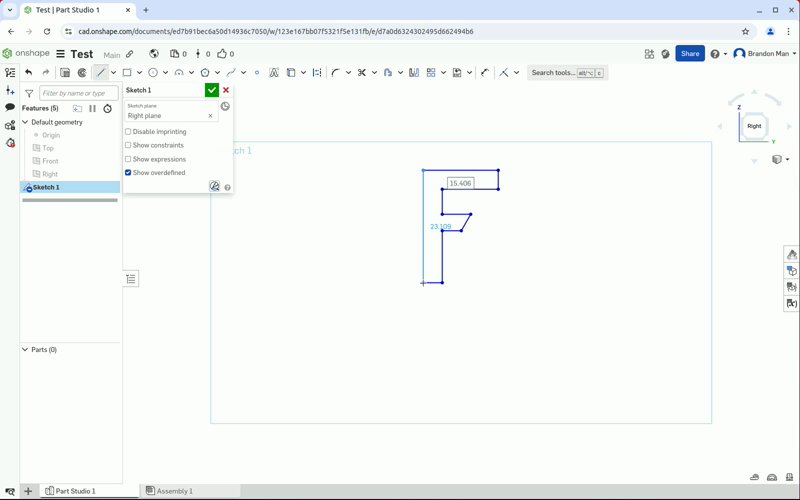
click(423, 282)
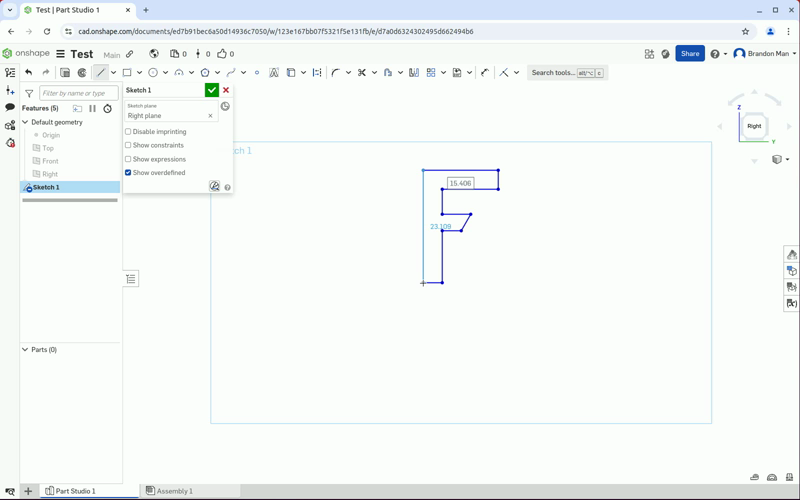
key(esc)
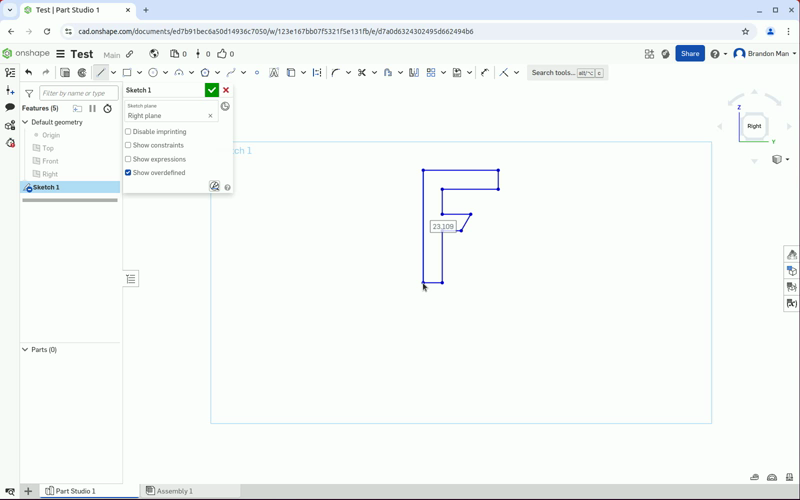
mouse_move(435, 194)
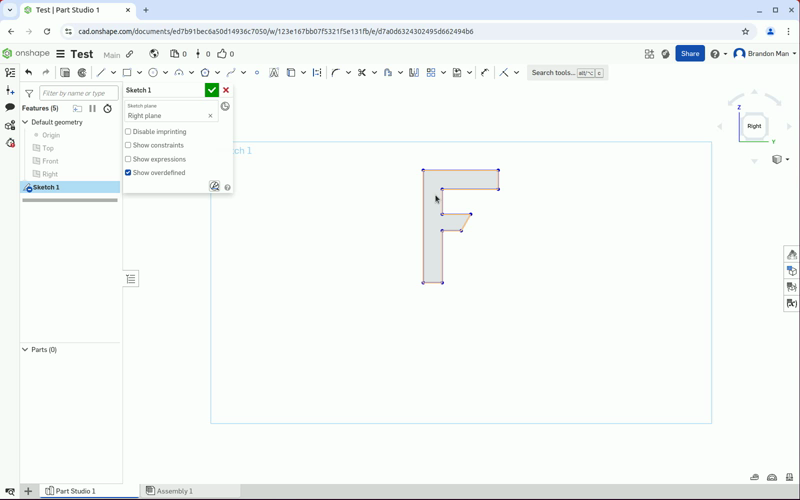
click(435, 194)
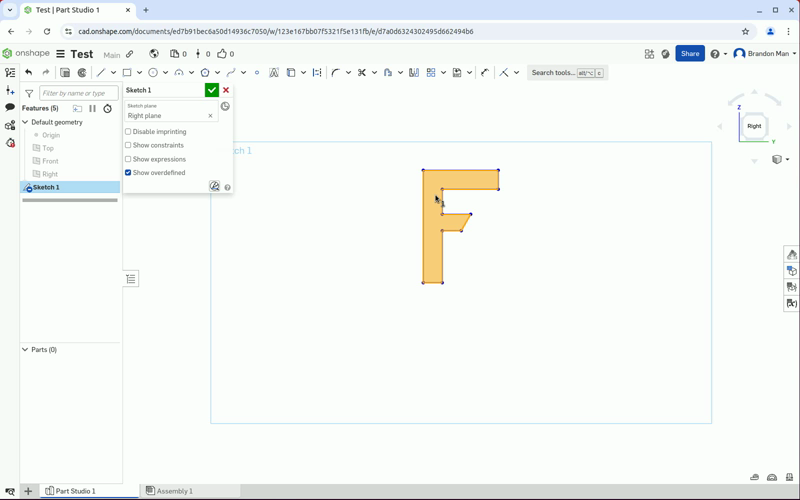
mouse_move(73, 352)
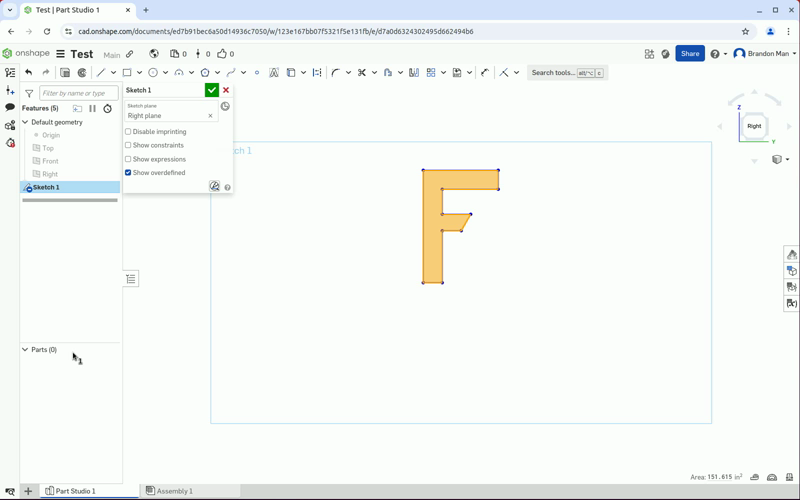
key(shift+y)
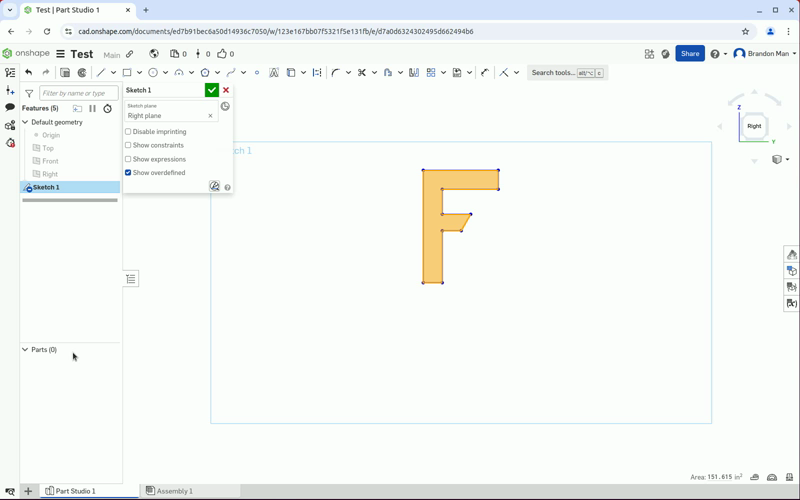
key(shift+e)
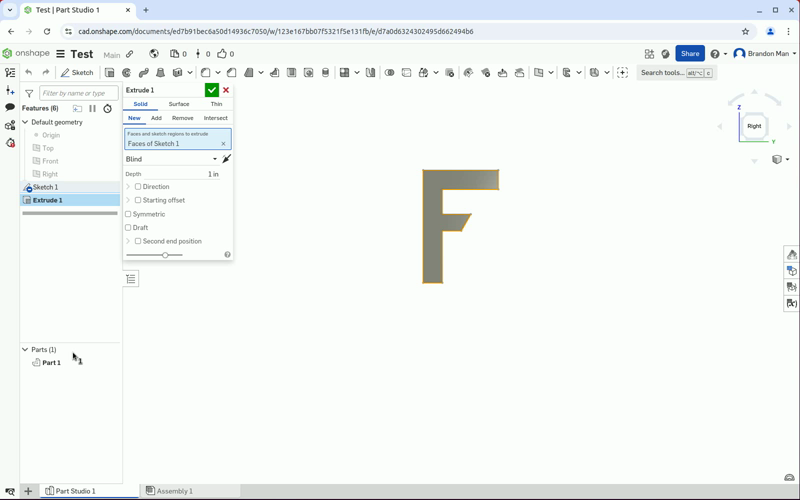
mouse_move(143, 106)
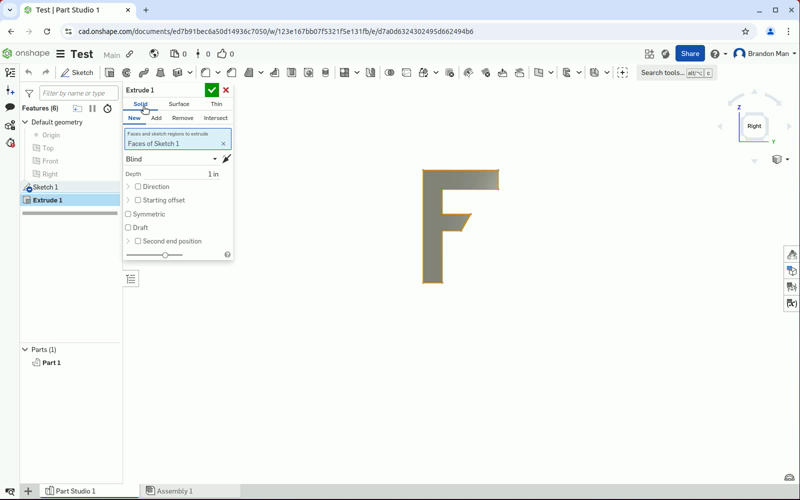
click(143, 106)
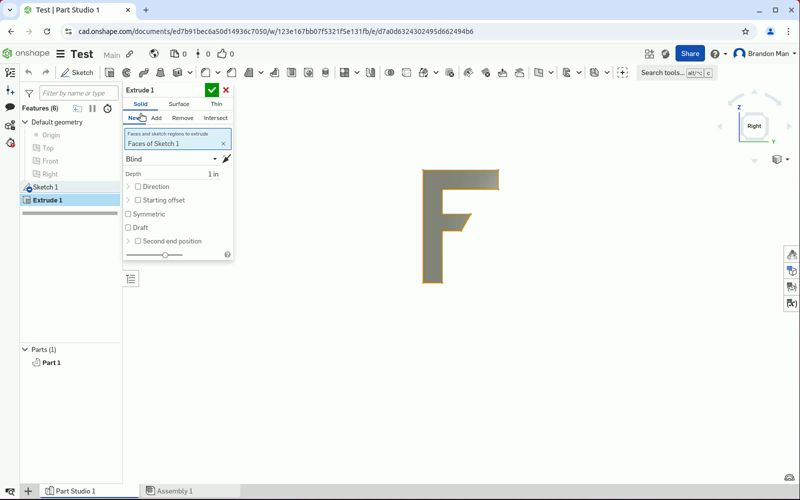
mouse_move(137, 120)
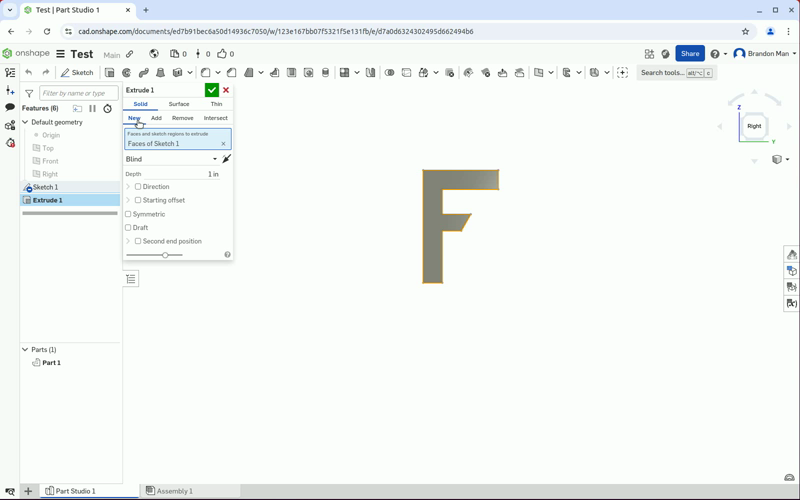
click(137, 120)
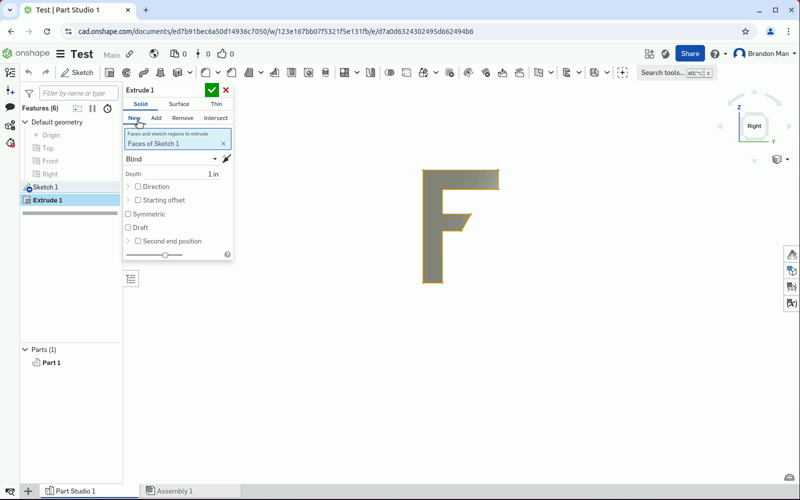
key(tab, 4)
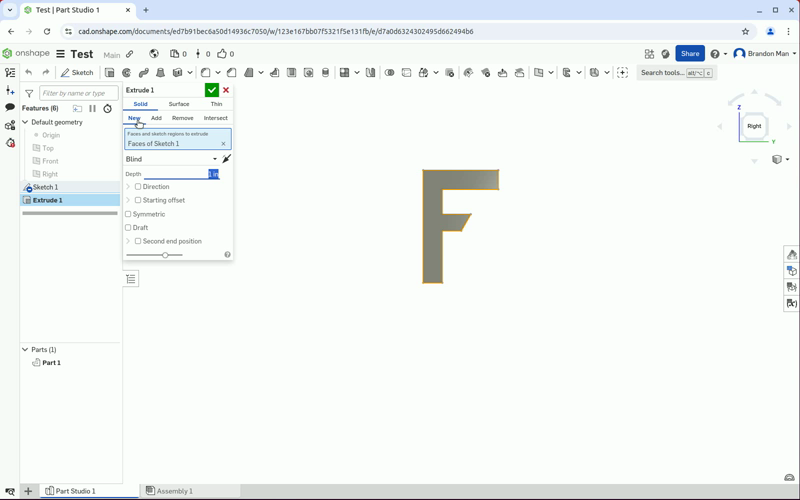
text(-3.851)
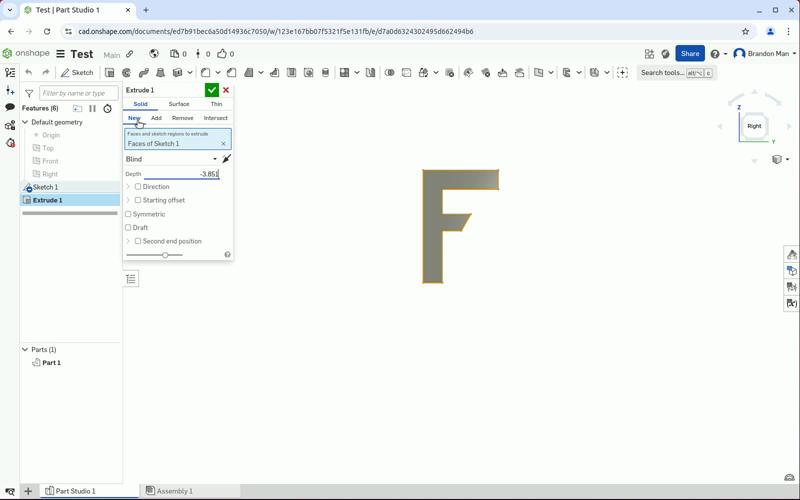
key(enter)
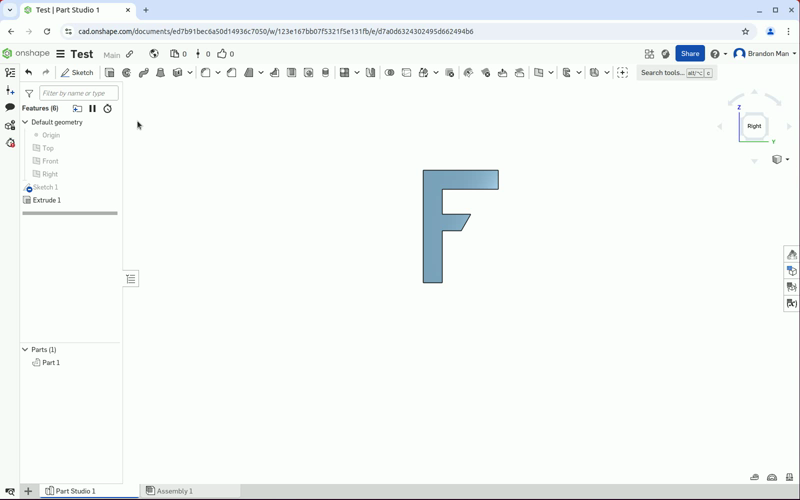
key(shift+h)
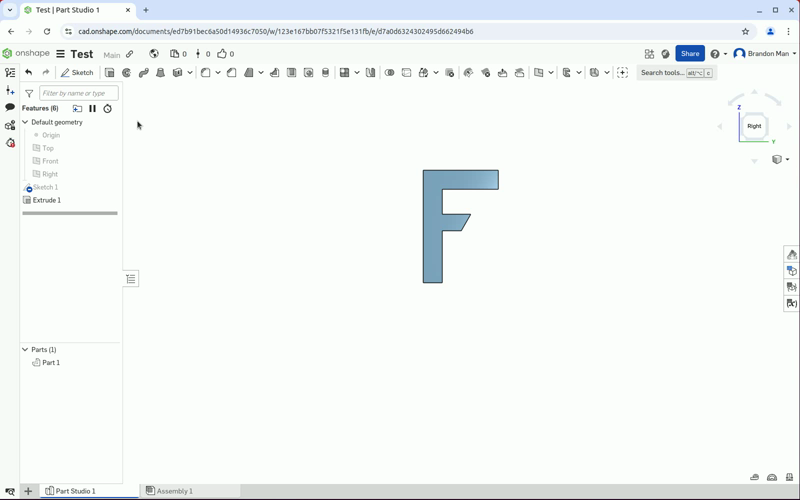
key(shift+h)
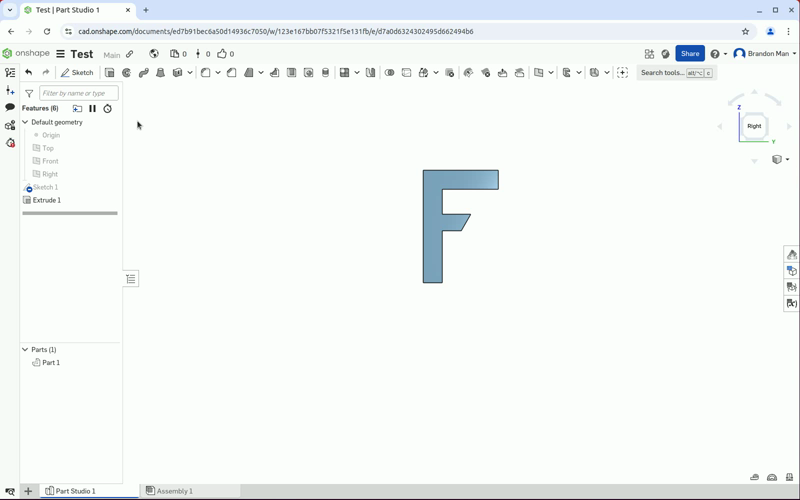
mouse_move(73, 189)
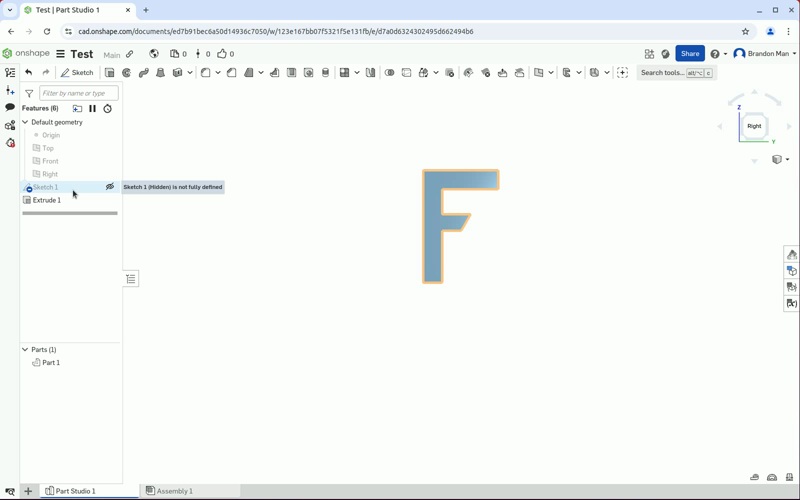
click(73, 189)
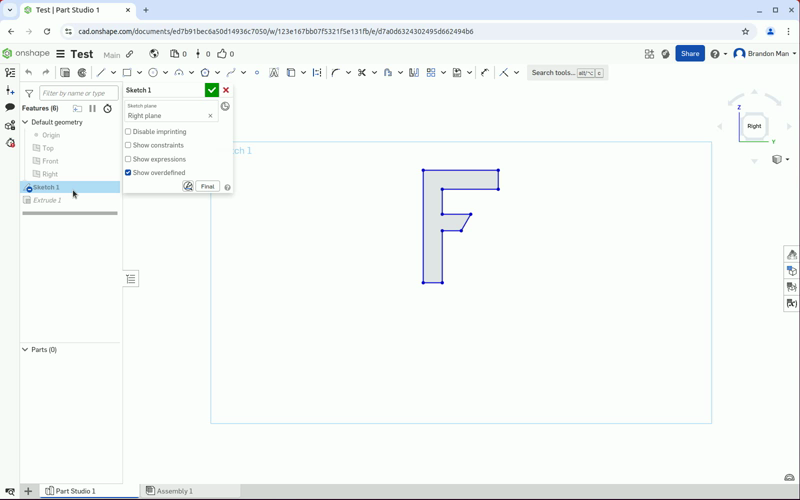
mouse_move(229, 92)
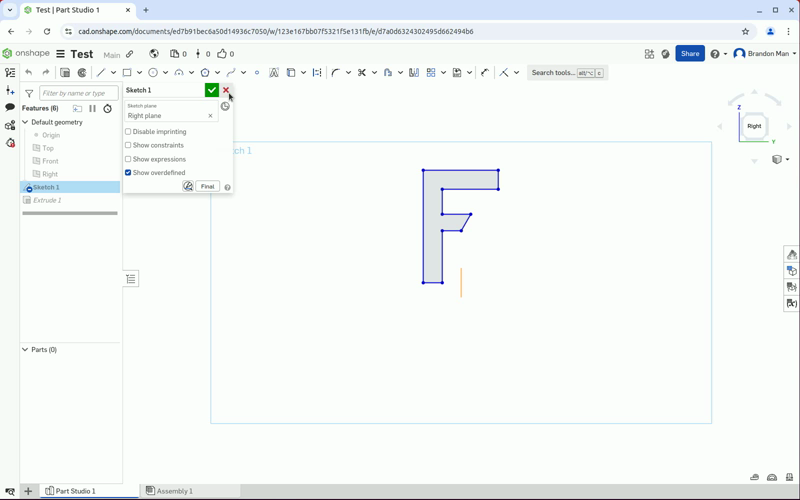
click(229, 92)
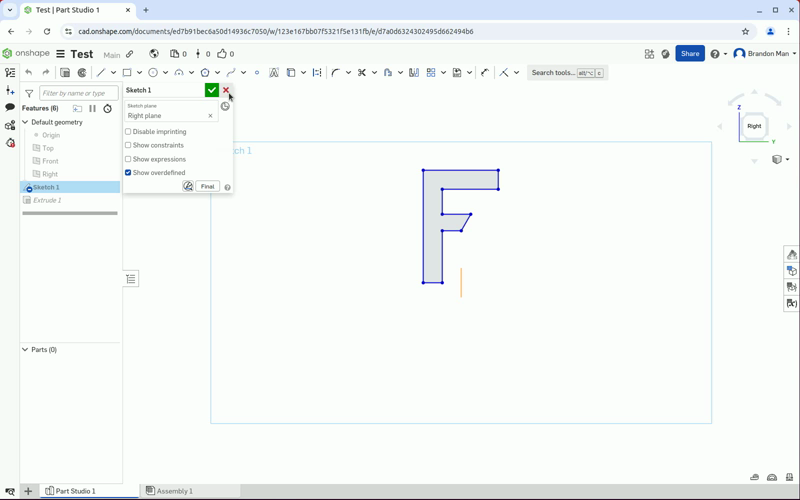
key(shift+s)
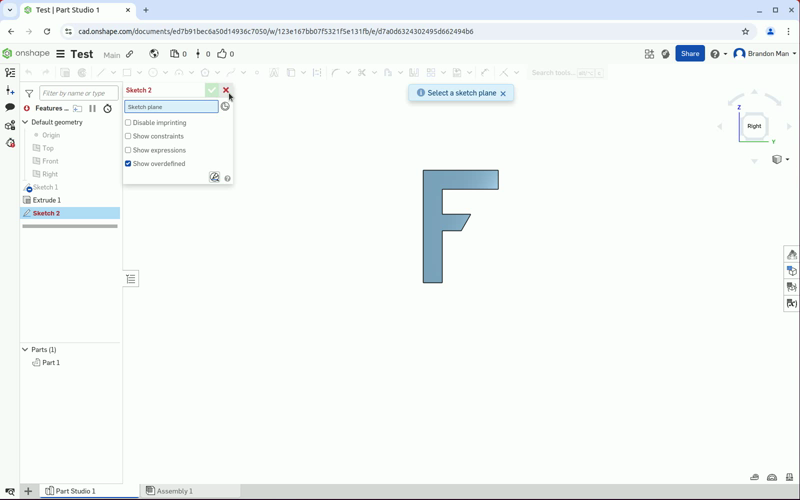
mouse_move(73, 176)
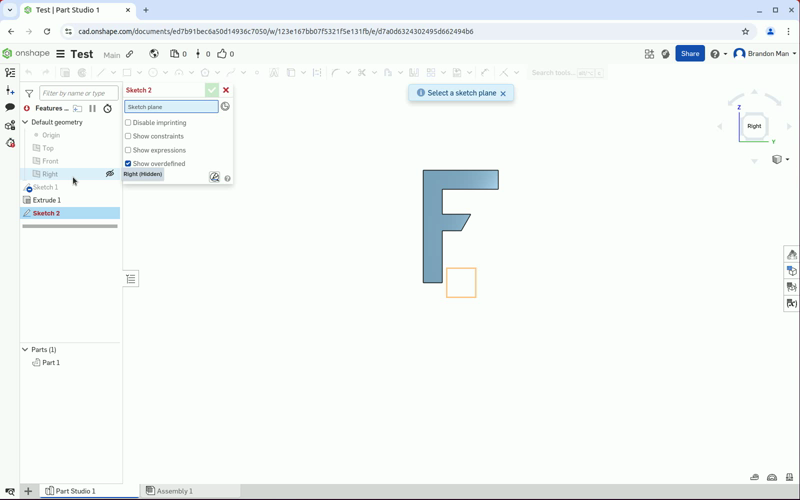
click(73, 176)
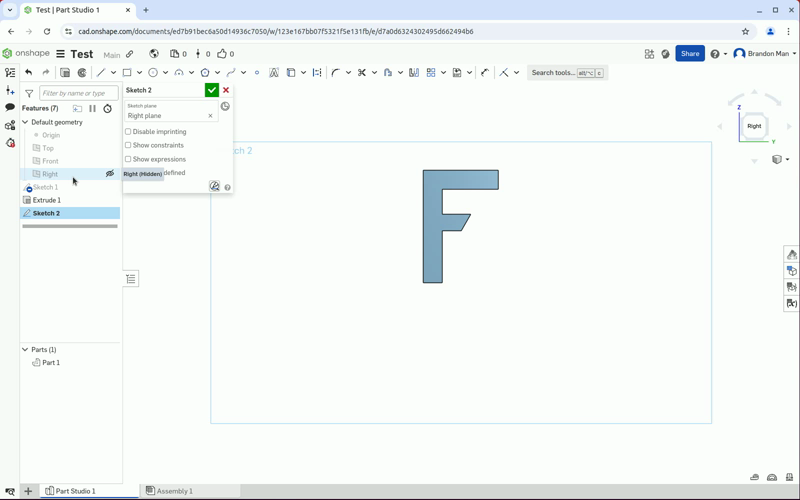
mouse_move(73, 352)
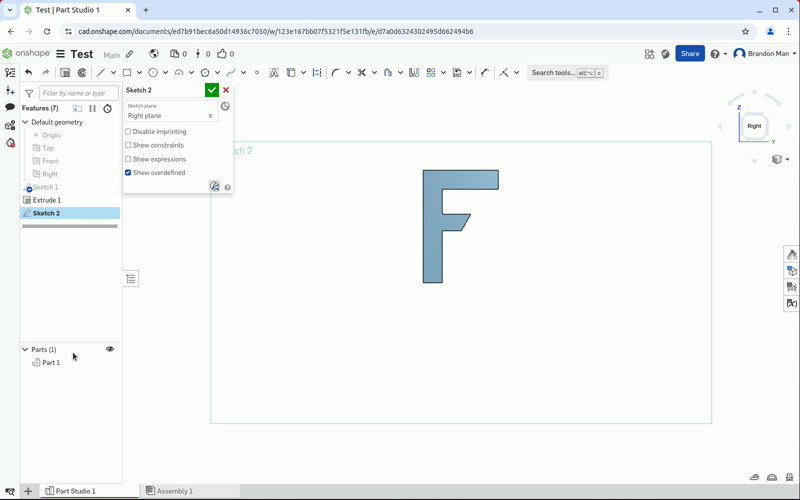
key(y)
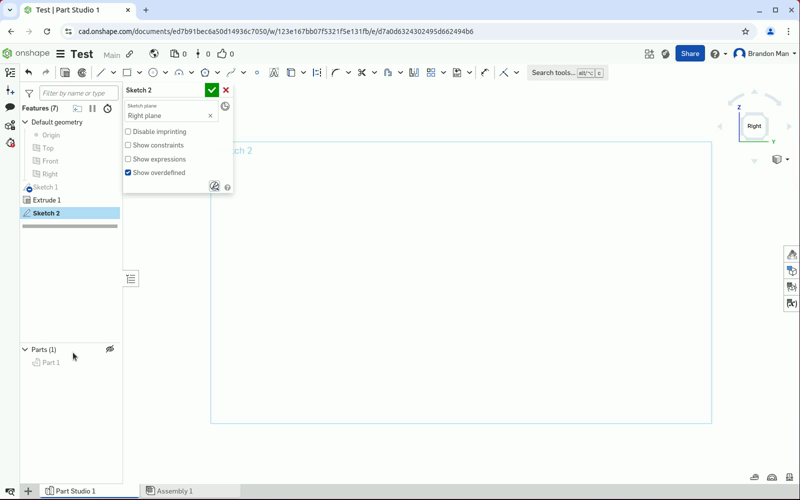
key(a)
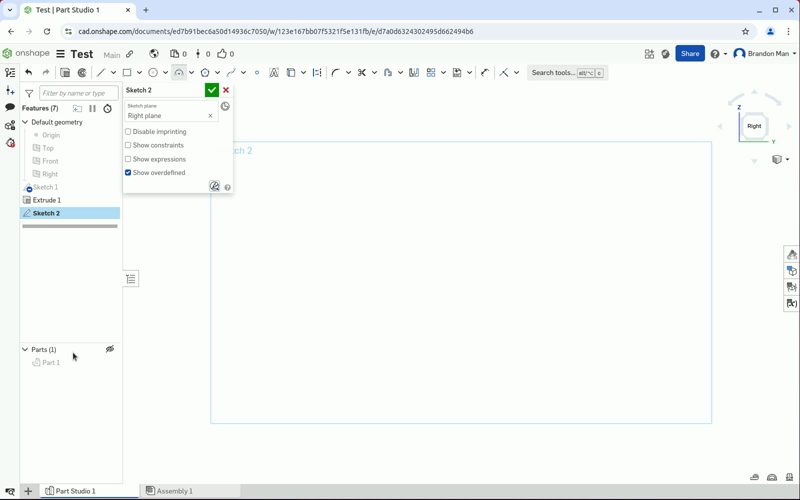
key_down(shift)
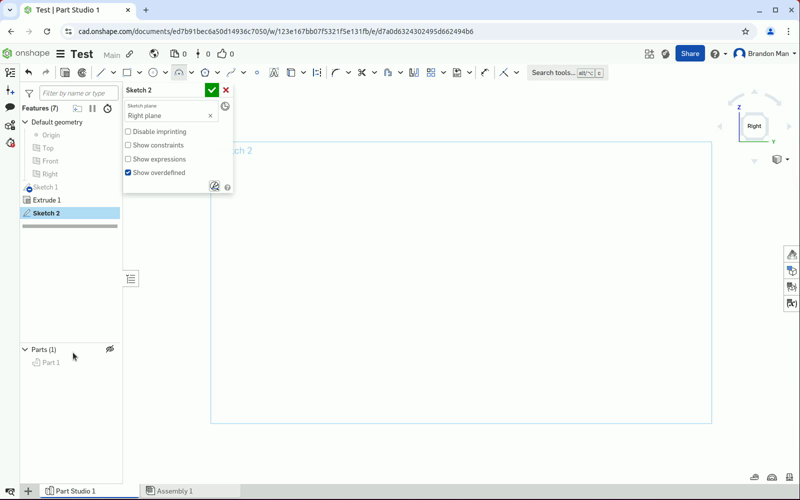
mouse_move(423, 282)
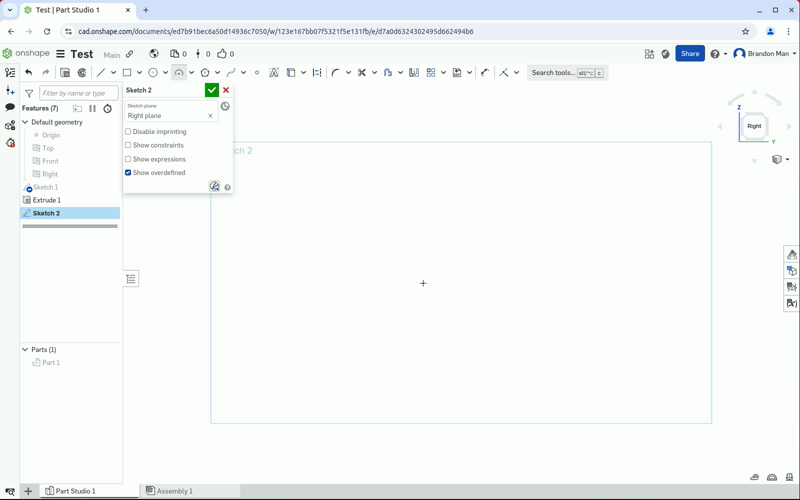
click(423, 282)
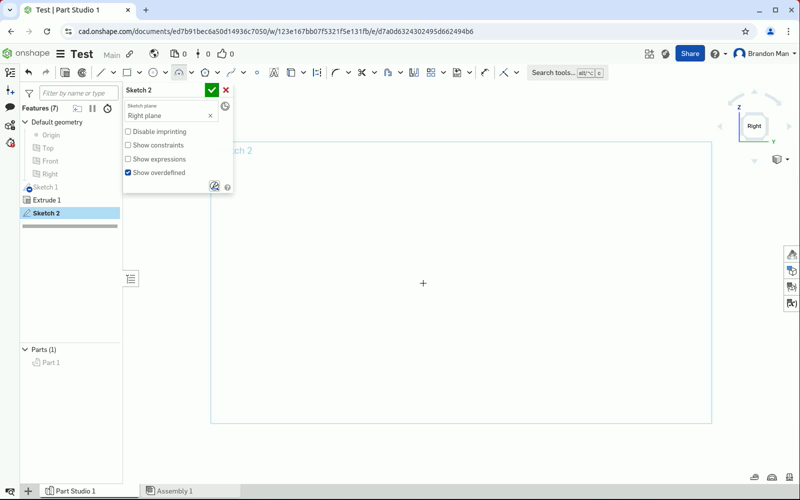
key_up(shift)
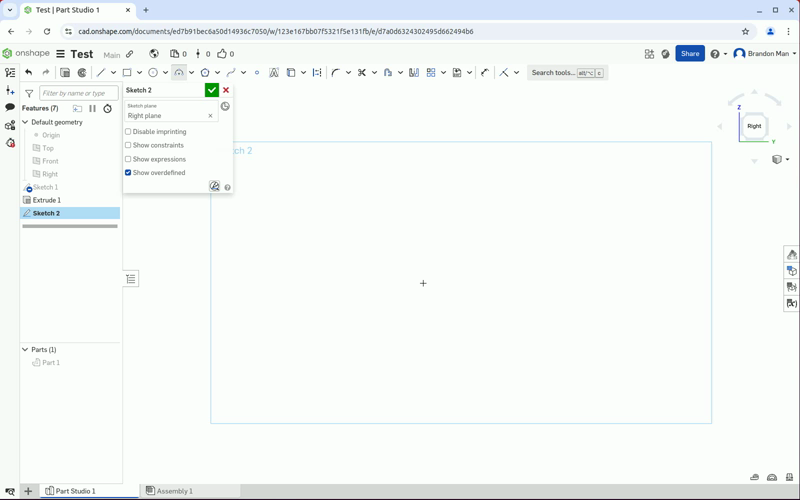
key_down(shift)
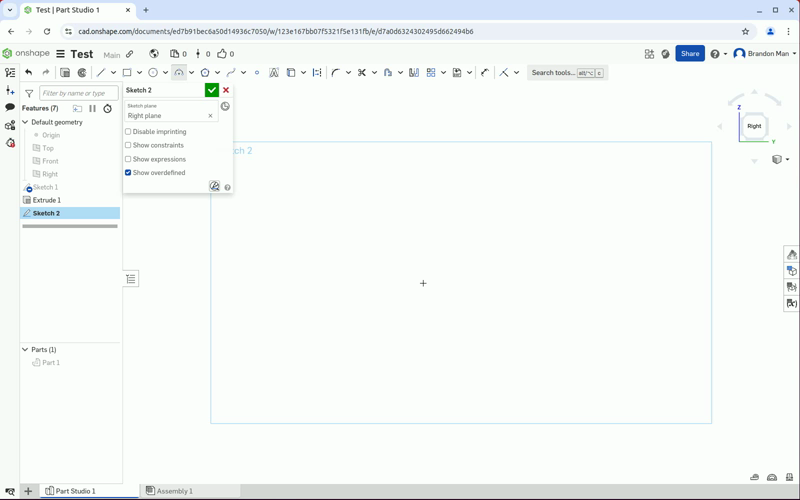
mouse_move(498, 282)
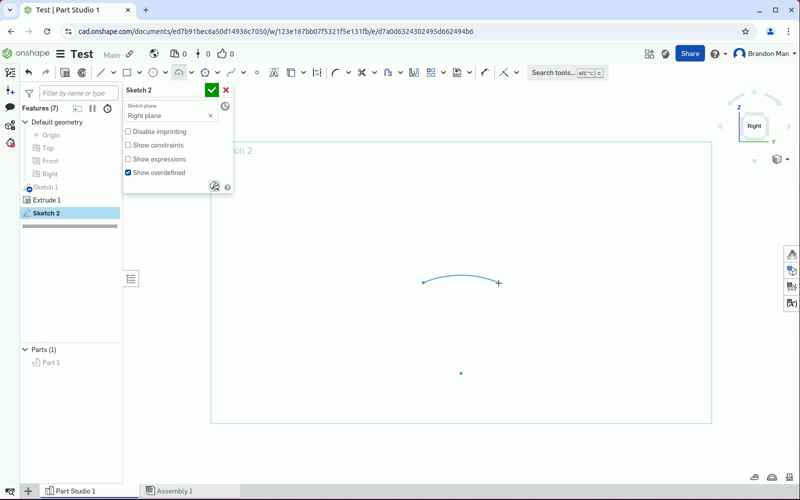
click(498, 282)
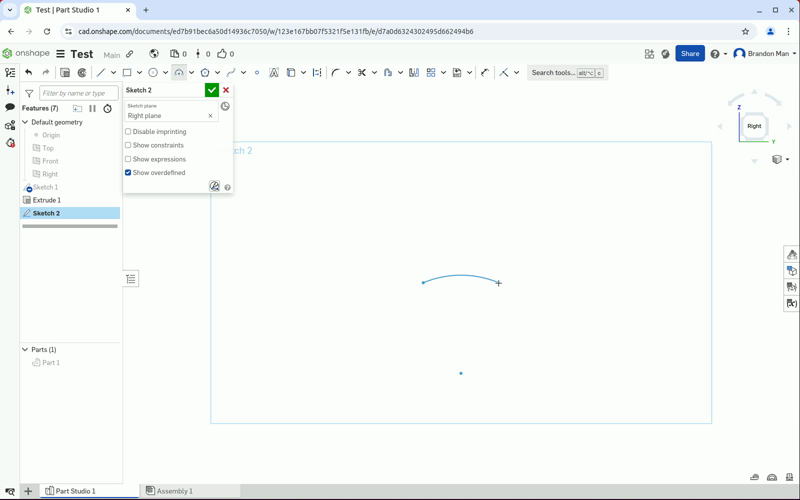
mouse_move(461, 320)
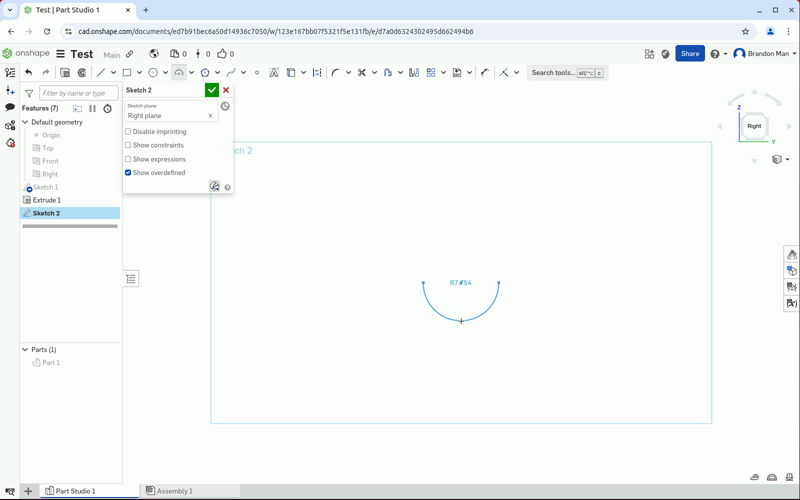
click(461, 320)
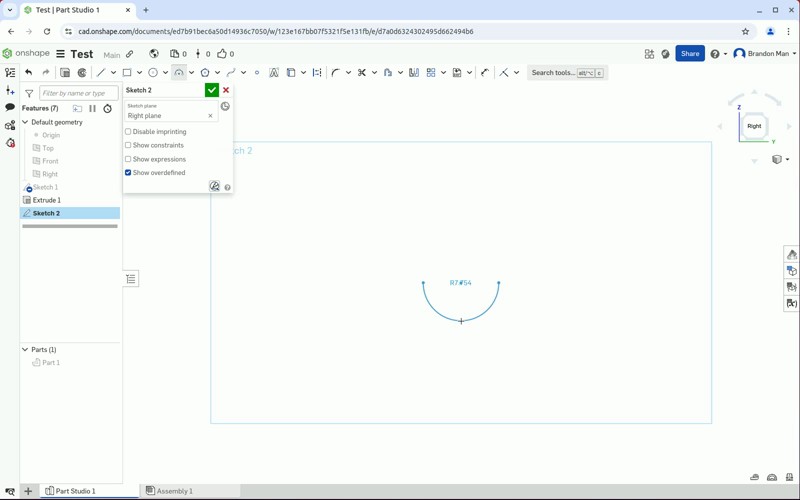
key_up(shift)
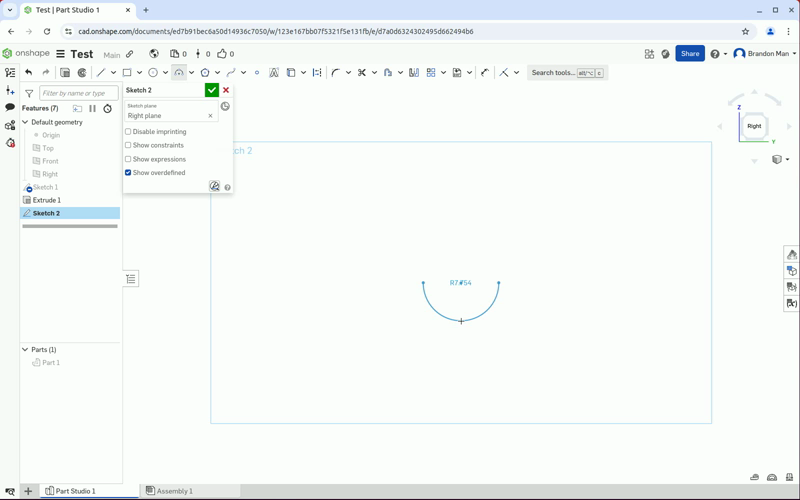
key(esc)
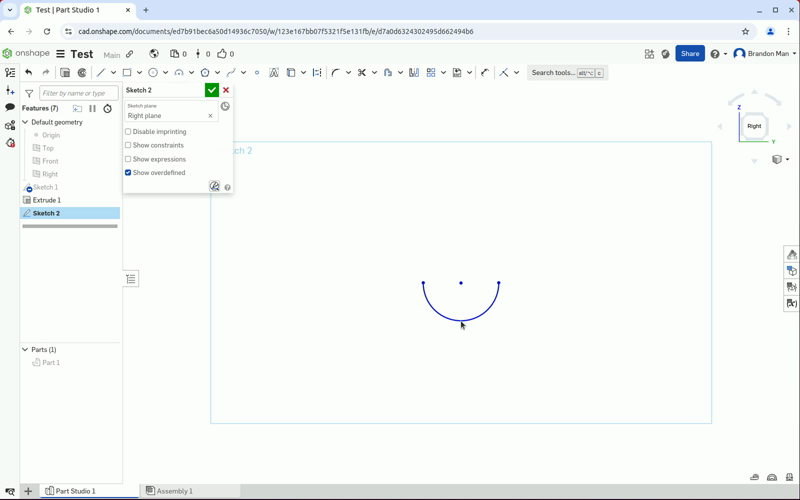
key(l)
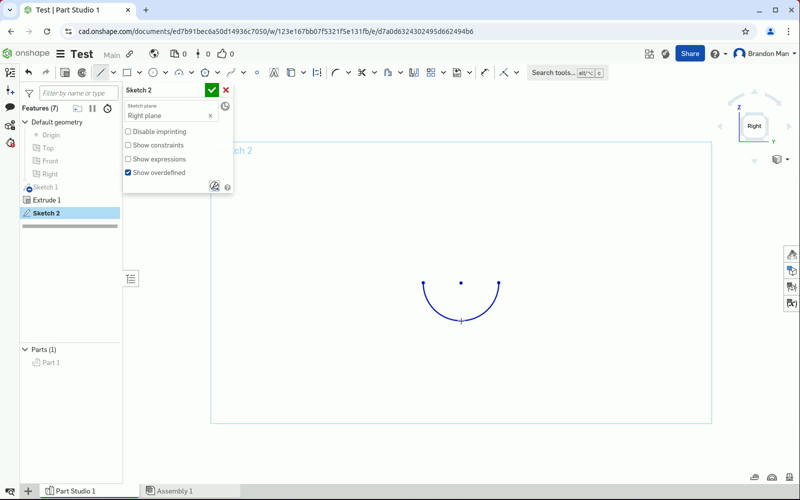
mouse_move(498, 282)
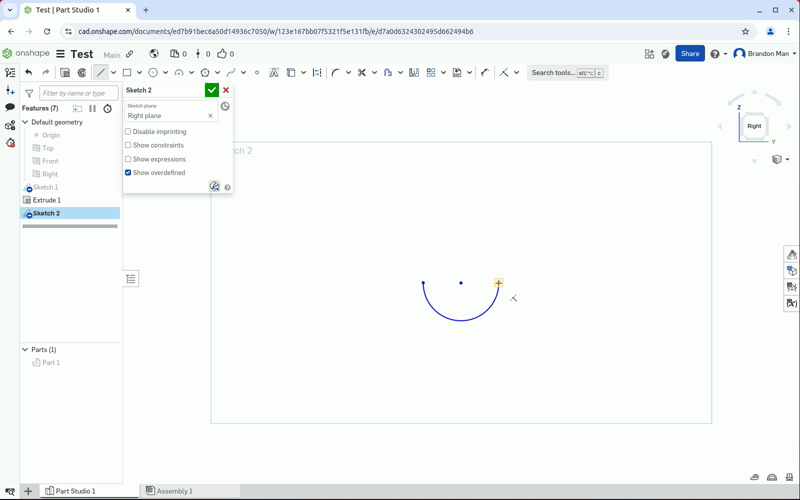
click(498, 282)
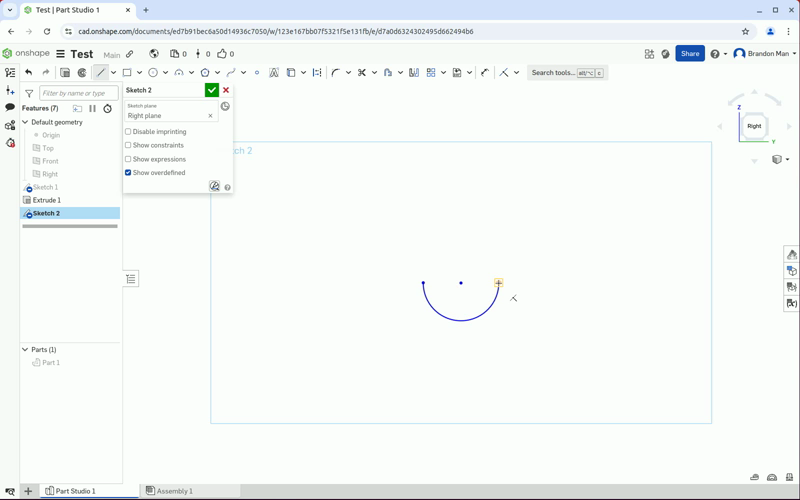
key_down(shift)
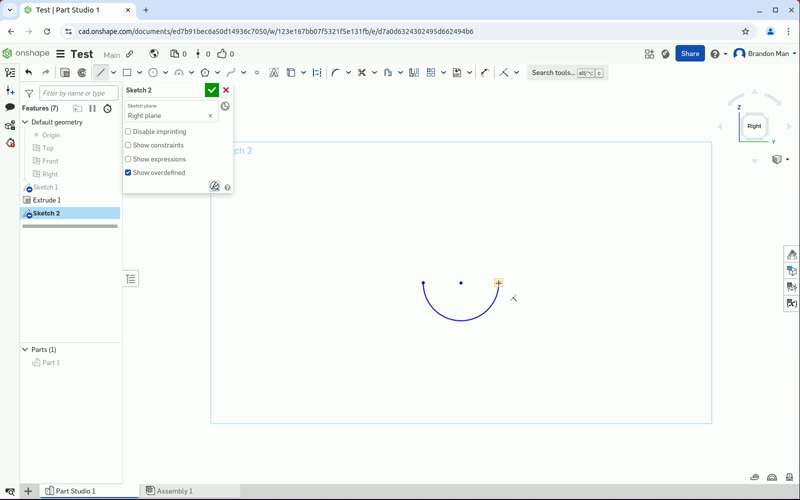
mouse_move(498, 213)
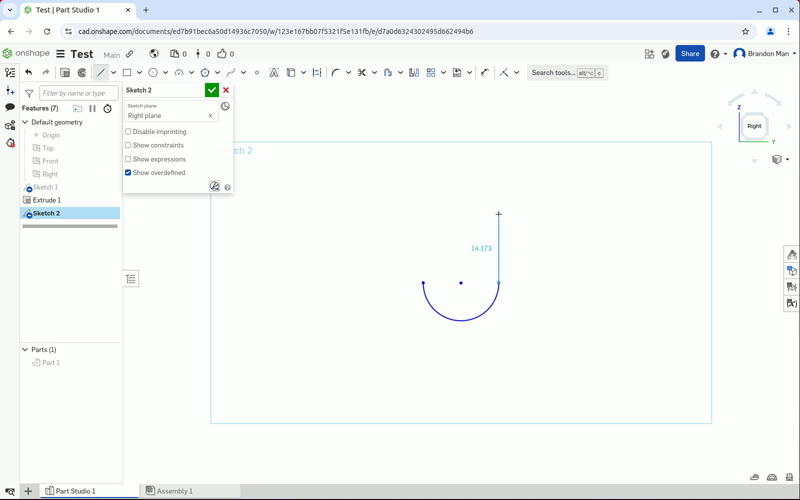
click(498, 213)
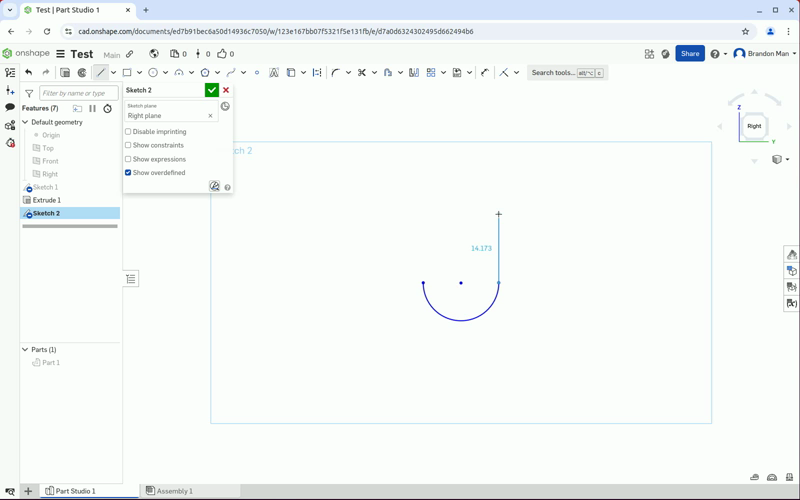
key_up(shift)
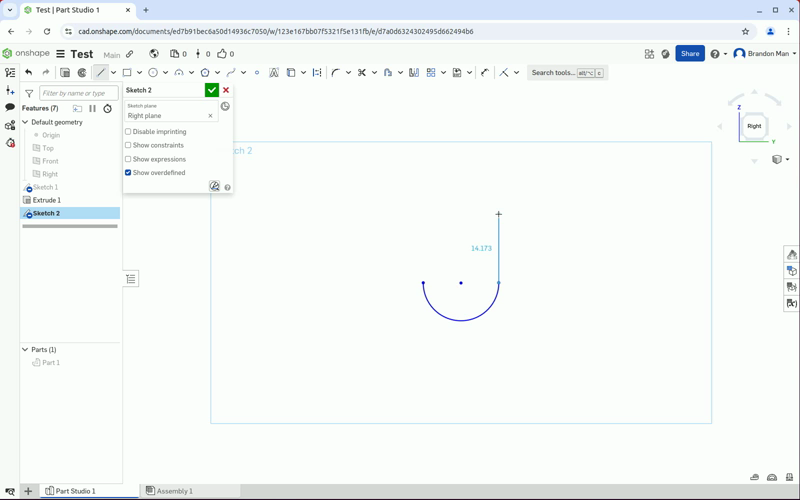
key_down(shift)
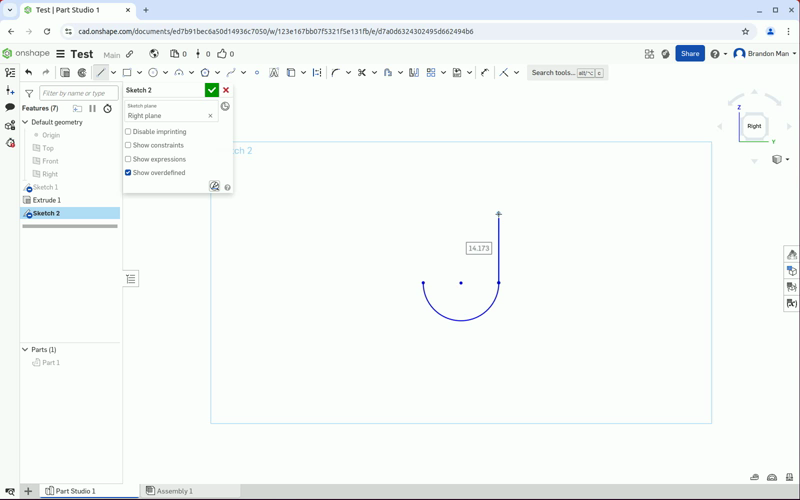
mouse_move(528, 213)
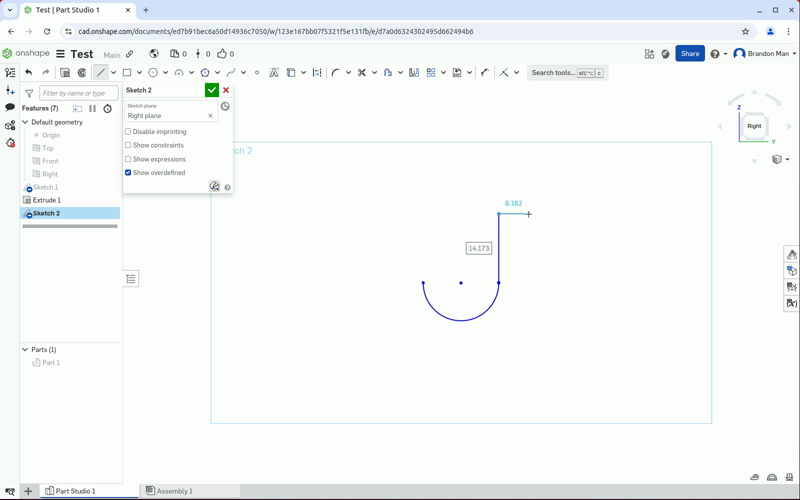
mouse_move(470, 213)
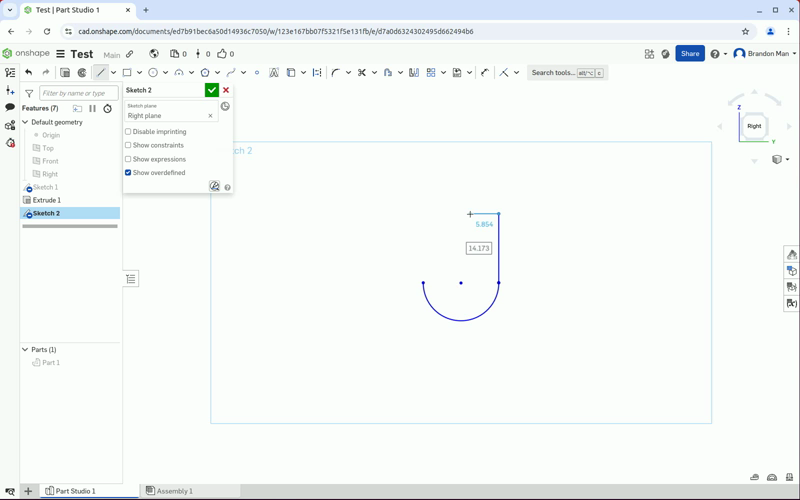
click(470, 213)
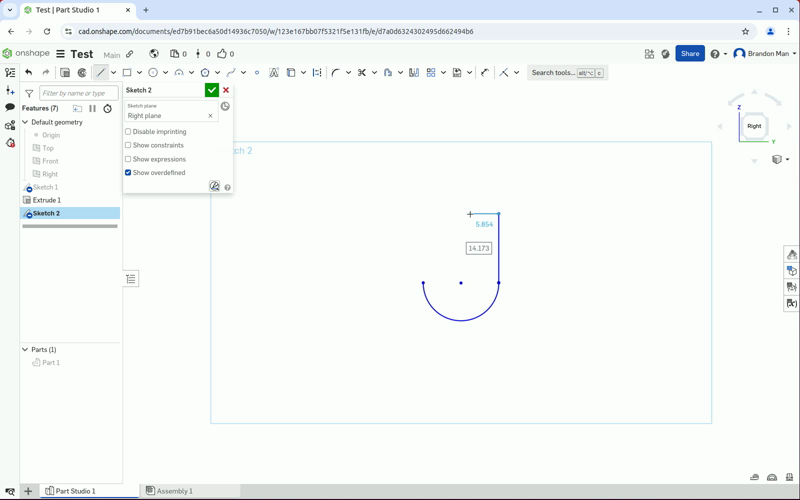
key_up(shift)
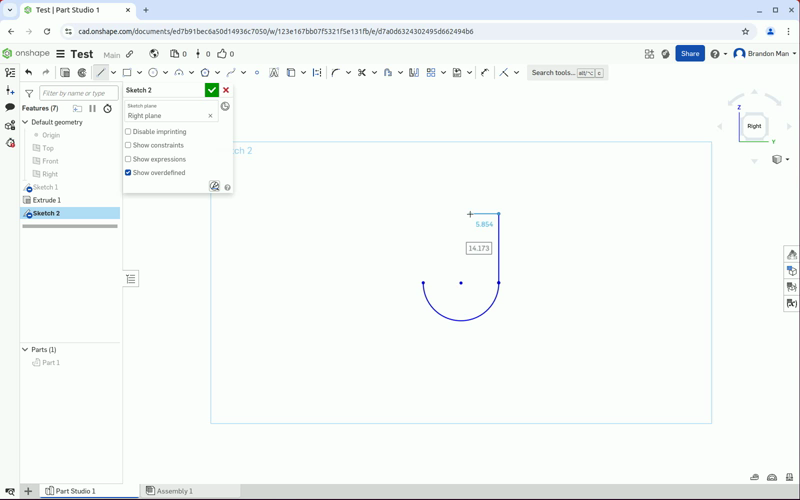
key_down(shift)
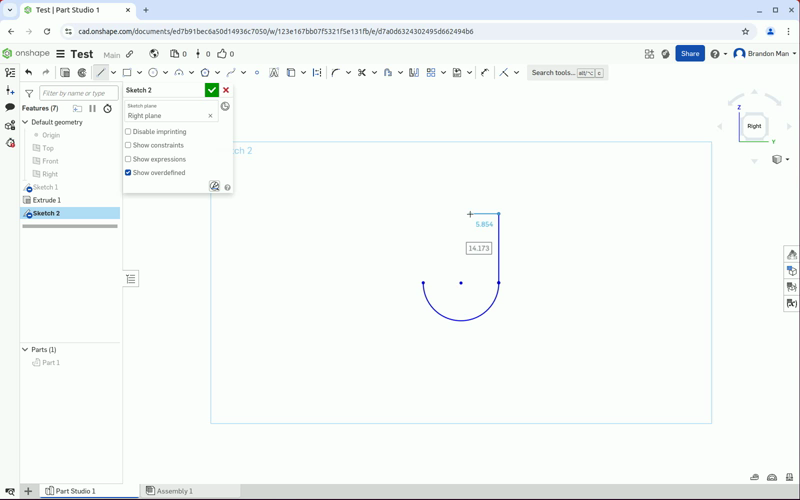
mouse_move(500, 213)
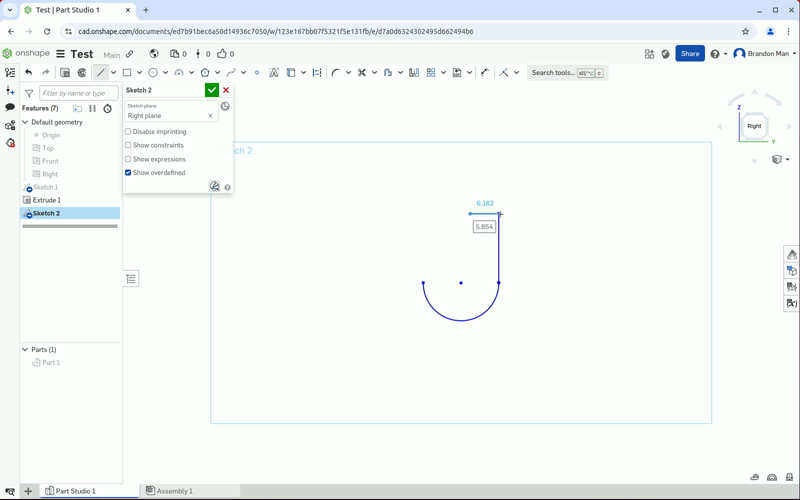
mouse_move(461, 229)
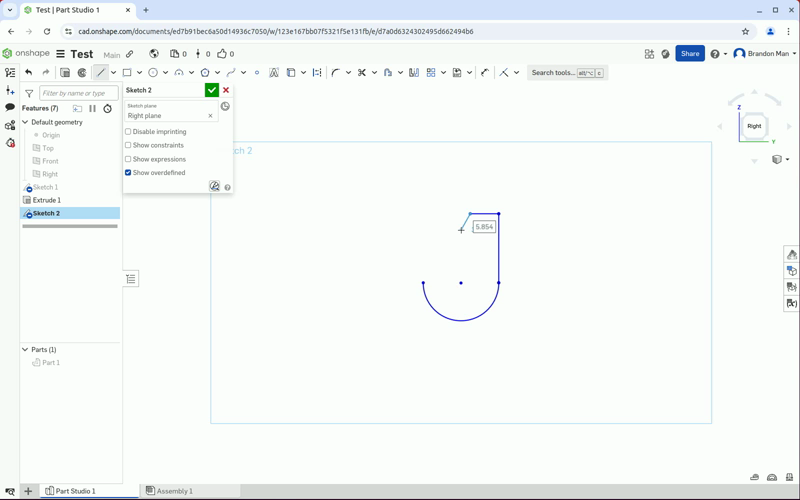
click(461, 229)
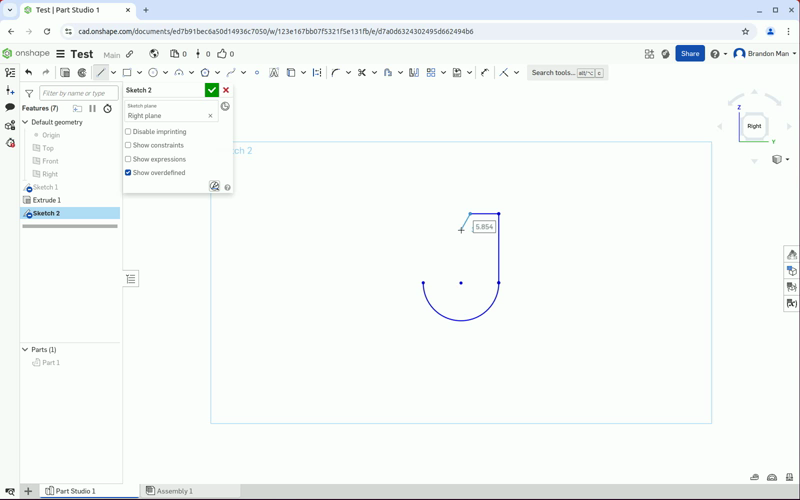
key_up(shift)
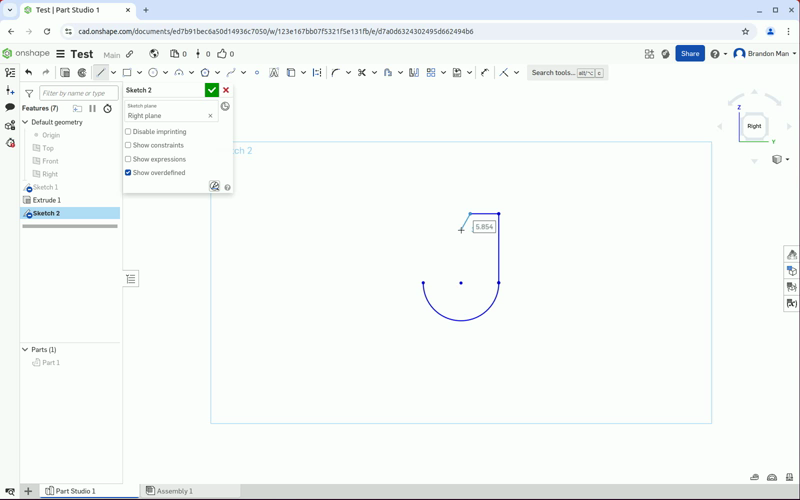
key_down(shift)
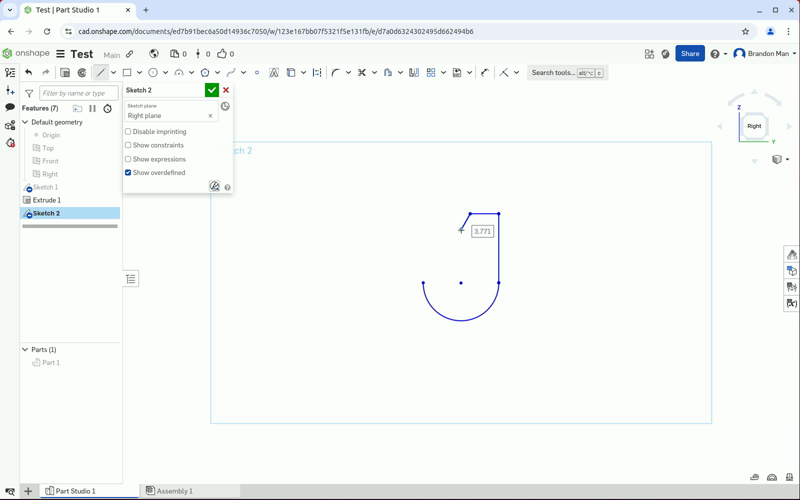
mouse_move(491, 229)
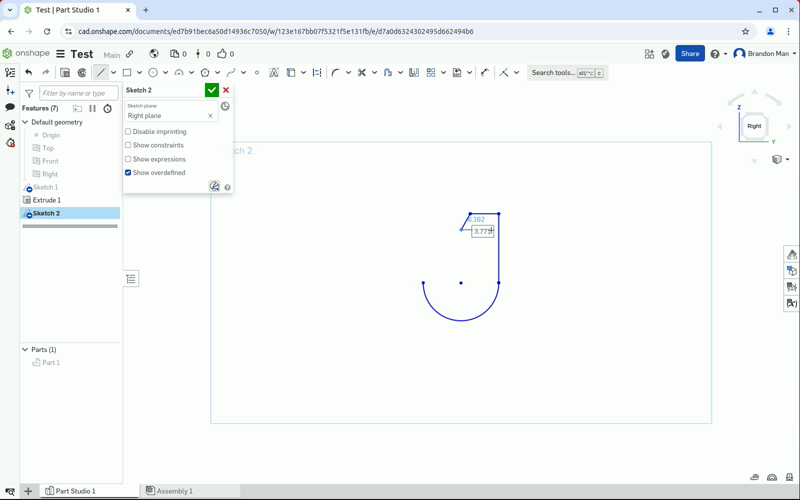
mouse_move(479, 229)
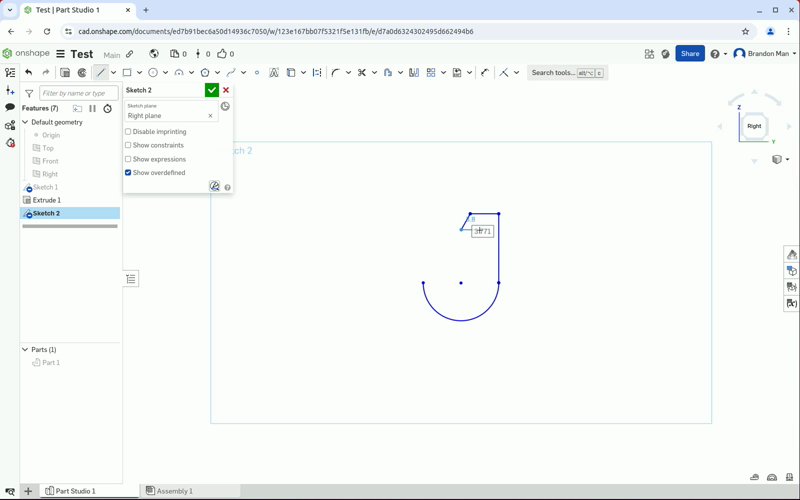
click(479, 229)
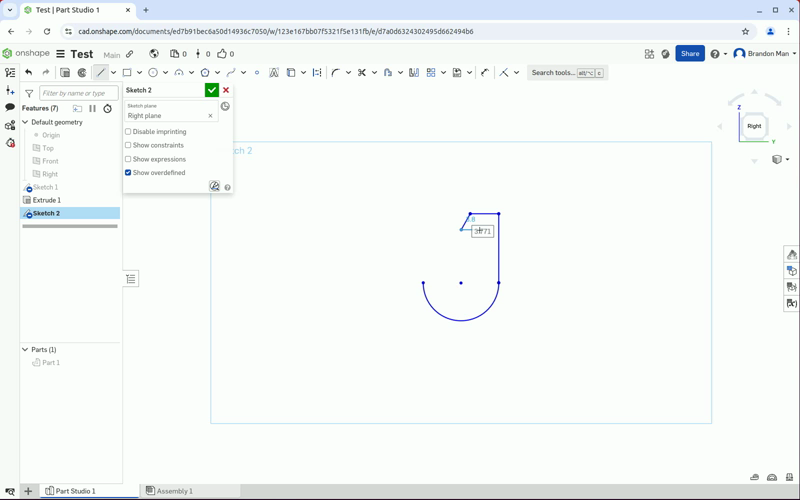
key_up(shift)
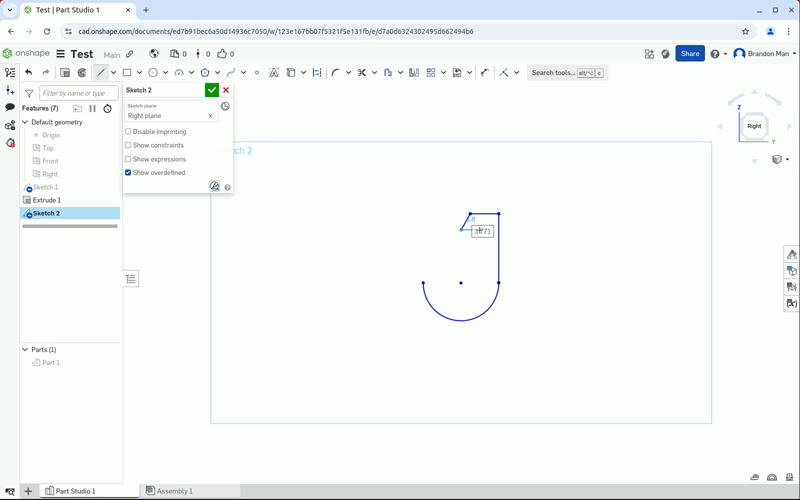
key_down(shift)
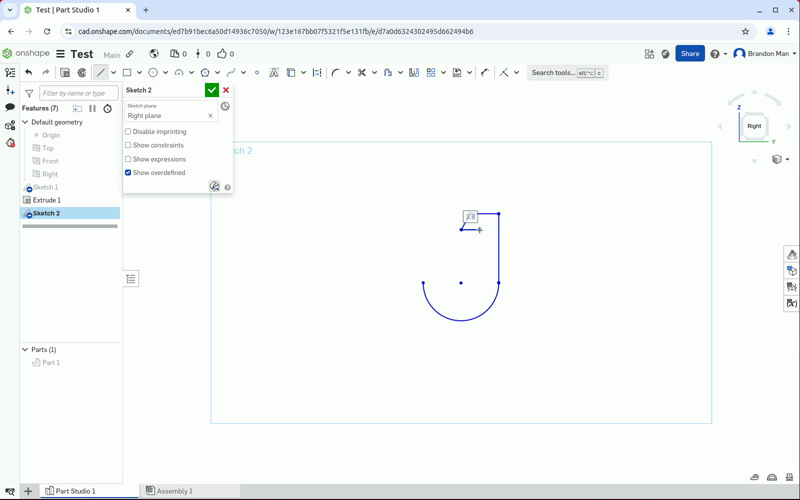
mouse_move(509, 229)
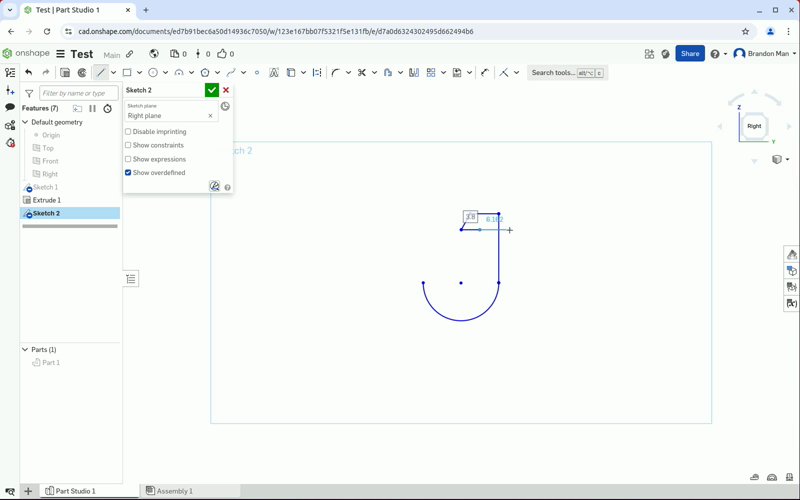
mouse_move(479, 282)
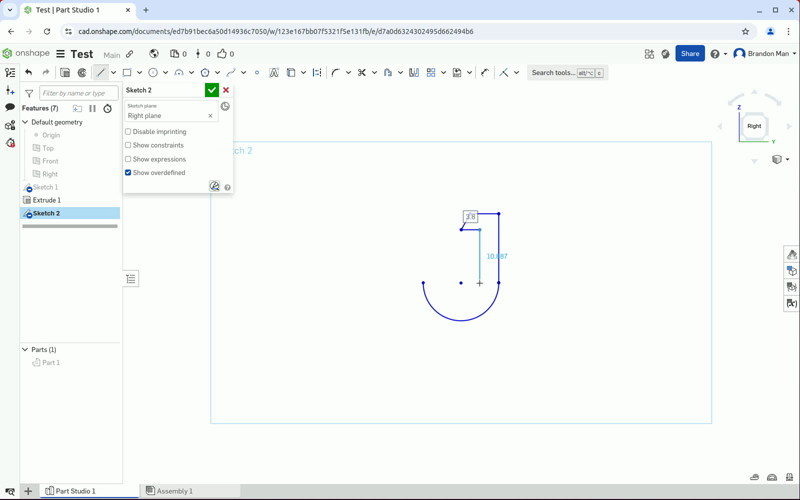
click(479, 282)
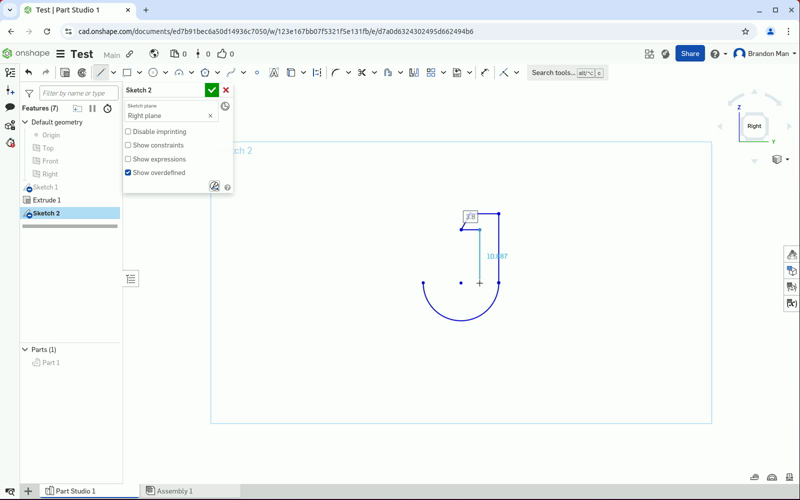
key_up(shift)
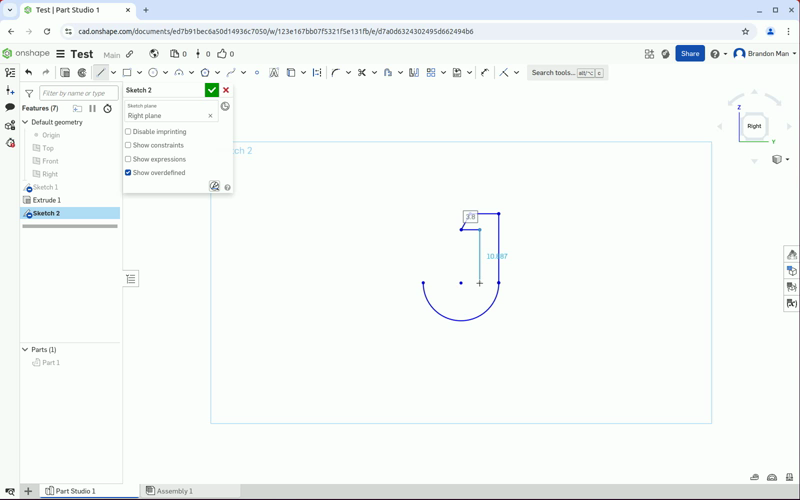
key(esc)
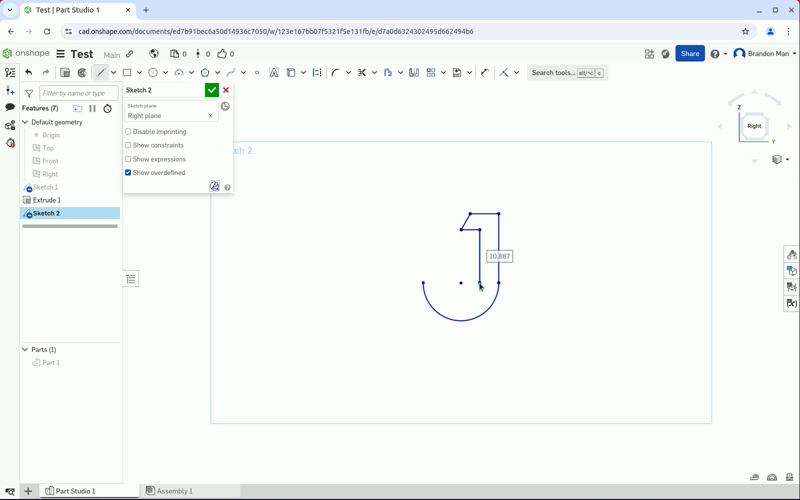
key(a)
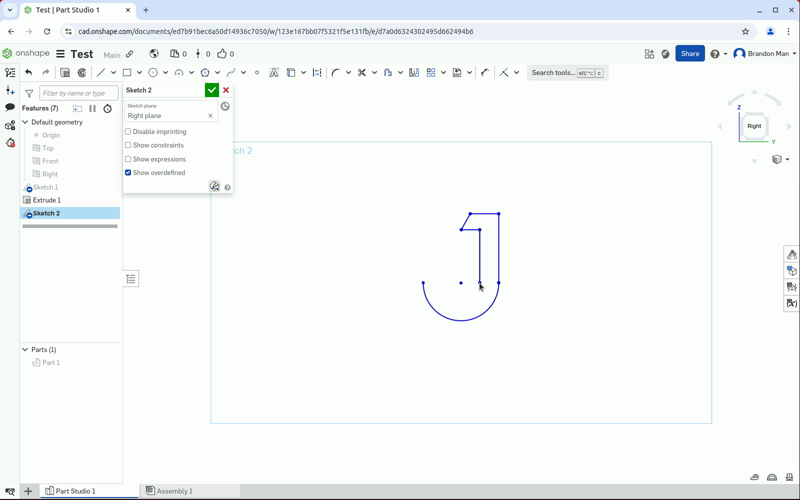
mouse_move(479, 282)
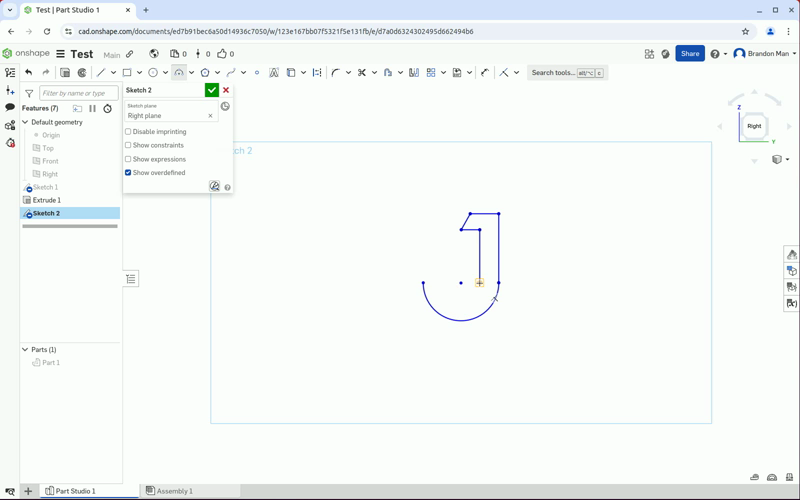
click(479, 282)
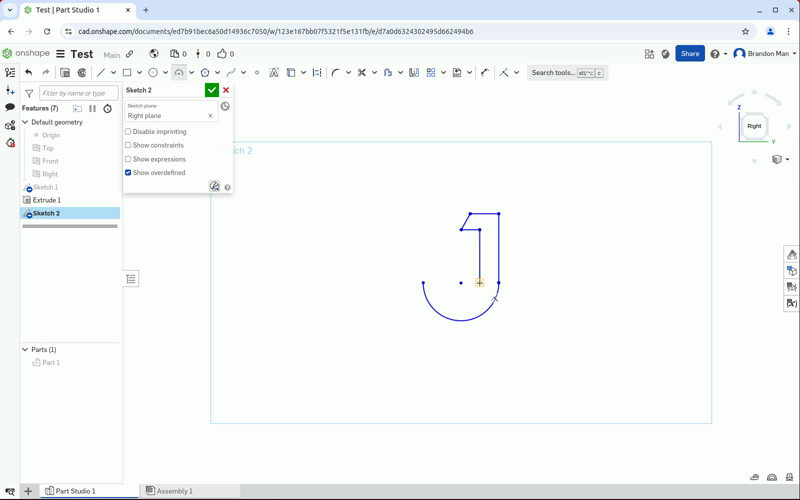
key_down(shift)
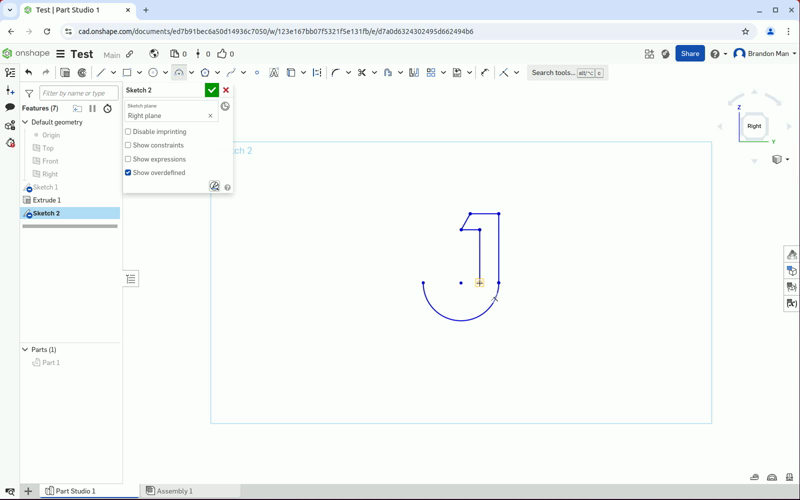
mouse_move(442, 282)
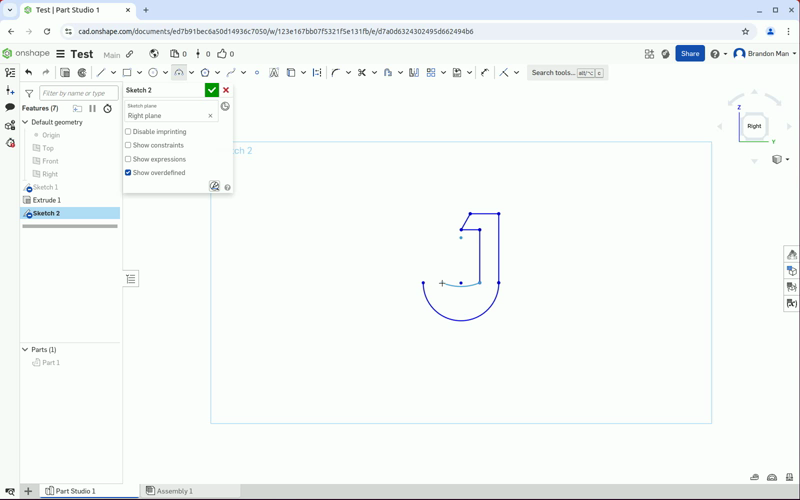
click(442, 282)
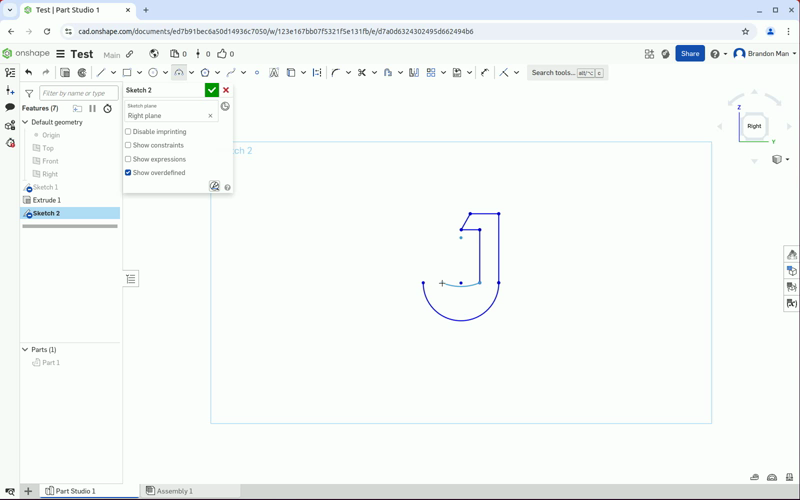
mouse_move(461, 301)
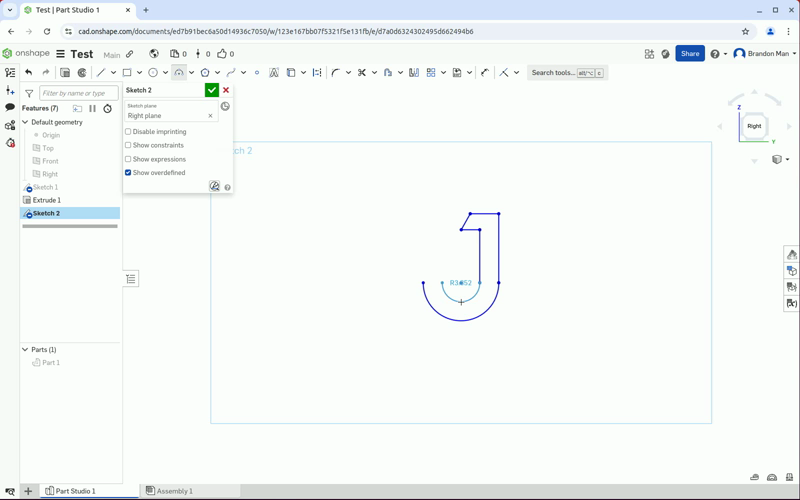
click(461, 301)
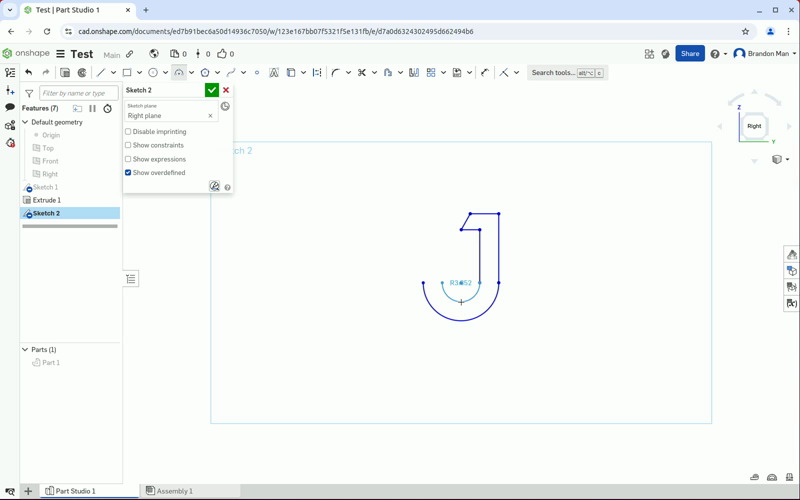
key_up(shift)
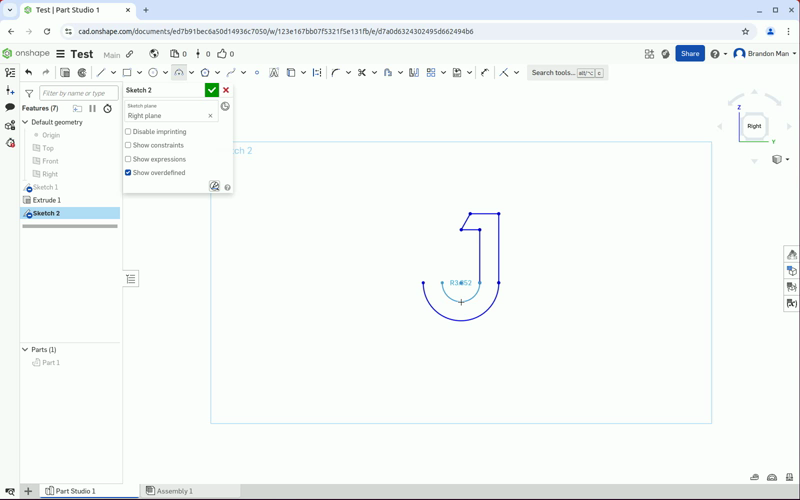
key(esc)
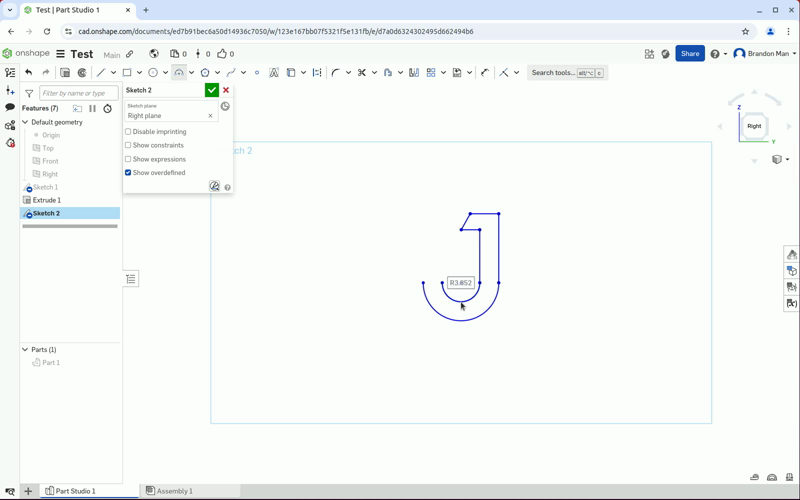
key(l)
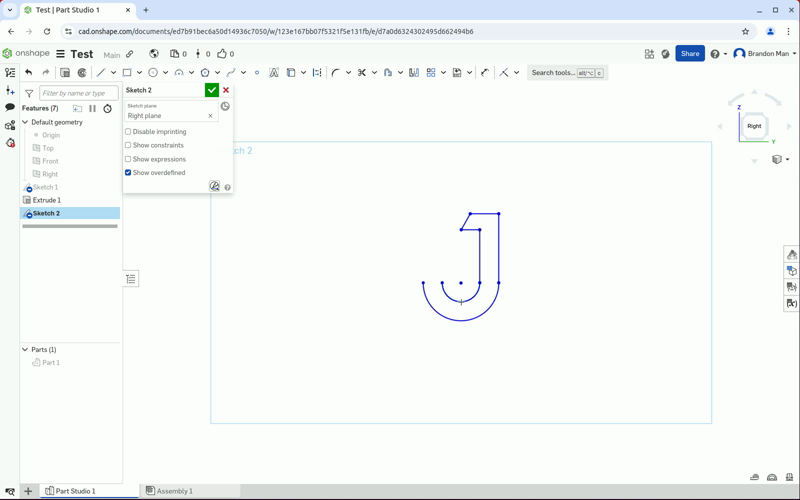
mouse_move(442, 282)
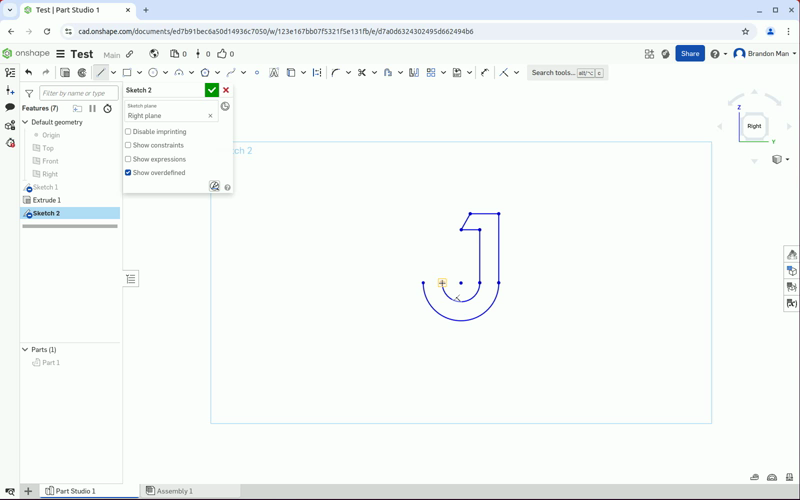
click(442, 282)
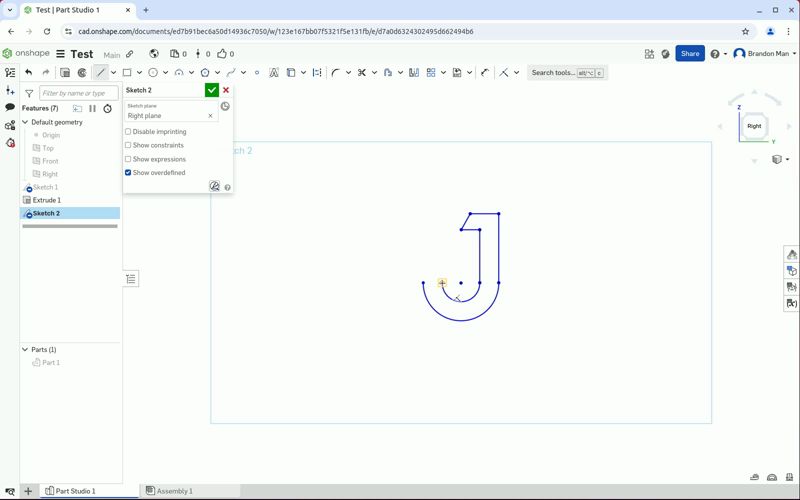
mouse_move(472, 282)
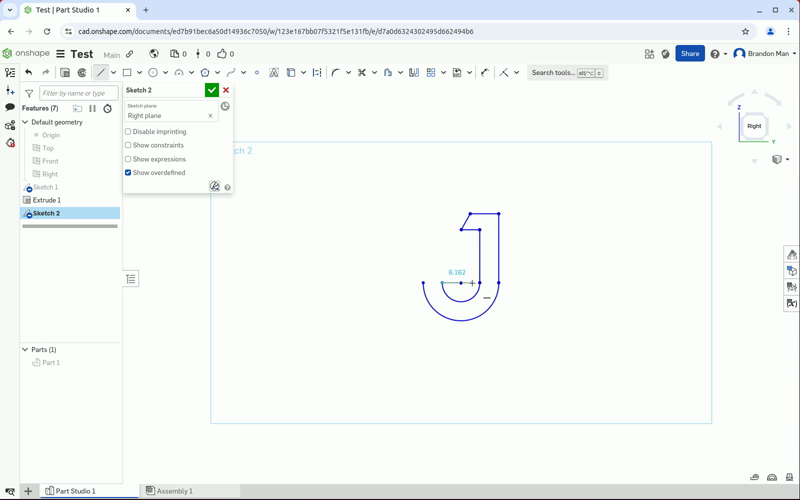
key_down(shift)
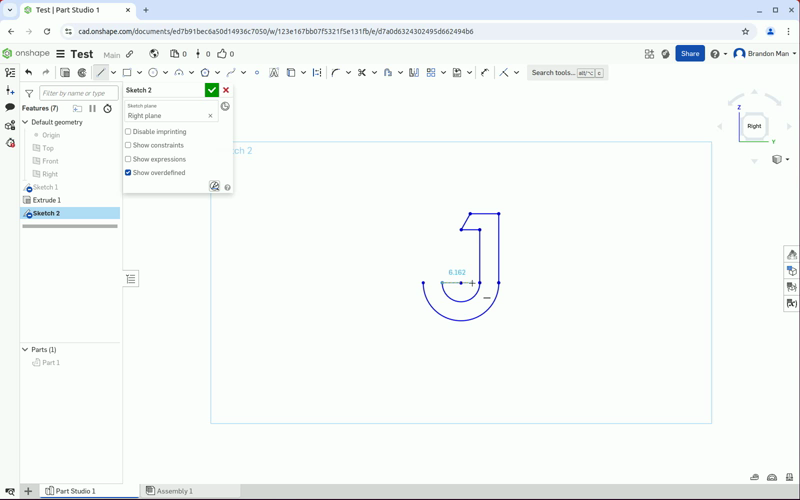
mouse_move(423, 282)
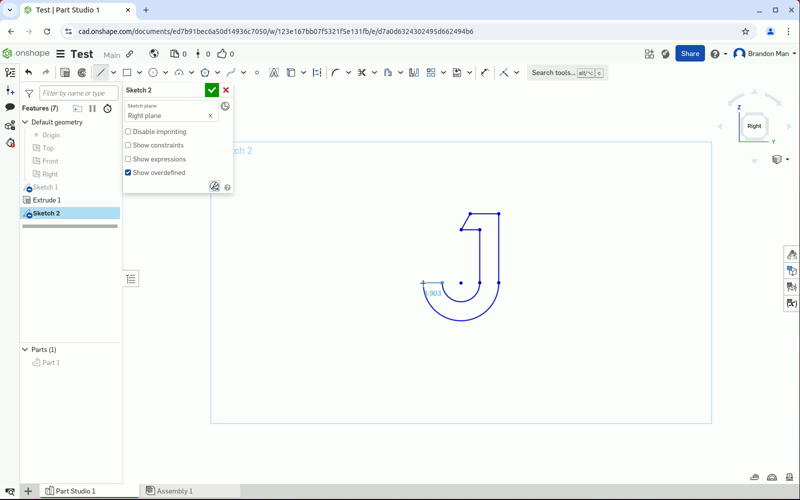
key_up(shift)
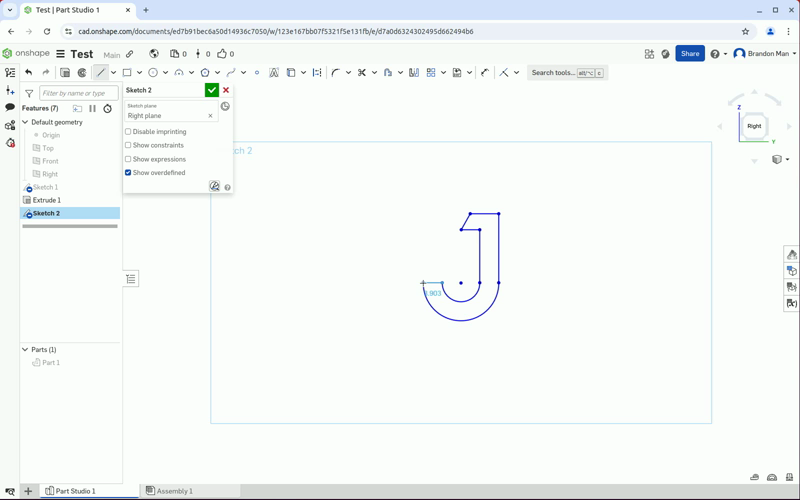
click(423, 282)
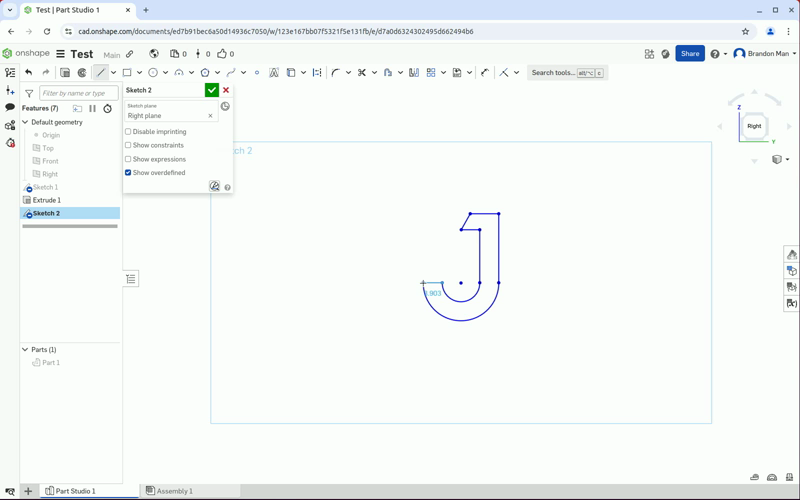
key(esc)
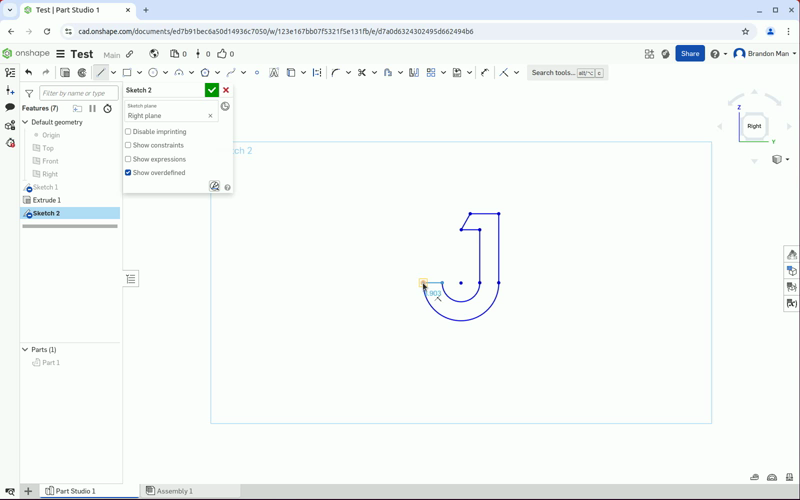
mouse_move(474, 301)
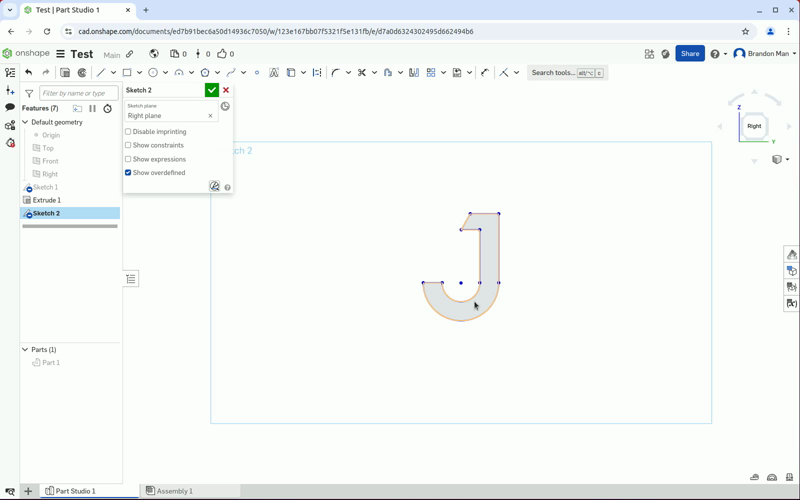
scroll(6)
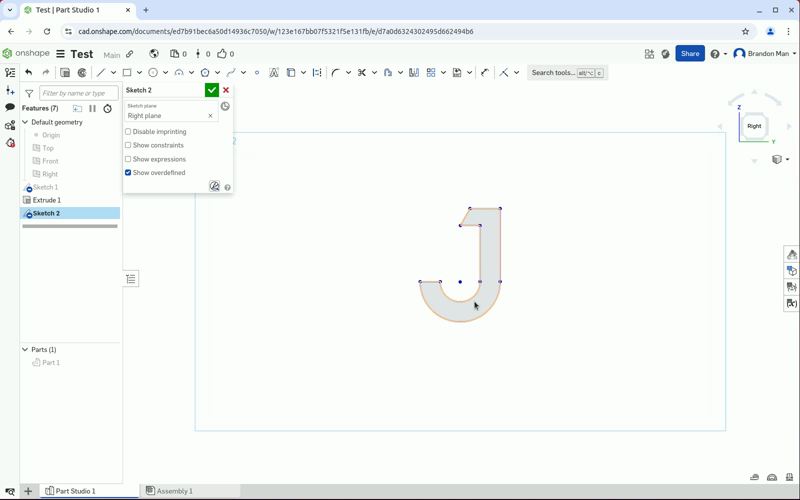
scroll(6)
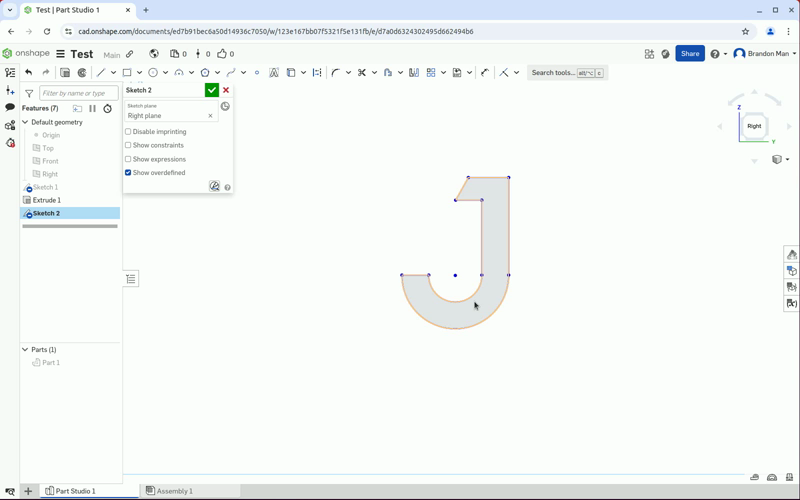
scroll(6)
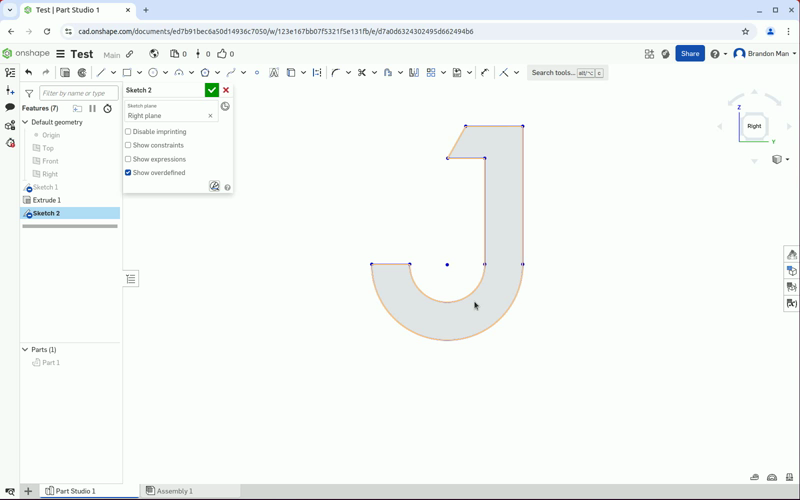
scroll(6)
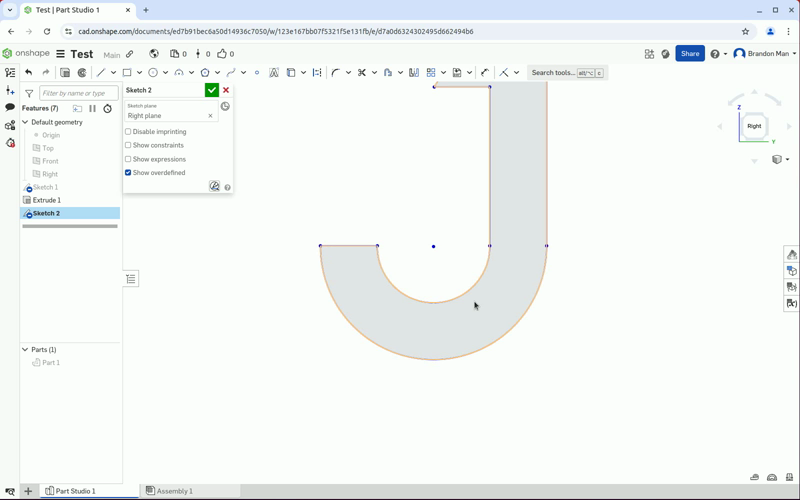
scroll(6)
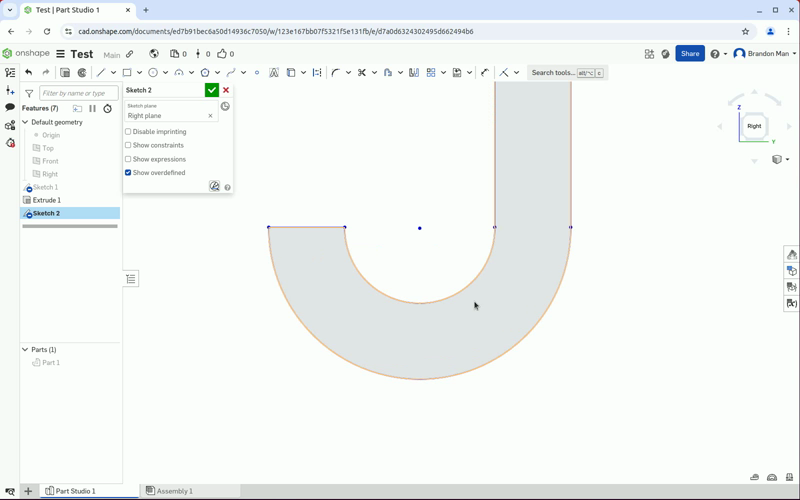
scroll(6)
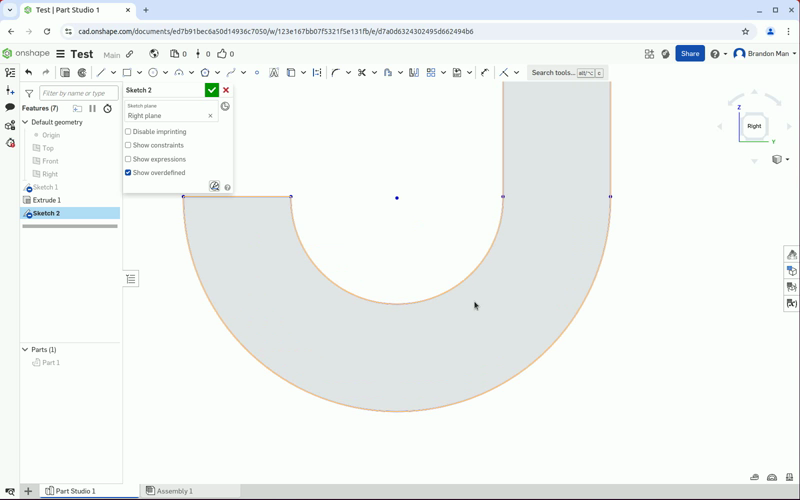
scroll(6)
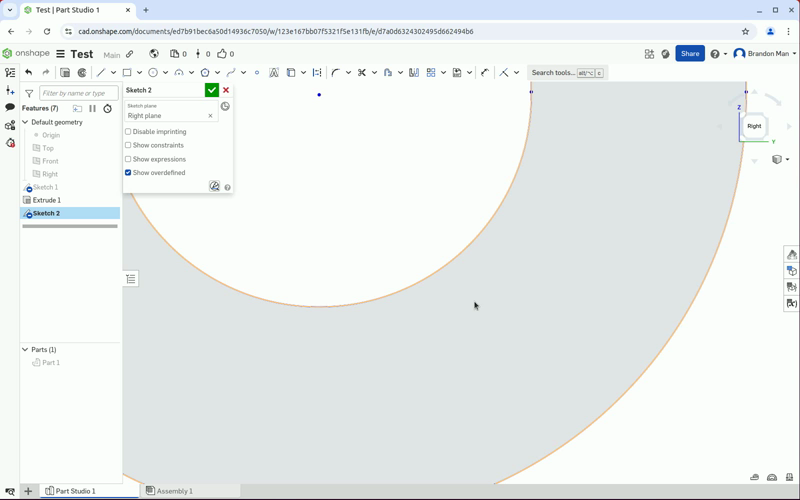
click(474, 301)
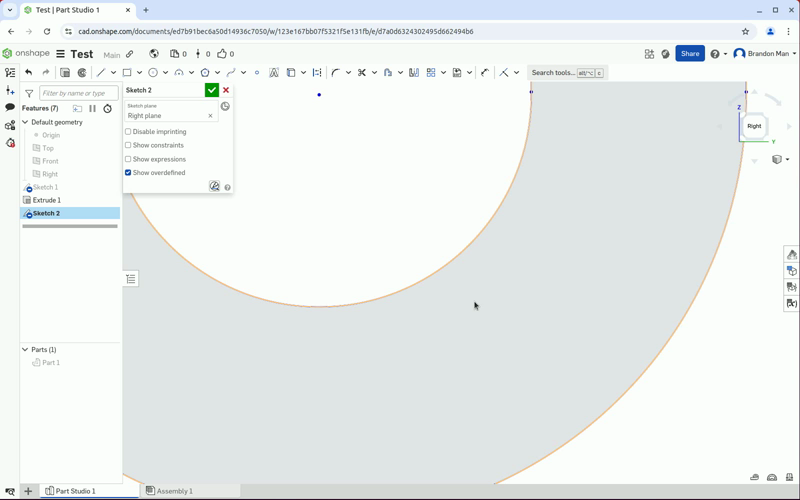
scroll(-6)
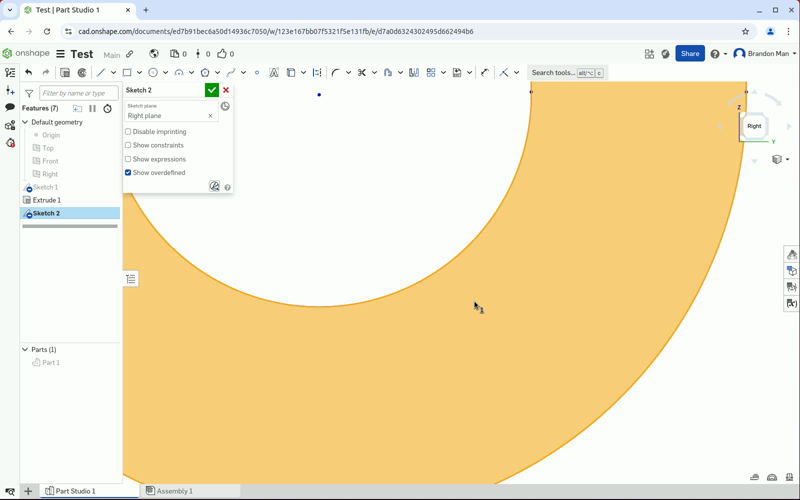
scroll(-6)
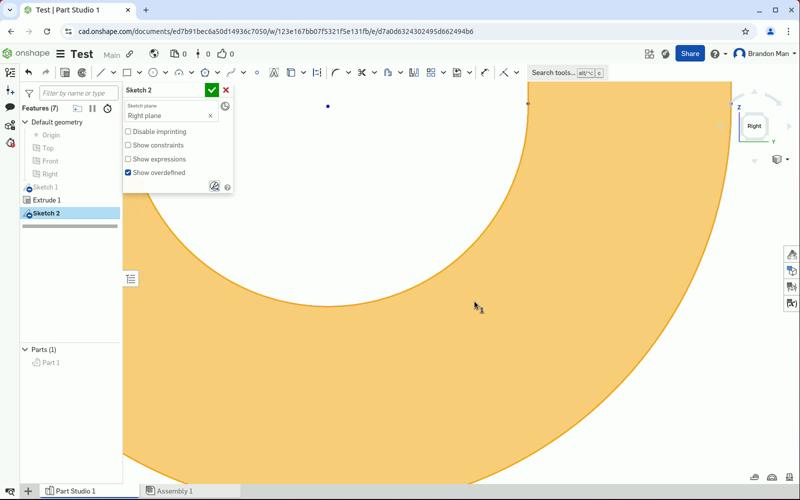
scroll(-6)
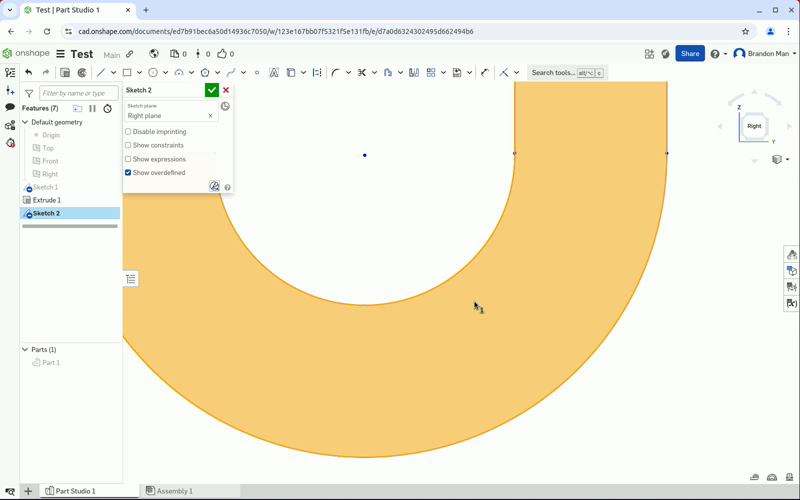
scroll(-6)
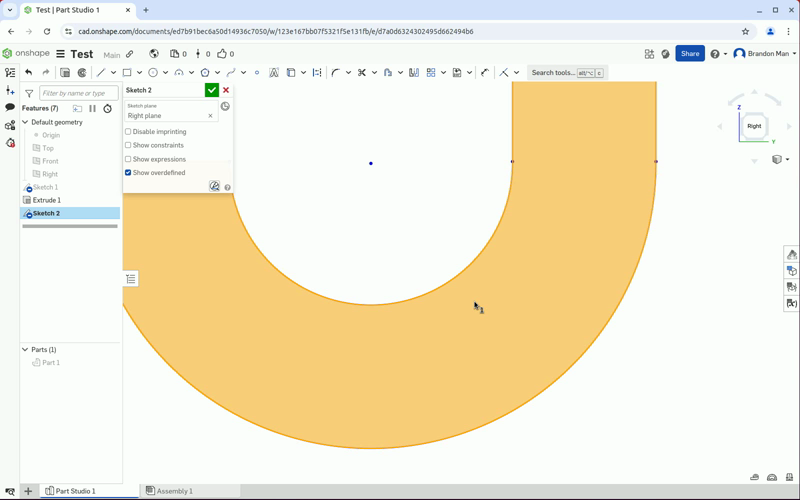
scroll(-6)
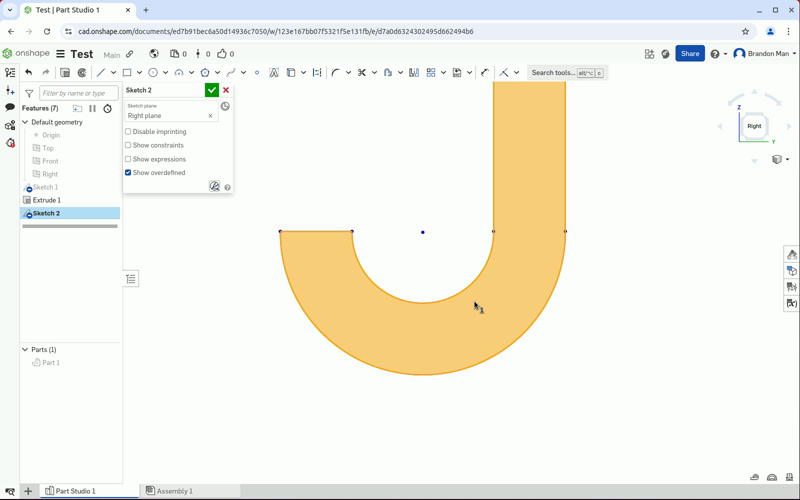
scroll(-6)
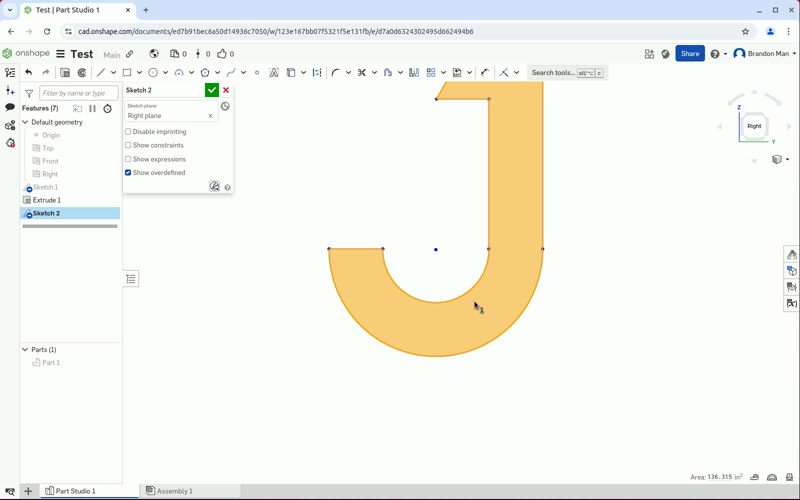
scroll(-6)
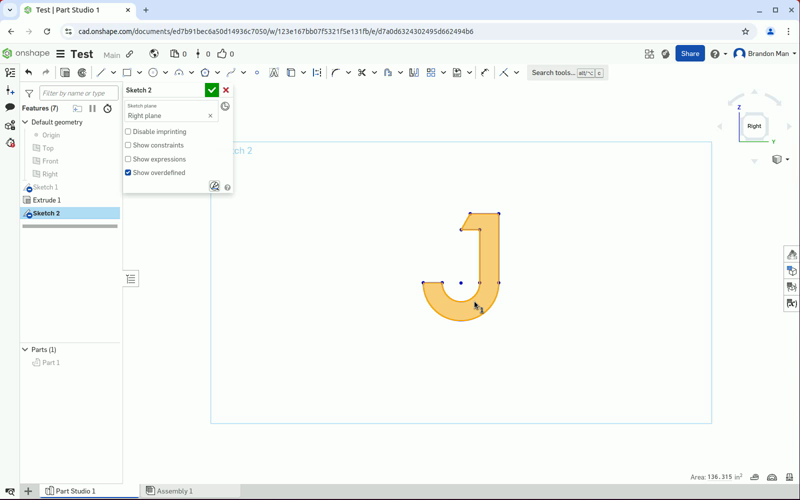
mouse_move(73, 352)
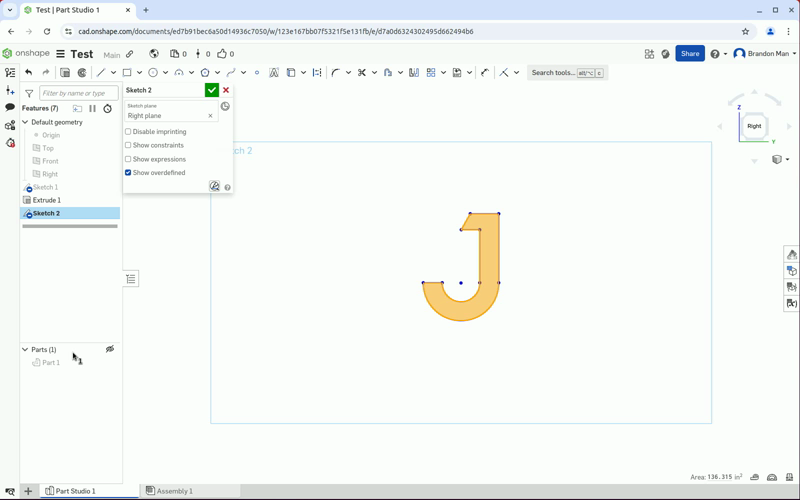
key(shift+y)
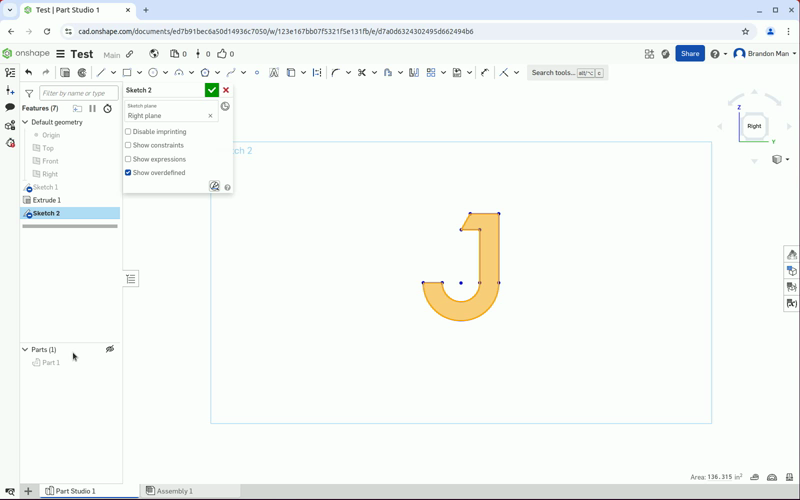
key(shift+e)
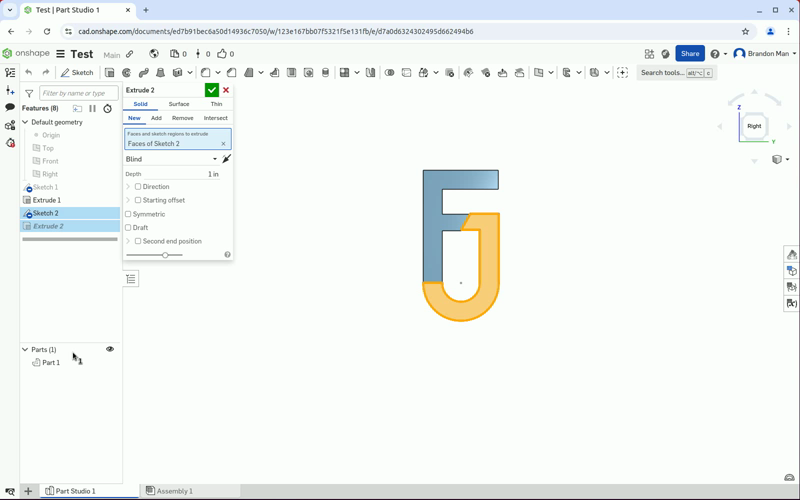
mouse_move(143, 106)
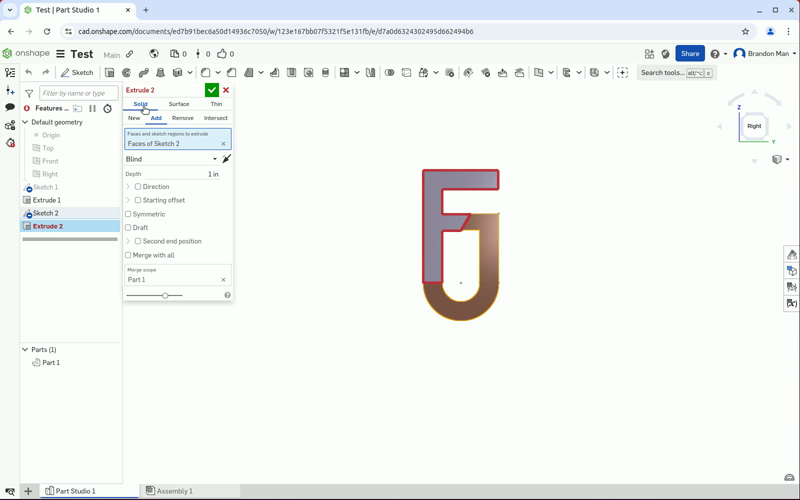
click(143, 106)
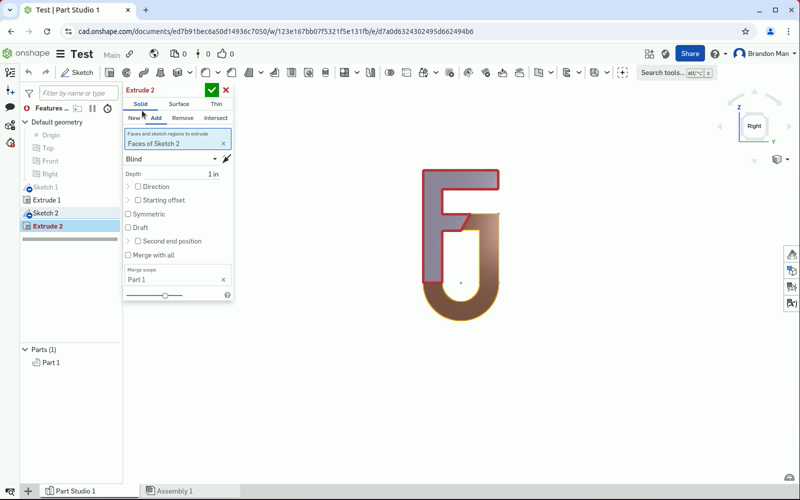
mouse_move(137, 120)
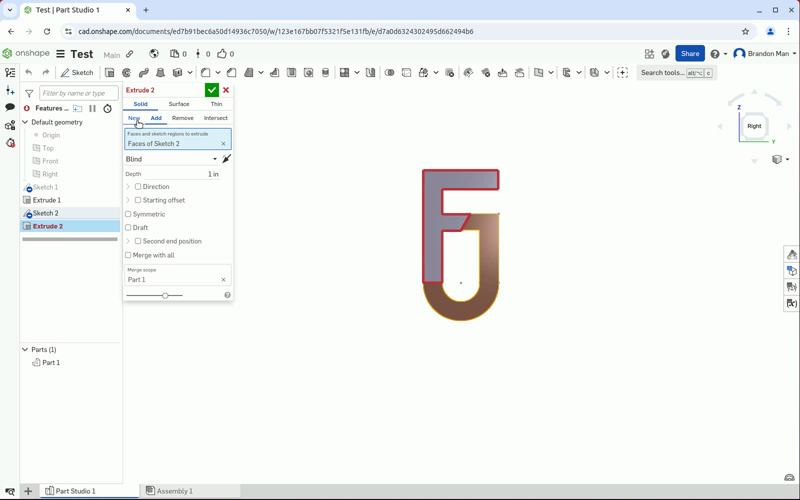
click(137, 120)
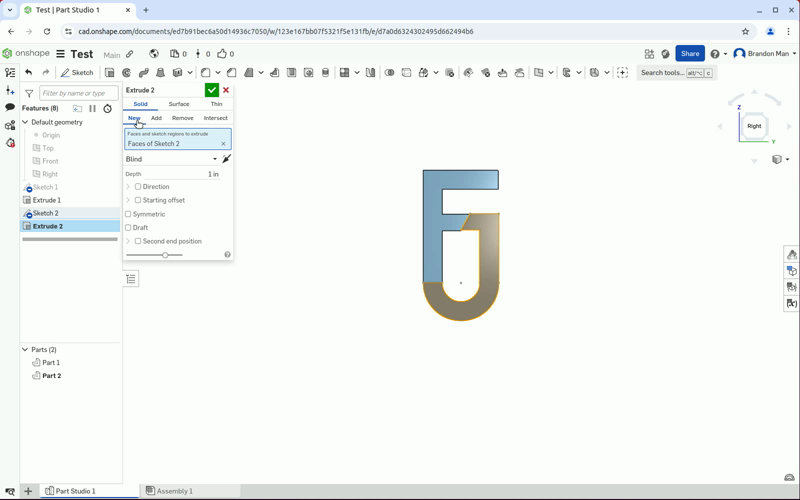
key(tab, 4)
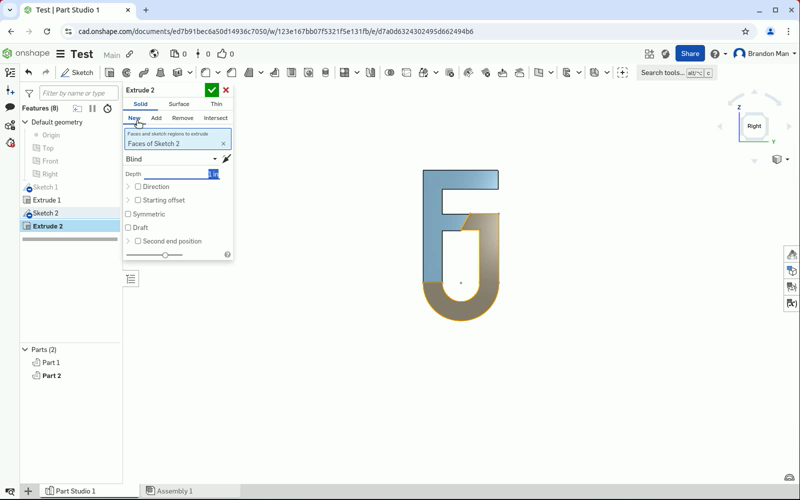
text(-3.851)
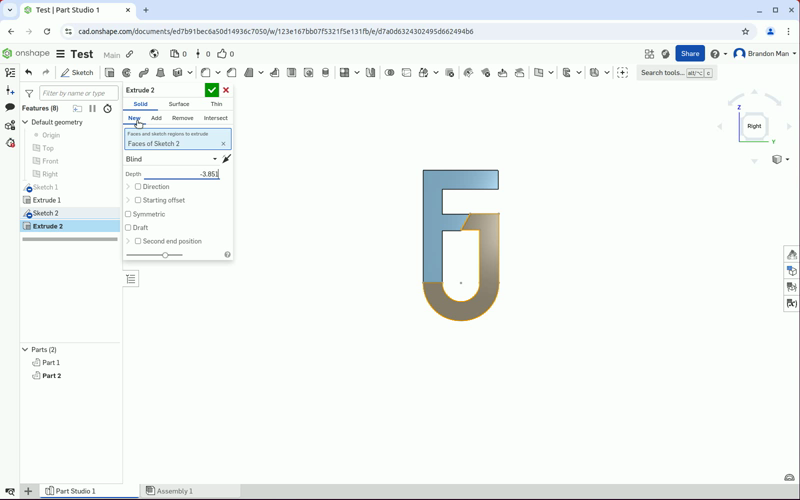
key(enter)
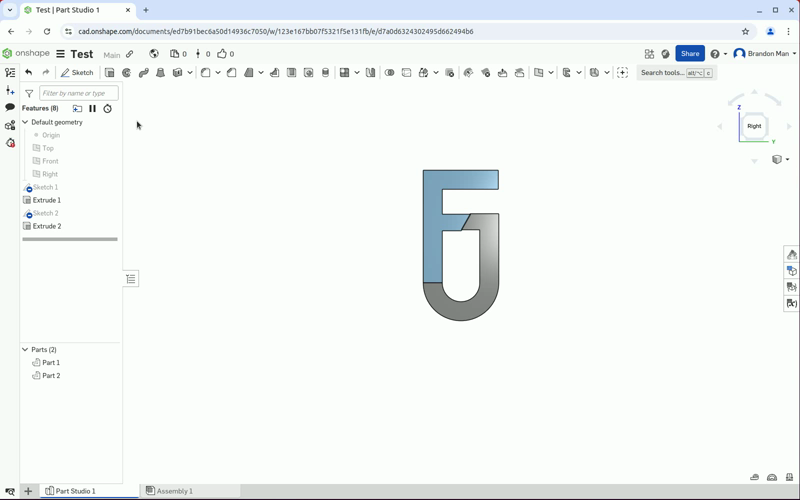
key(shift+h)
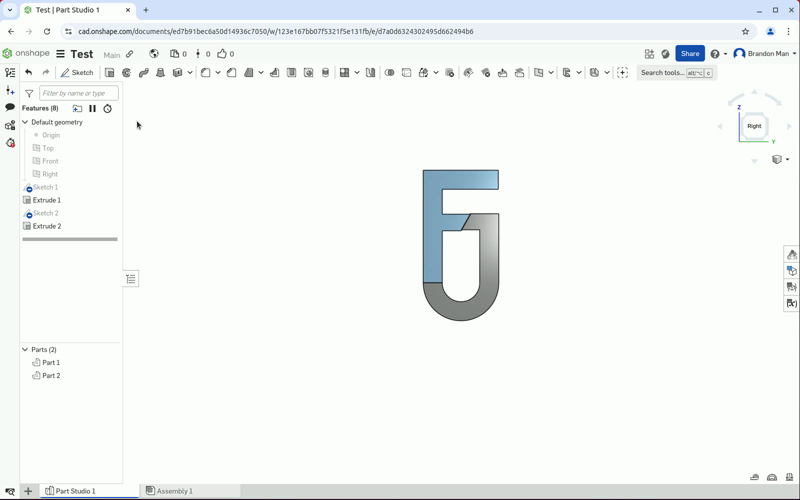
key(shift+h)
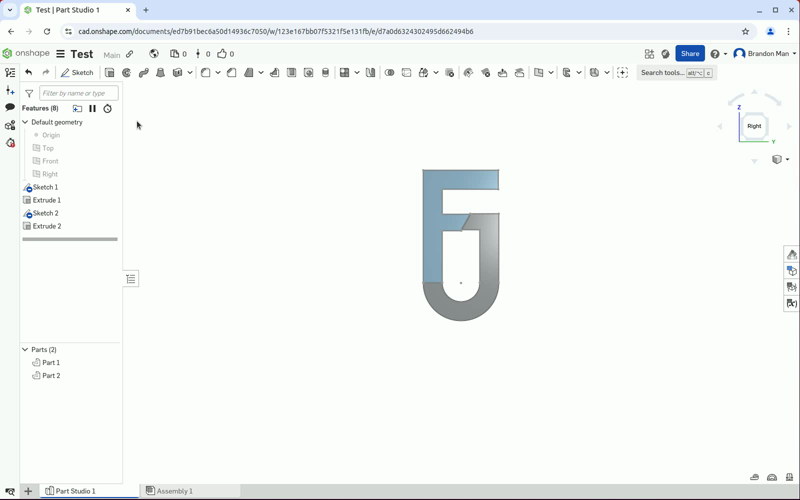
key(shift+7)
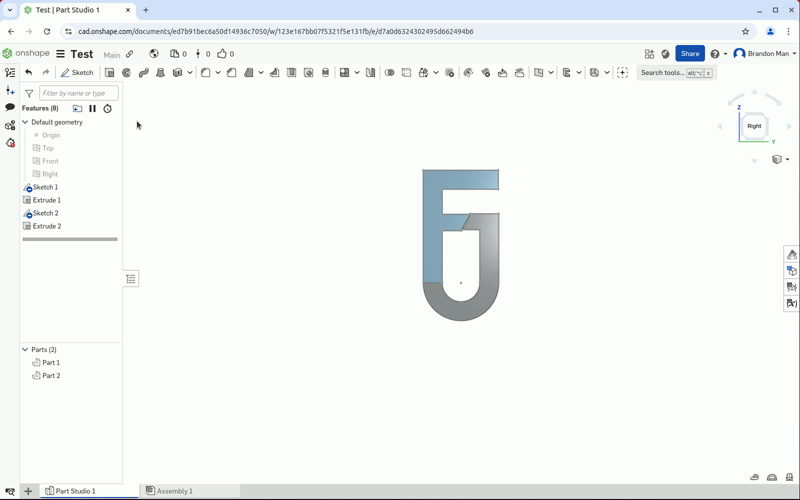
key(right, 2)
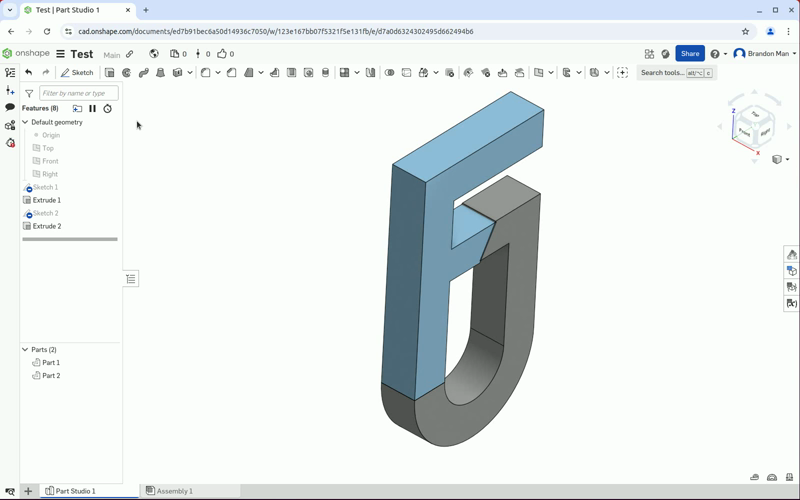
key(down, 2)
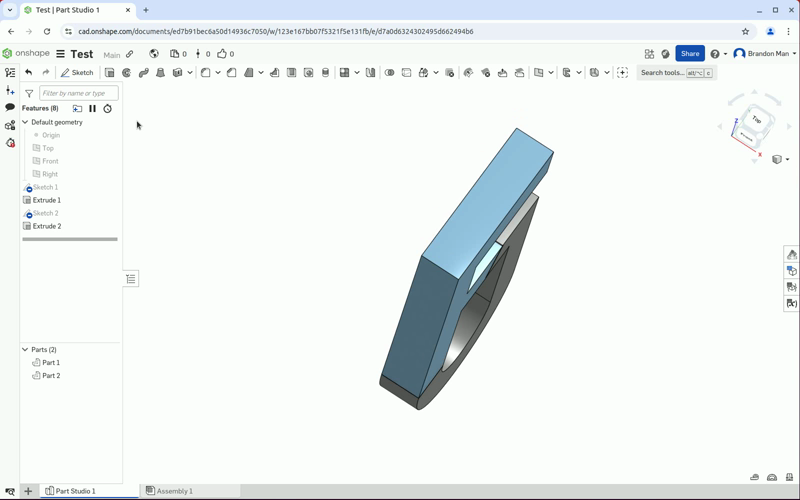
key(up, 2)
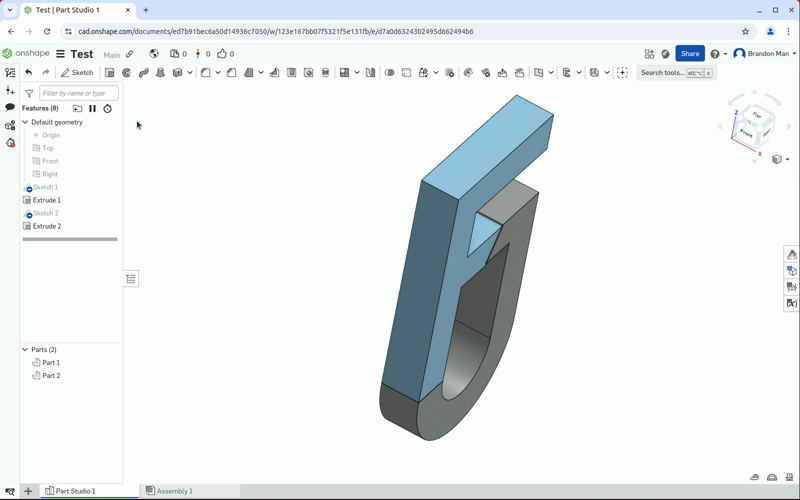
key(left, 2)
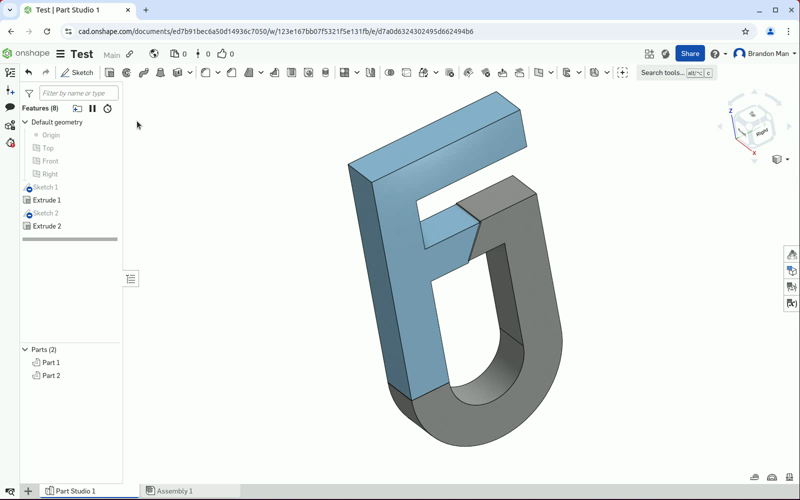
mouse_move(73, 189)
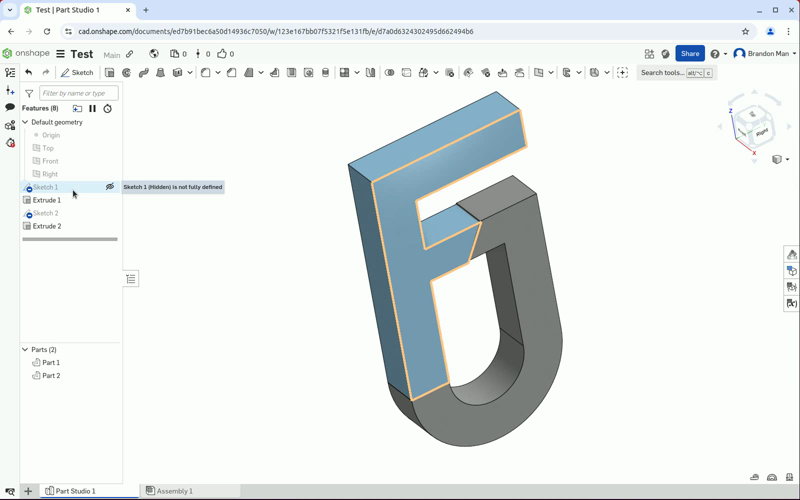
click(73, 189)